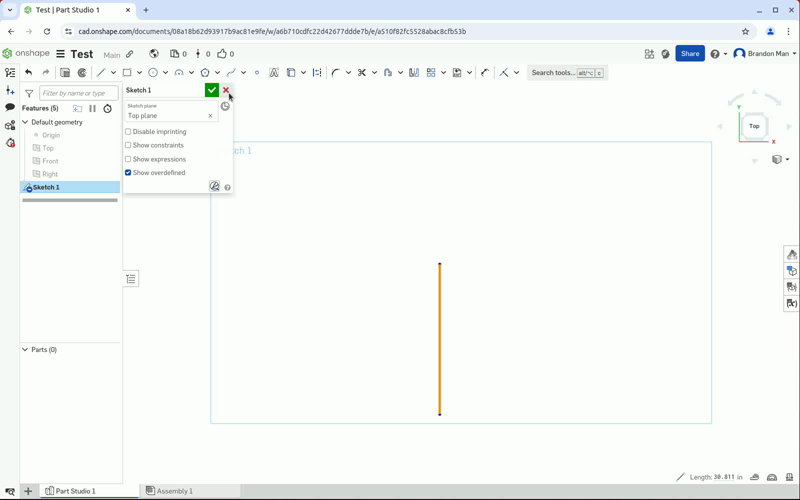
key(shift+h)
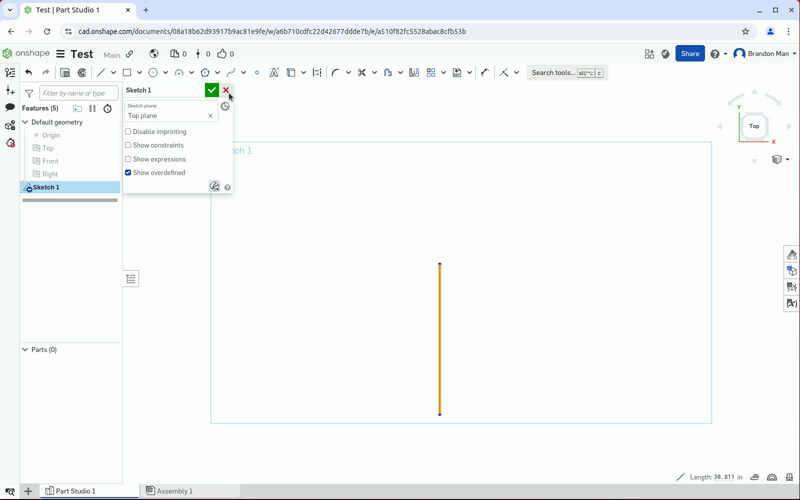
key(shift+s)
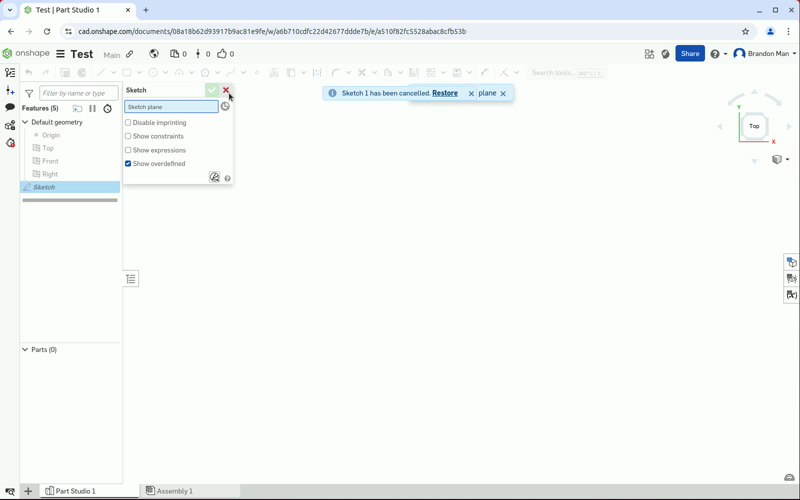
mouse_move(73, 150)
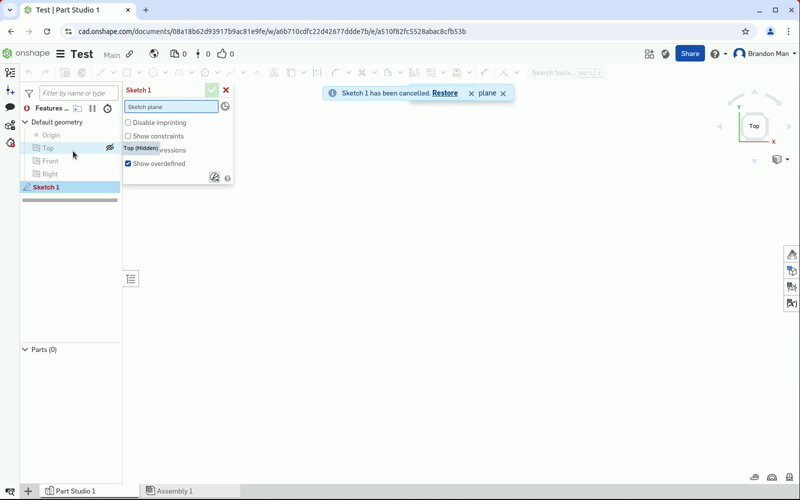
click(73, 150)
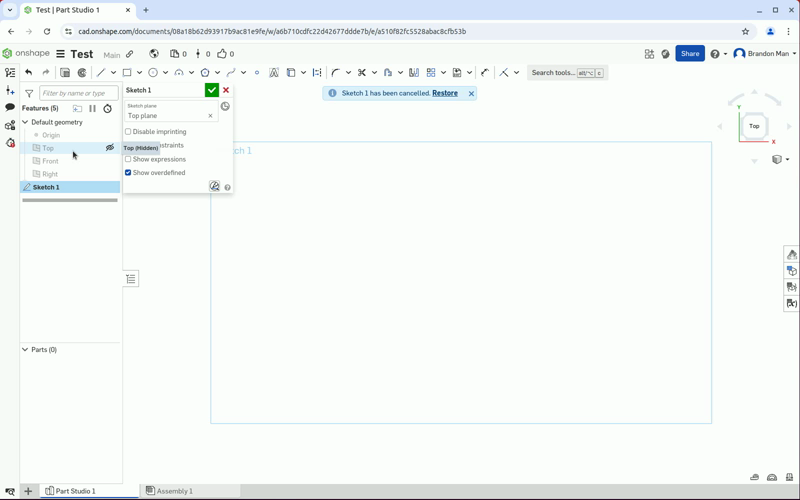
mouse_move(73, 352)
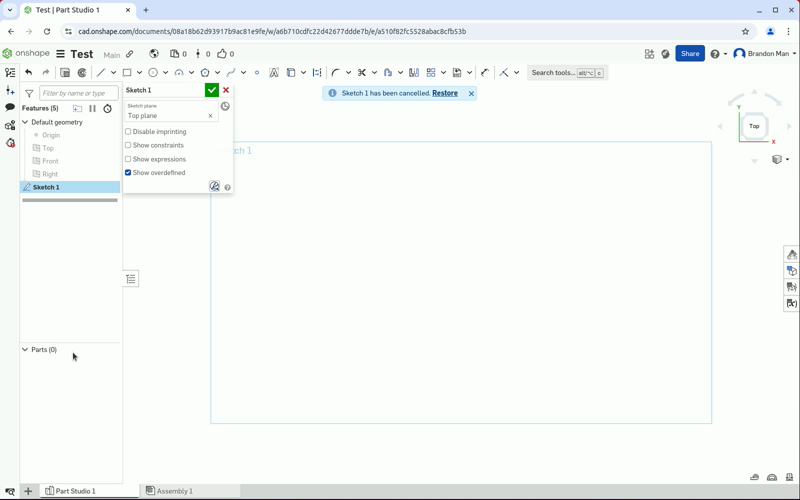
key(y)
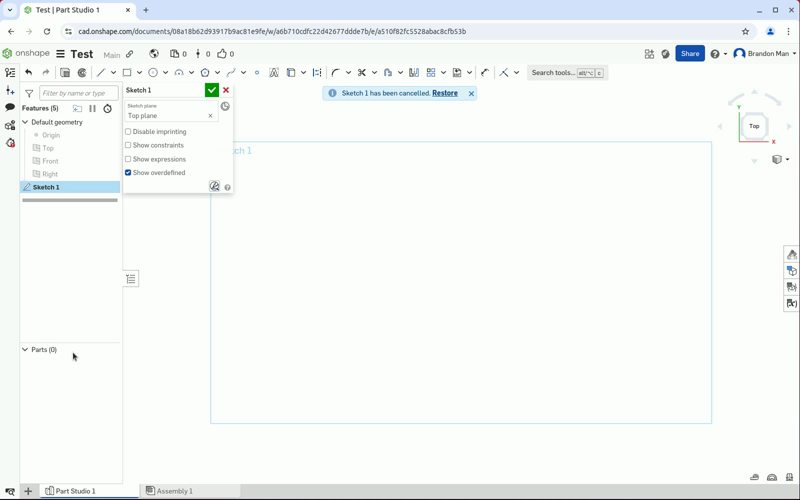
key(c)
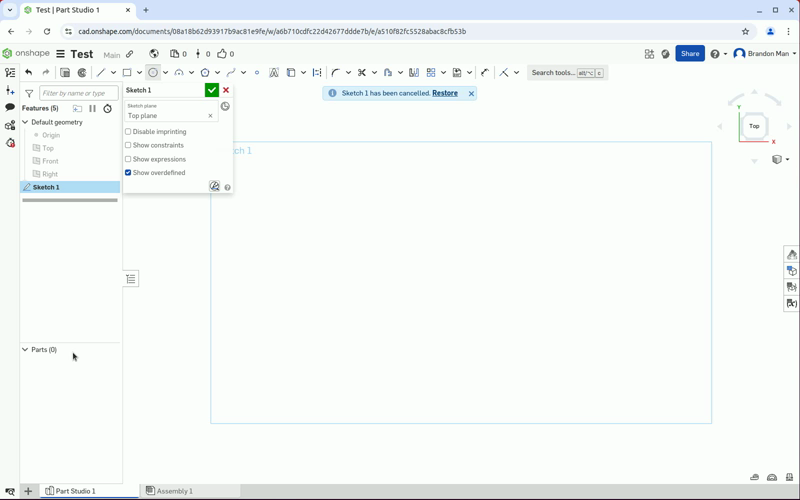
key_down(shift)
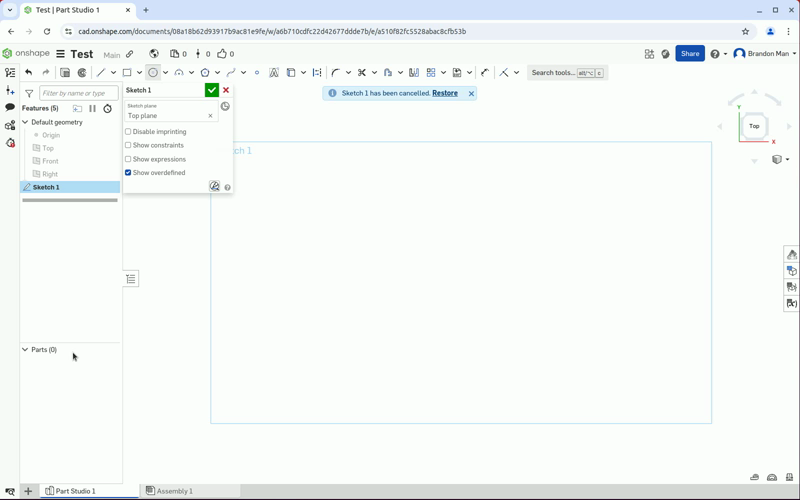
mouse_move(461, 282)
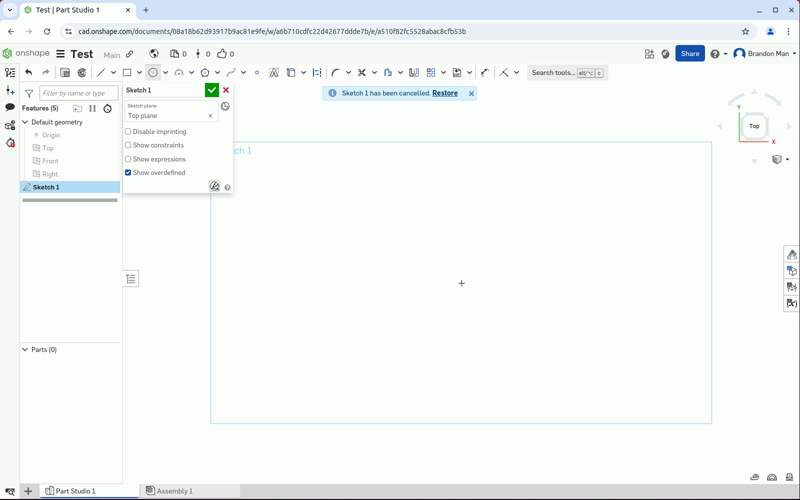
click(461, 282)
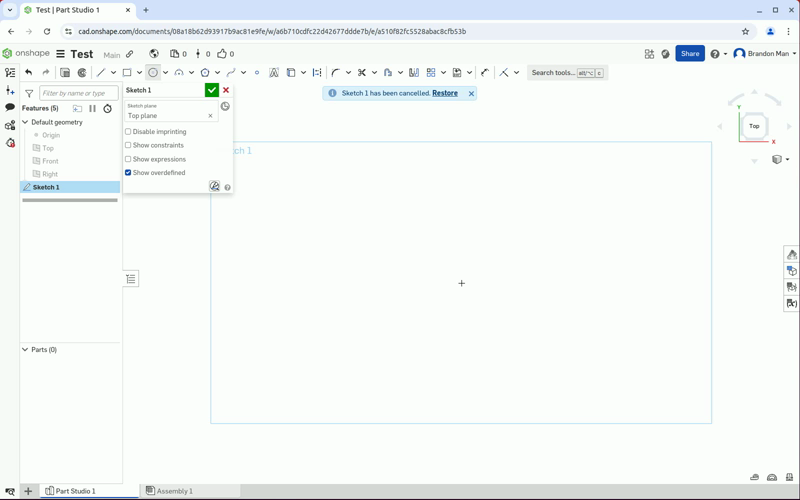
key_up(shift)
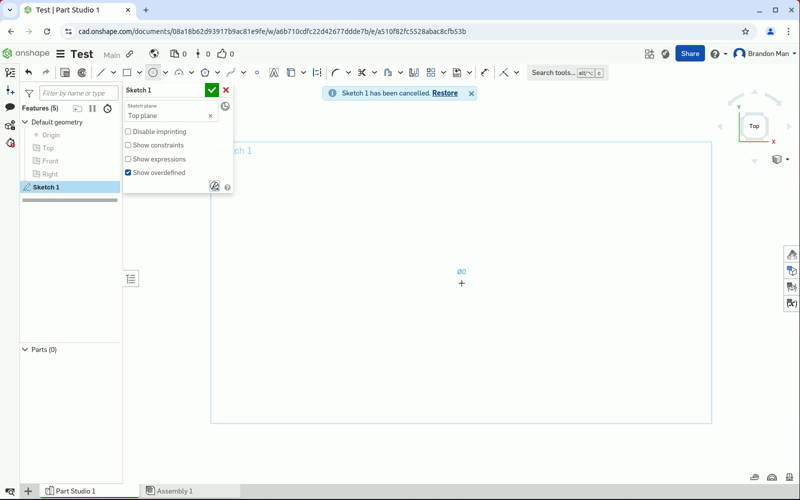
mouse_move(470, 282)
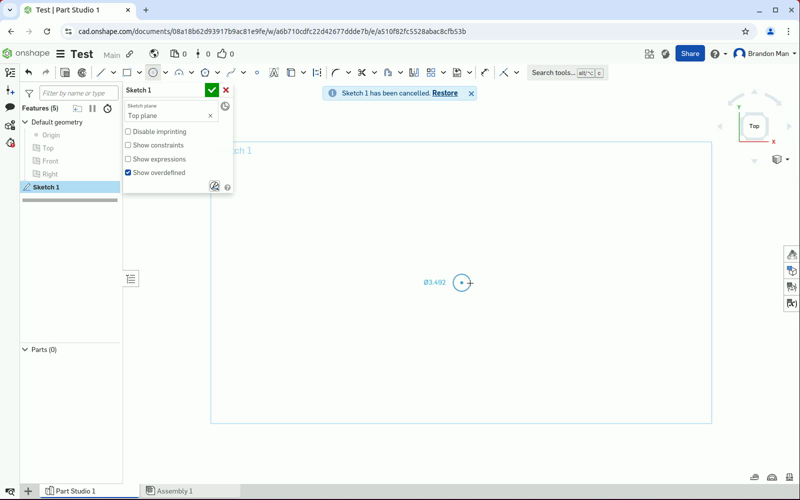
click(470, 282)
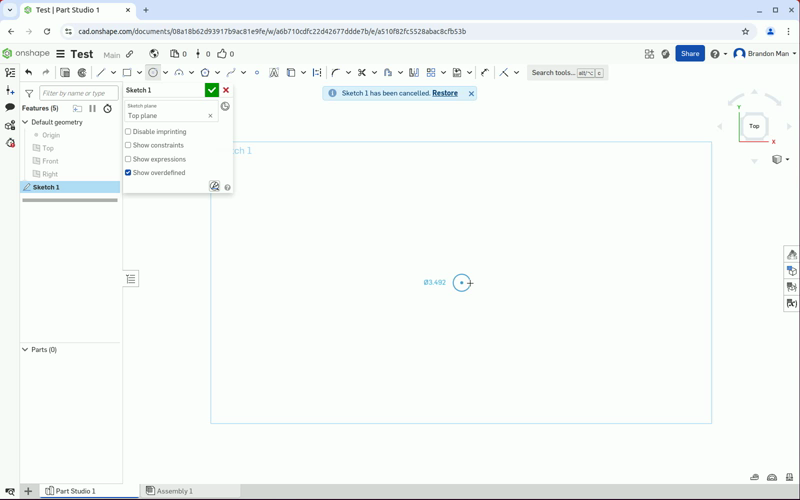
key(esc)
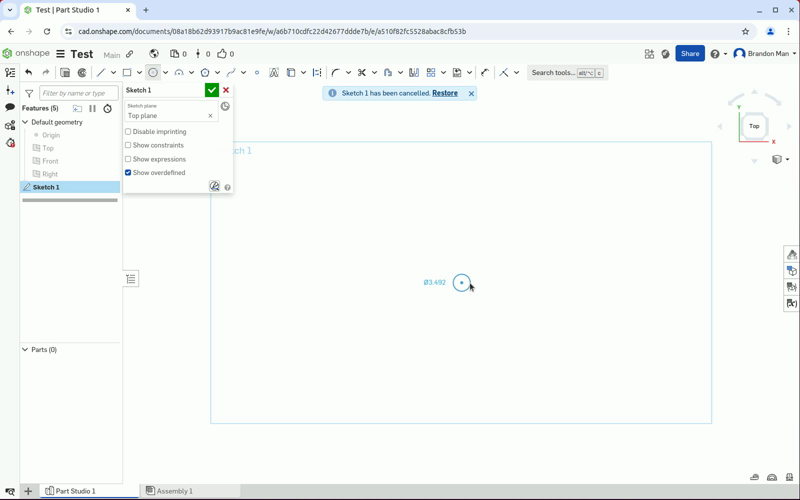
key(c)
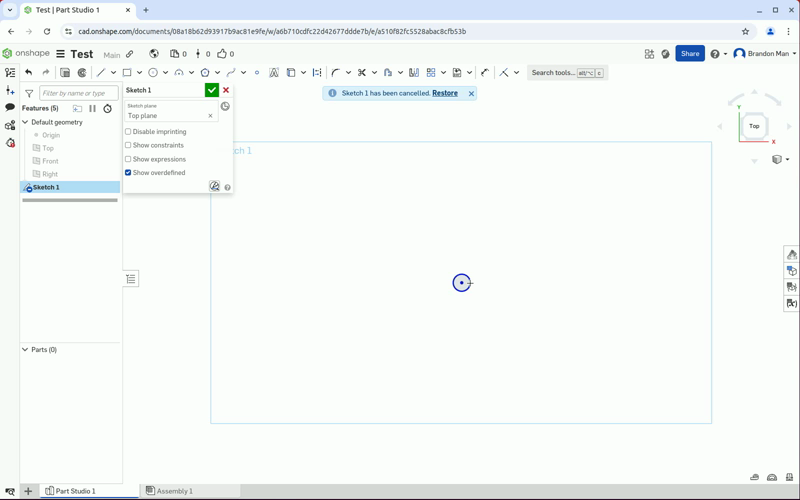
key_down(shift)
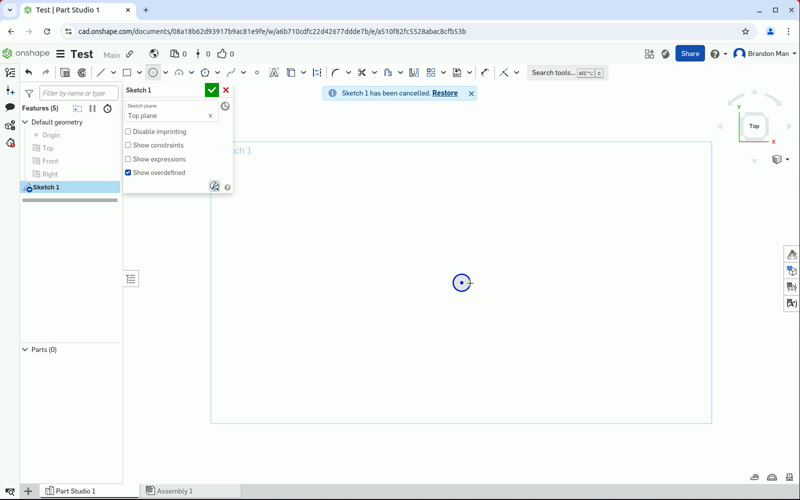
mouse_move(461, 282)
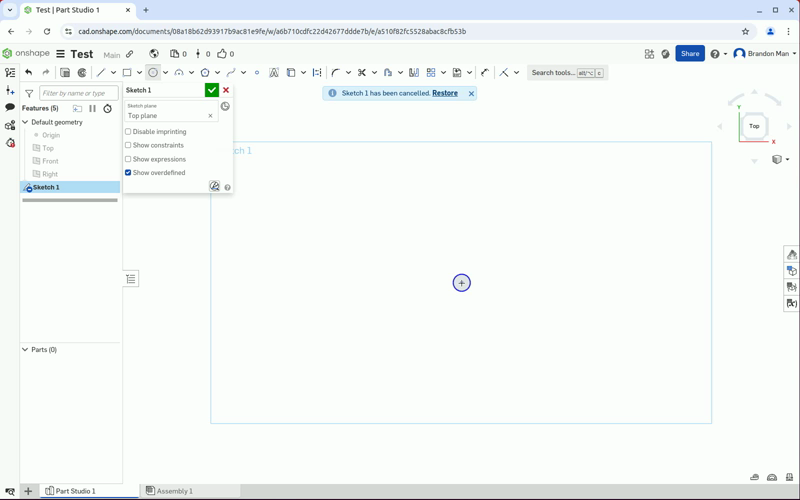
click(461, 282)
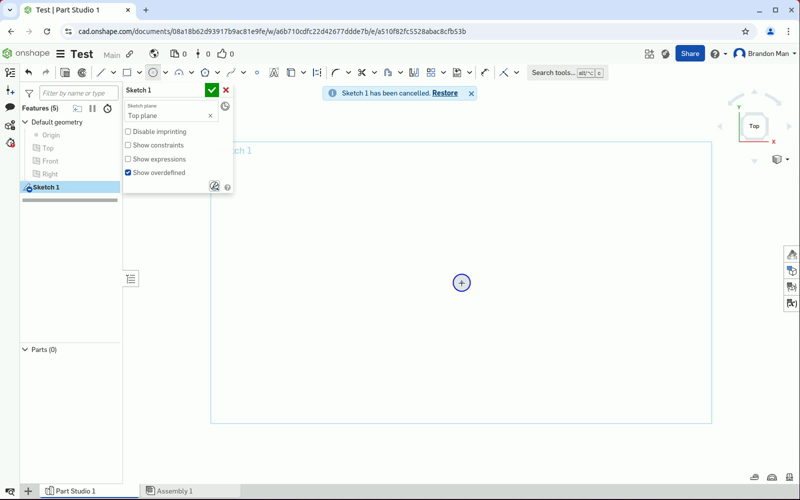
key_up(shift)
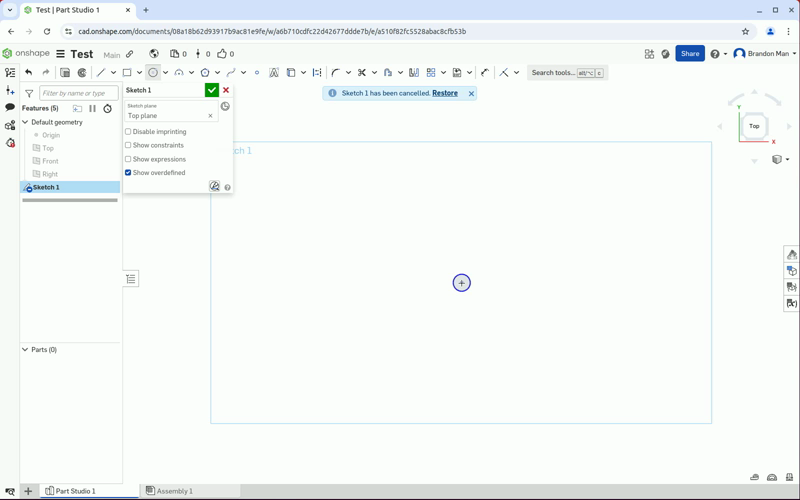
mouse_move(465, 282)
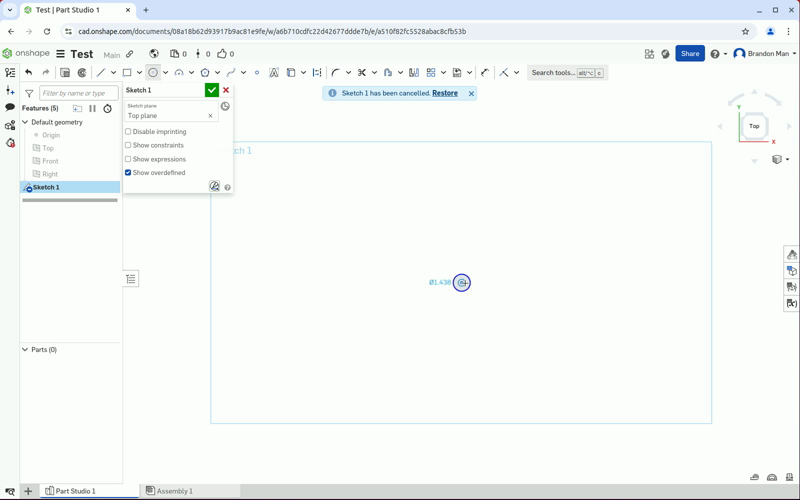
scroll(6)
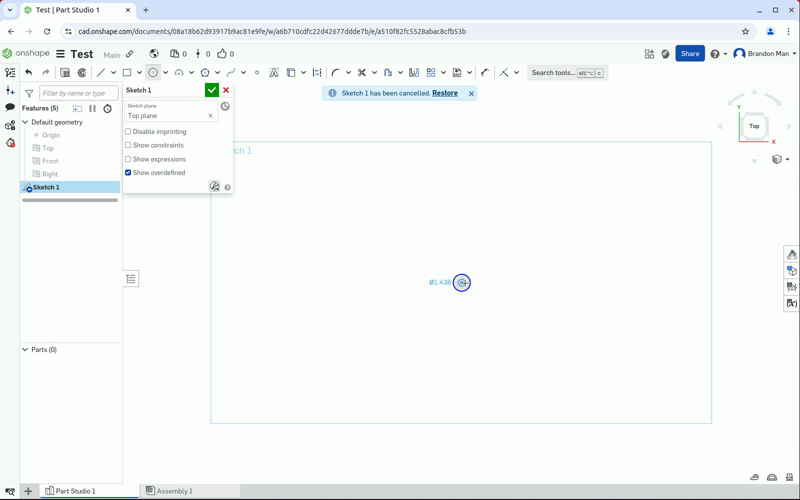
scroll(6)
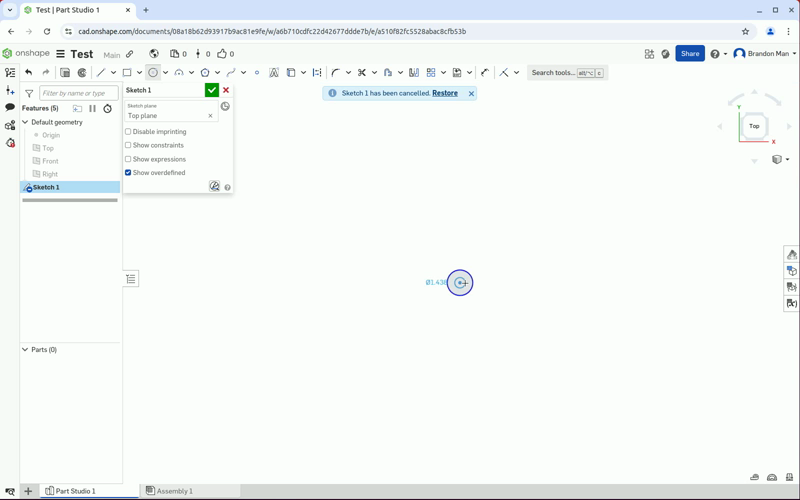
scroll(6)
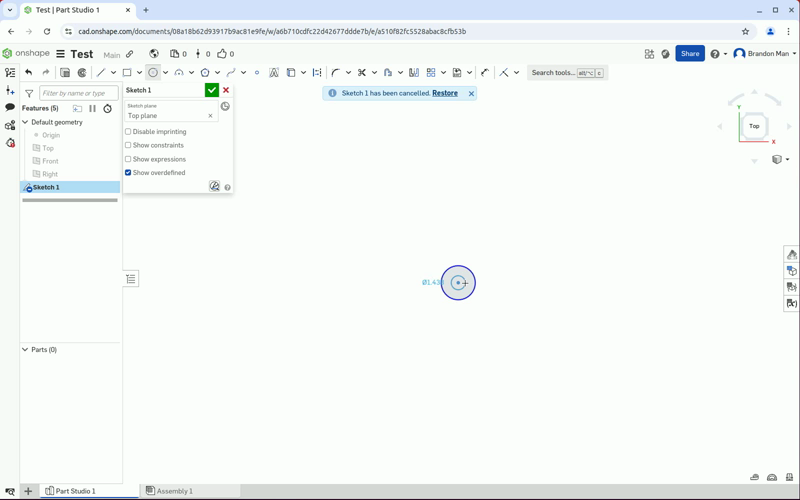
scroll(6)
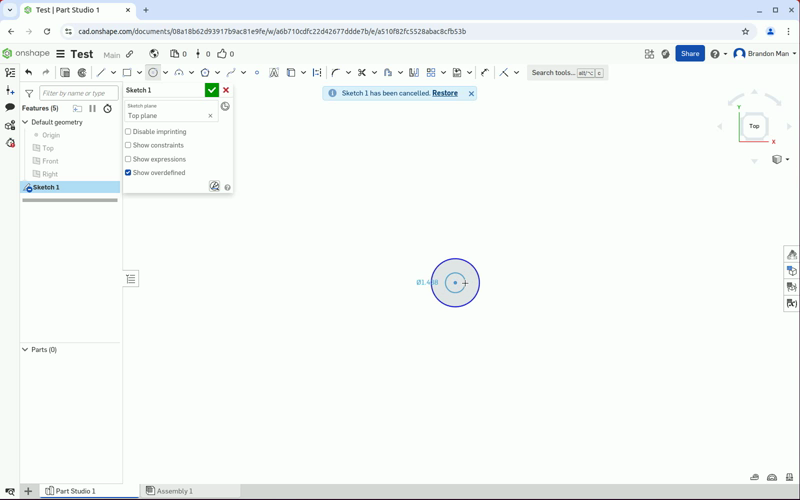
scroll(6)
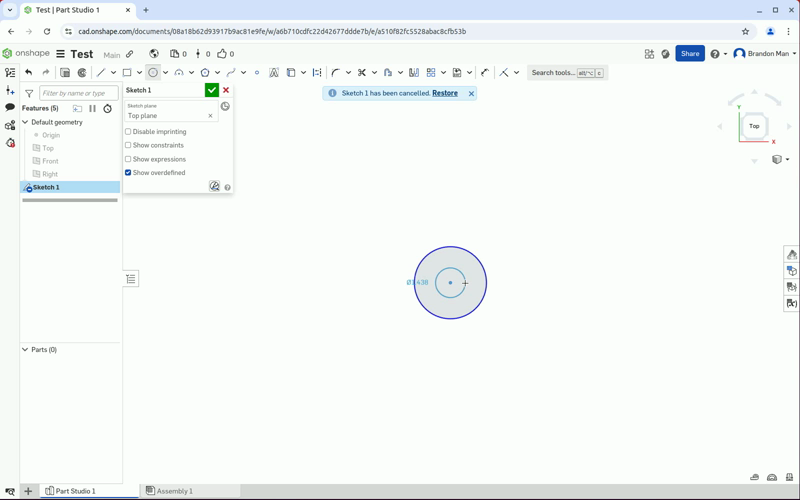
scroll(6)
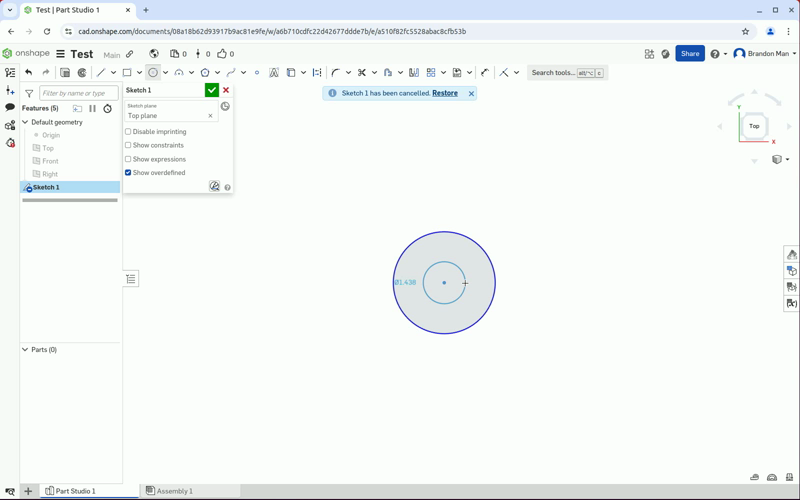
scroll(6)
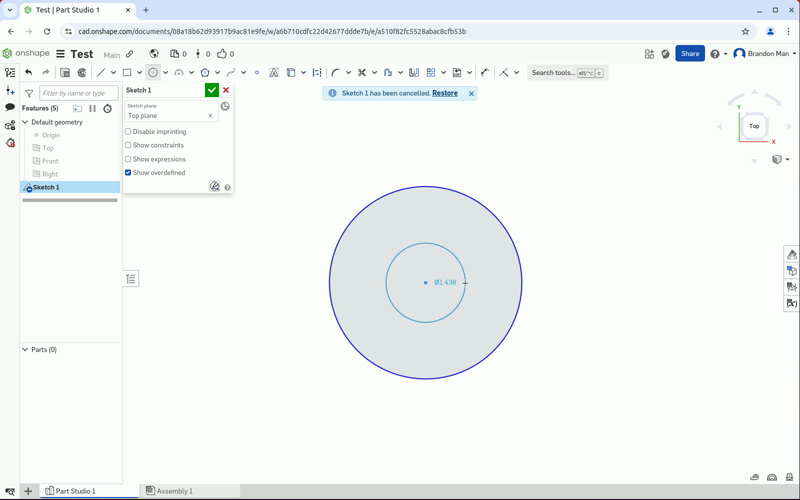
click(465, 282)
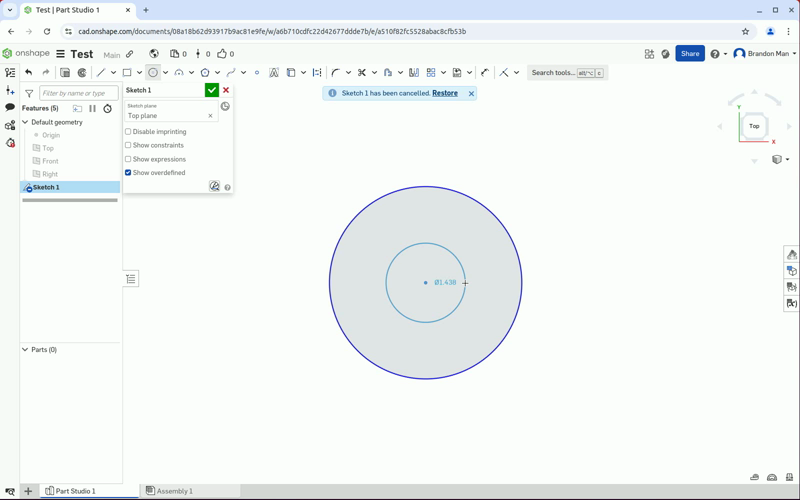
scroll(-6)
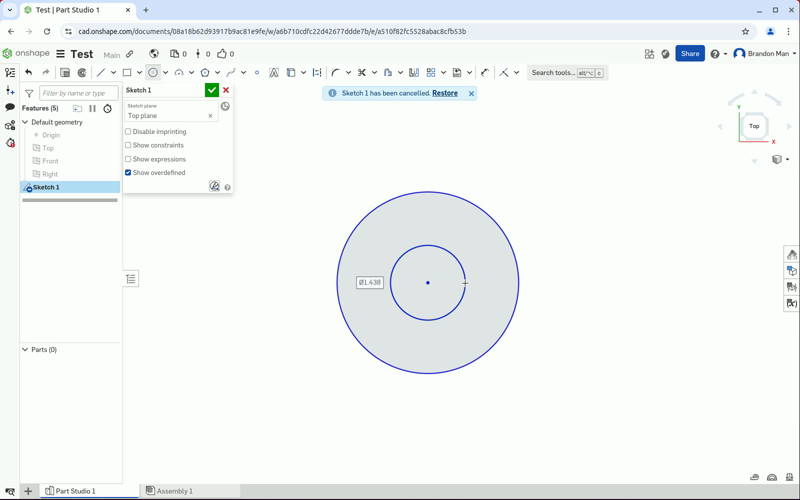
scroll(-6)
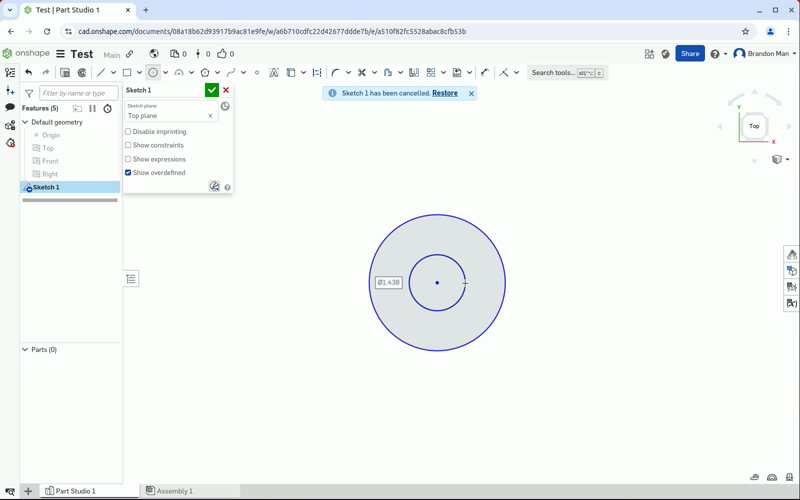
scroll(-6)
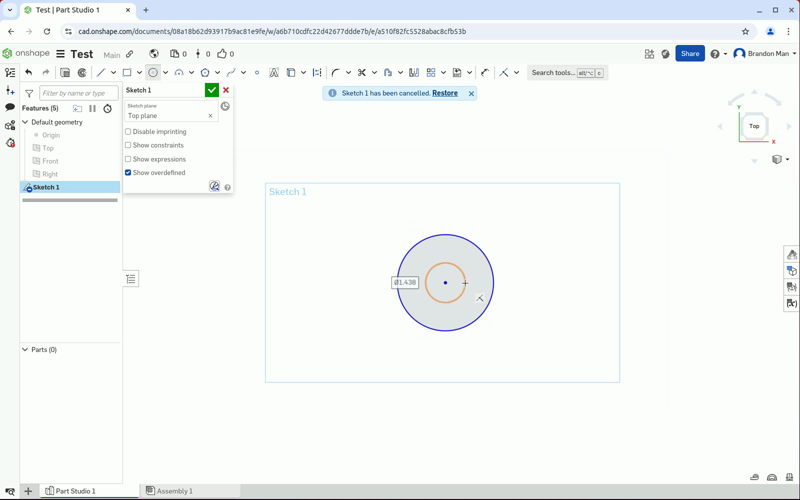
scroll(-6)
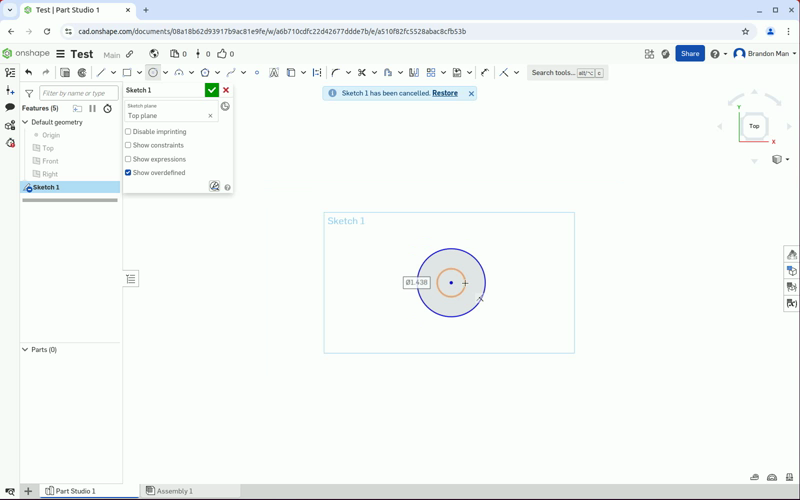
scroll(-6)
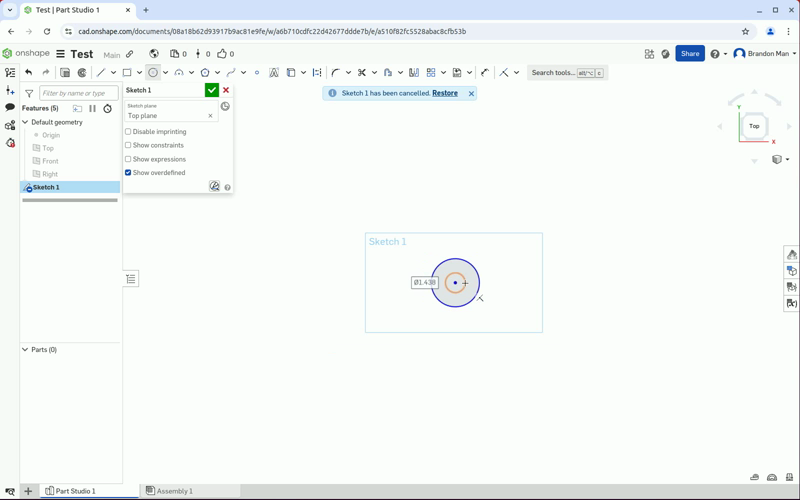
scroll(-6)
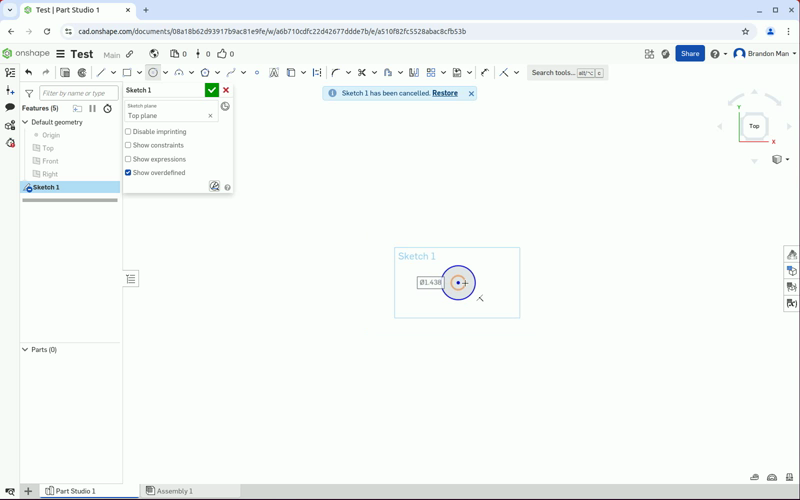
scroll(-6)
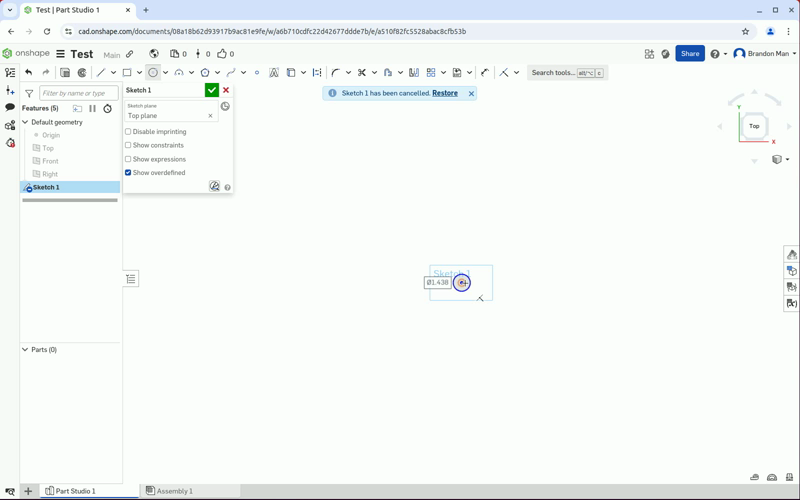
key(esc)
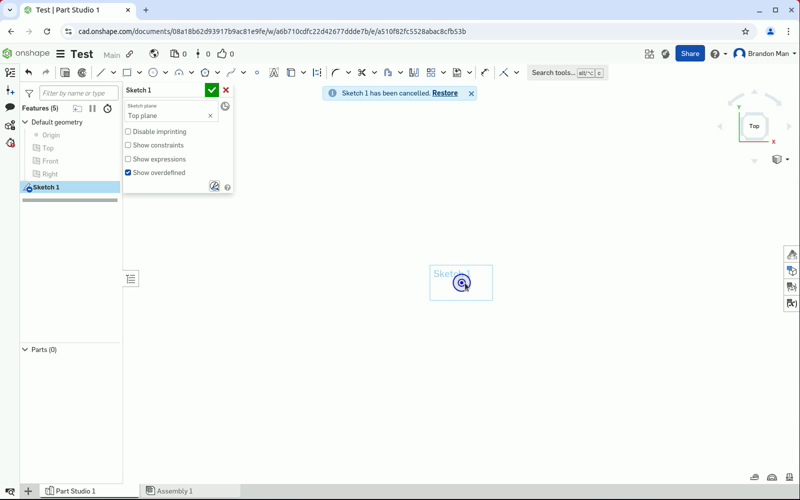
mouse_move(459, 277)
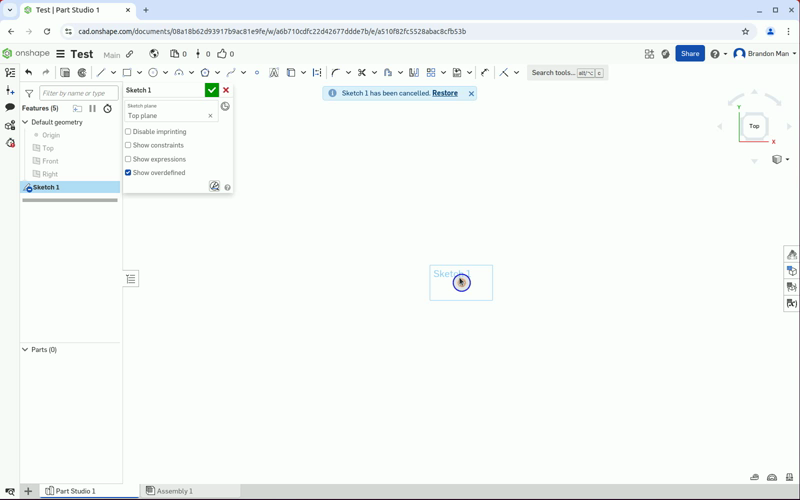
scroll(6)
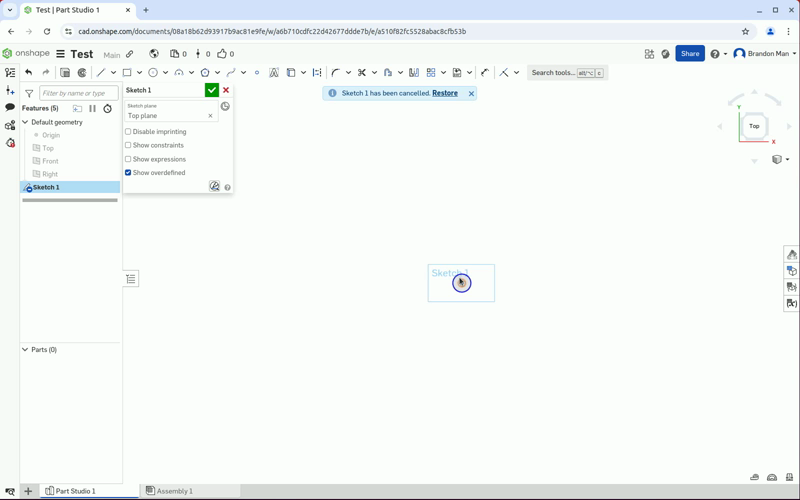
scroll(6)
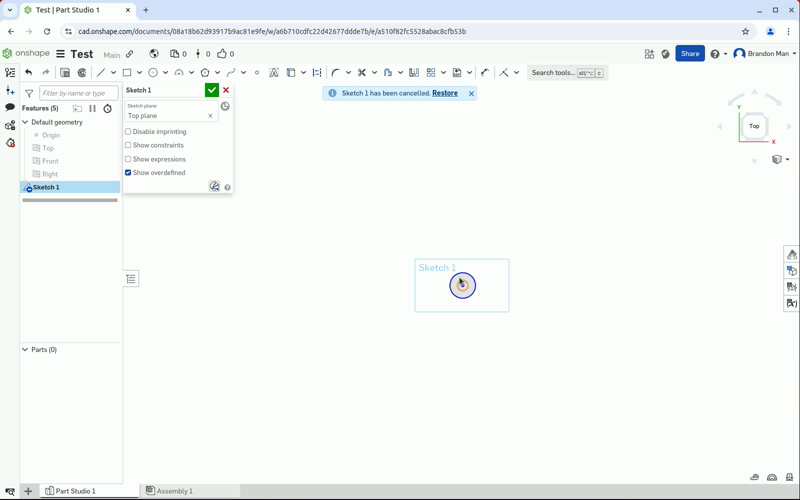
scroll(6)
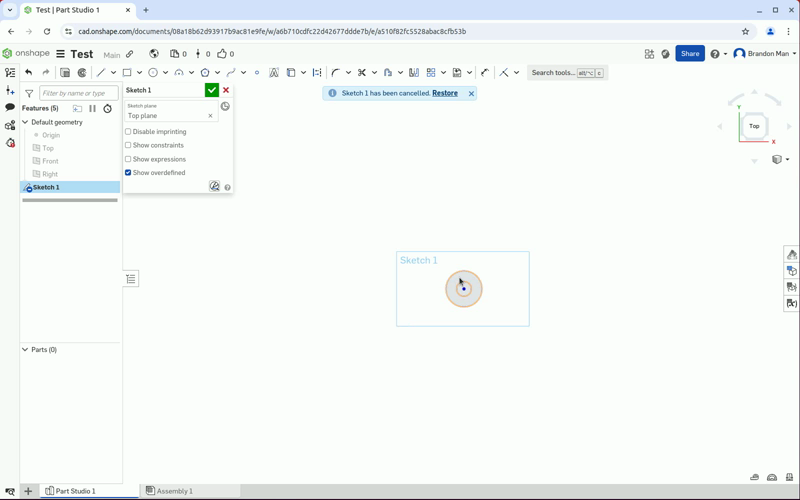
scroll(6)
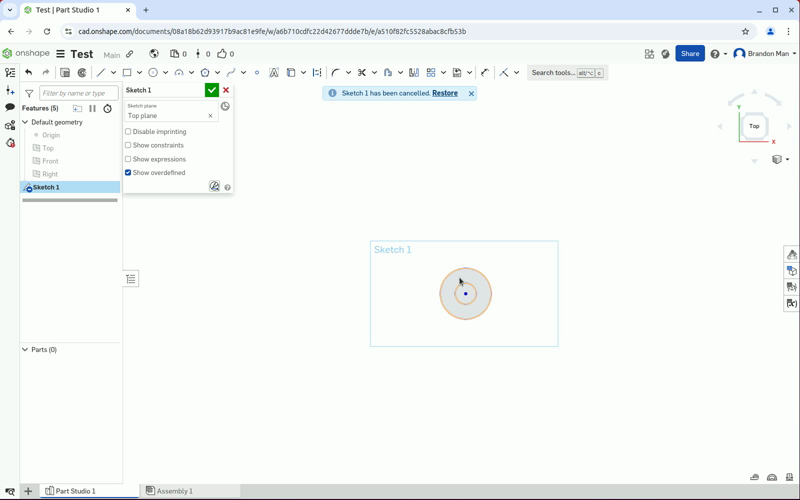
scroll(6)
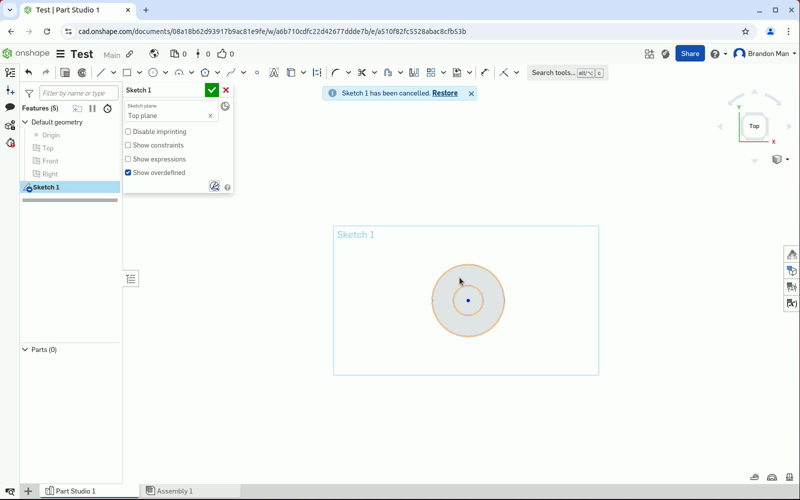
scroll(6)
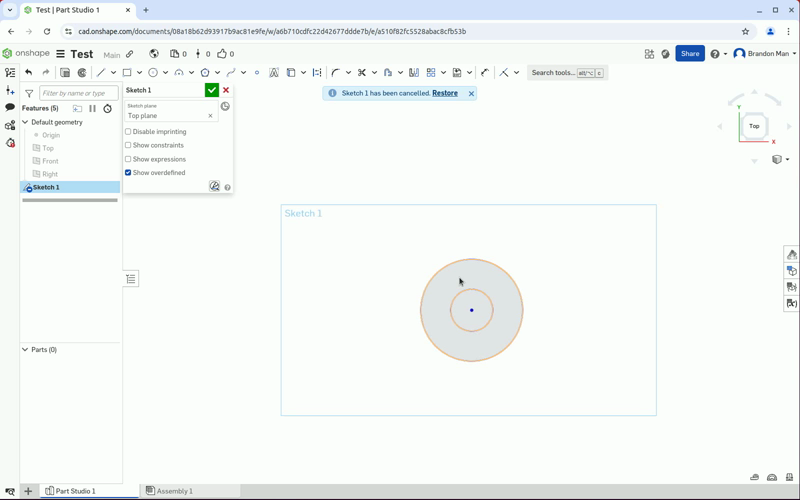
scroll(6)
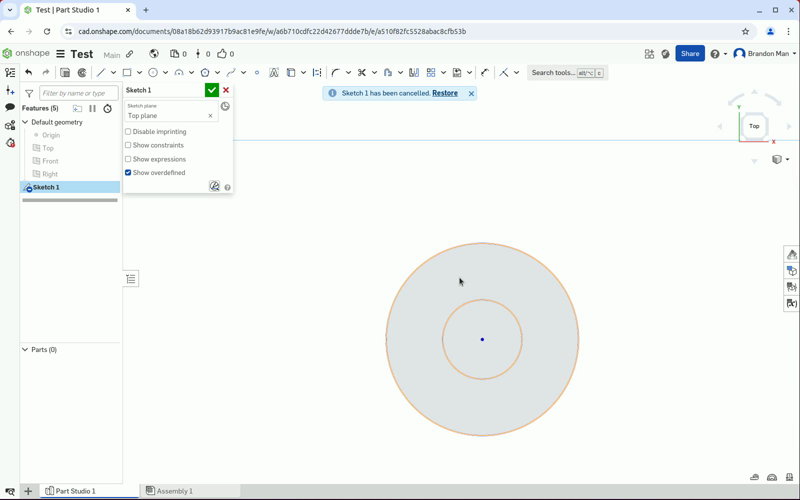
click(459, 277)
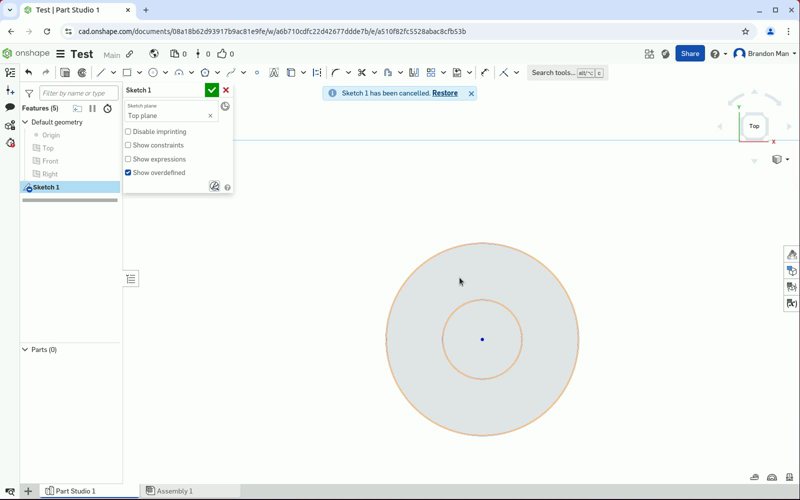
scroll(-6)
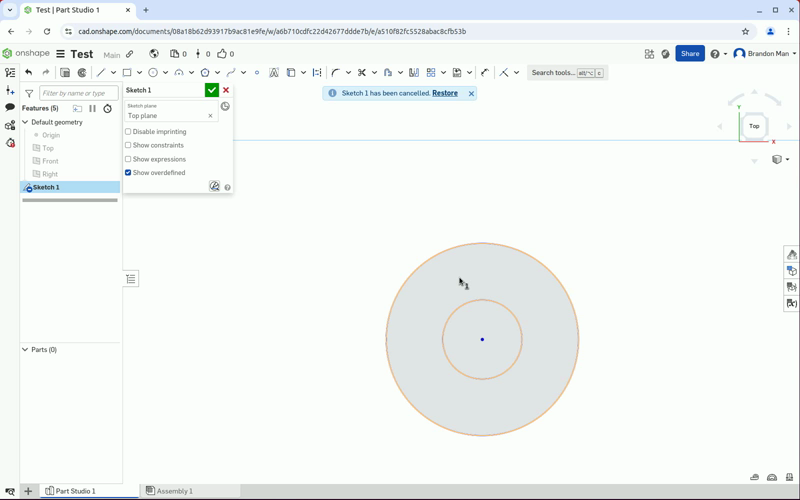
scroll(-6)
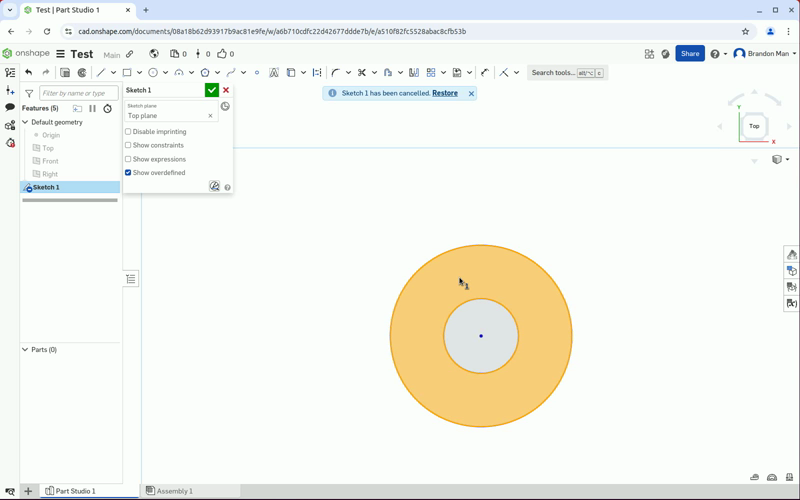
scroll(-6)
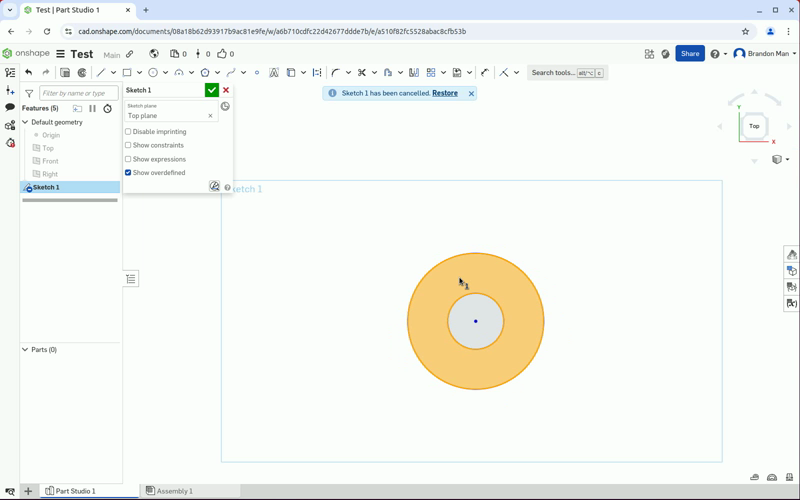
scroll(-6)
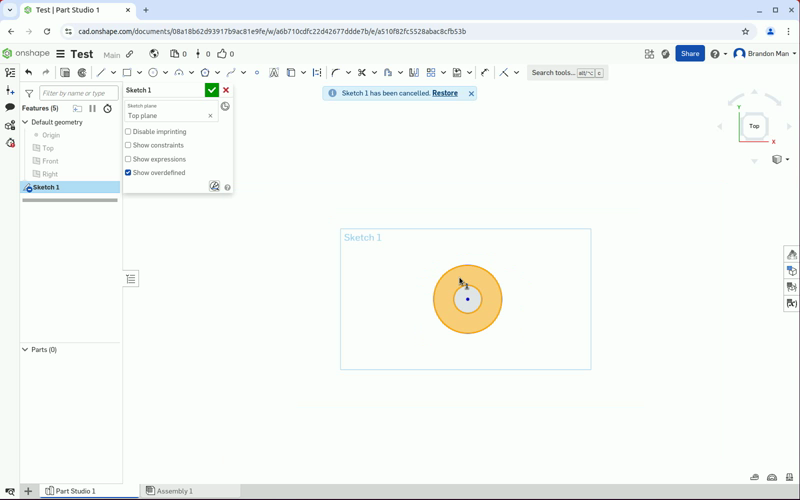
scroll(-6)
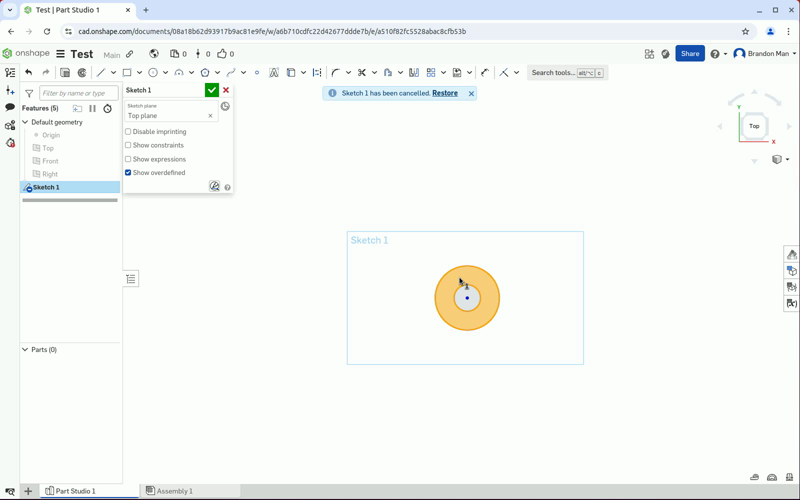
scroll(-6)
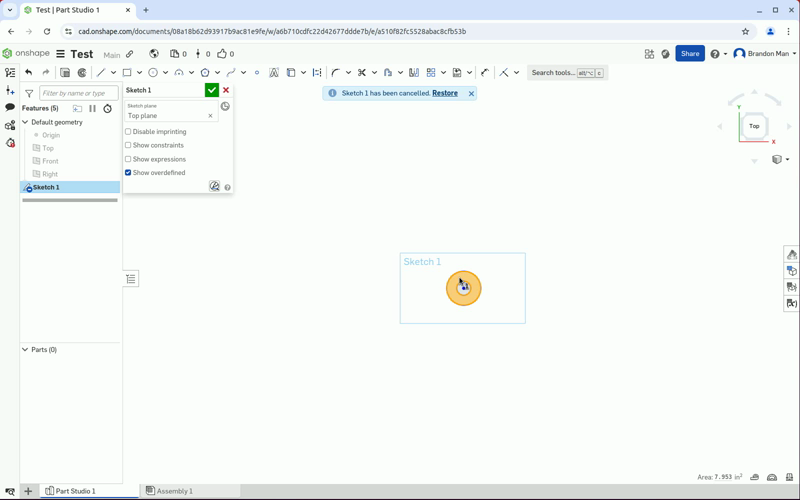
scroll(-6)
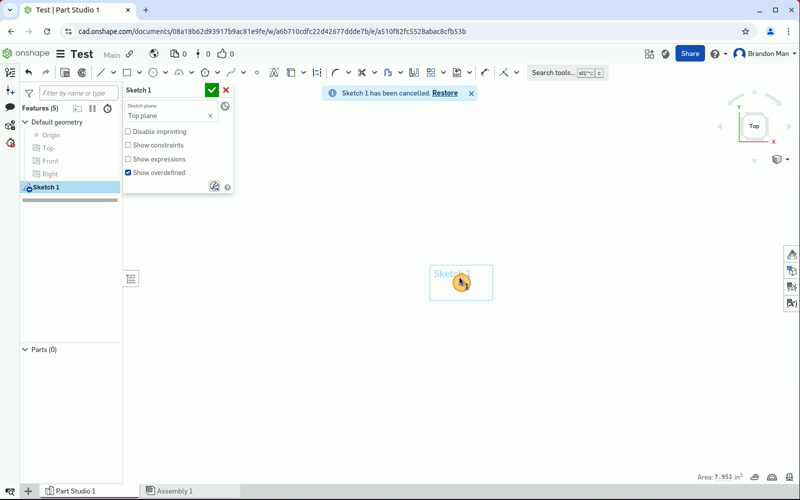
mouse_move(73, 352)
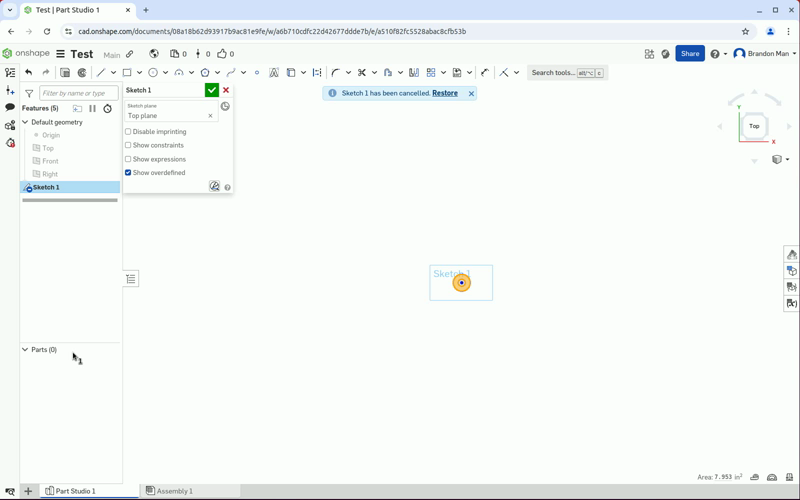
key(shift+y)
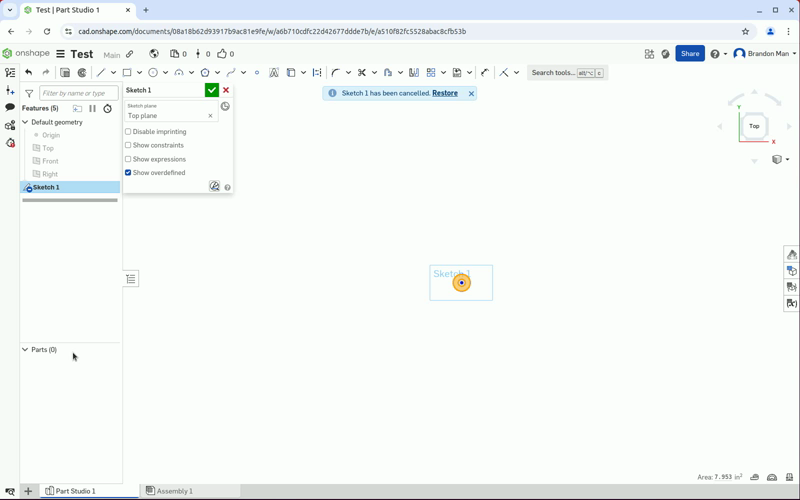
key(shift+e)
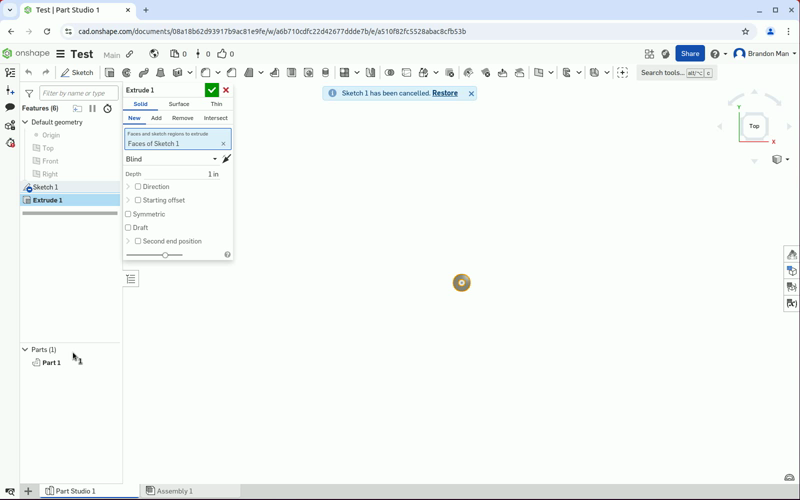
mouse_move(143, 106)
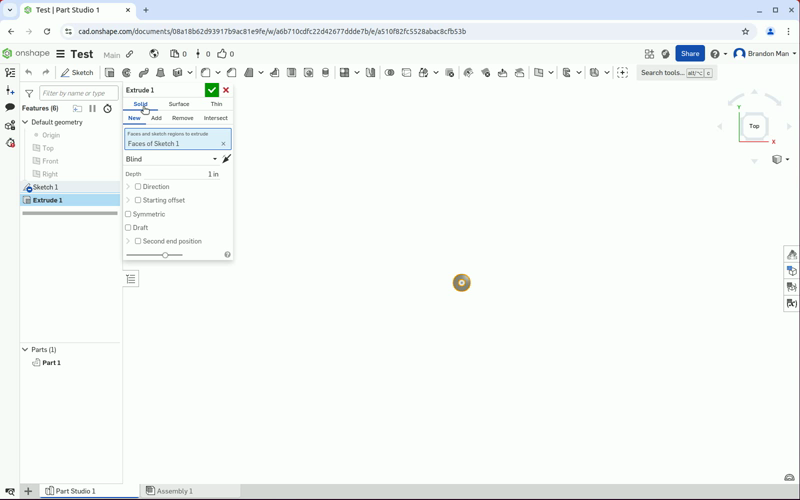
click(143, 106)
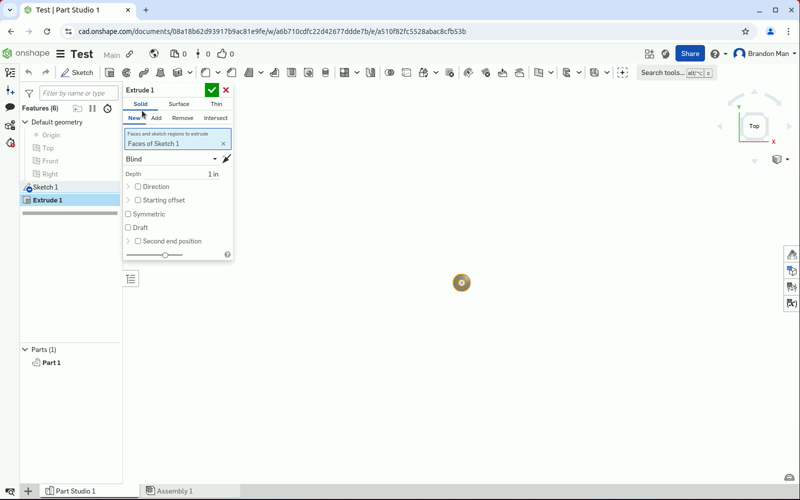
mouse_move(137, 120)
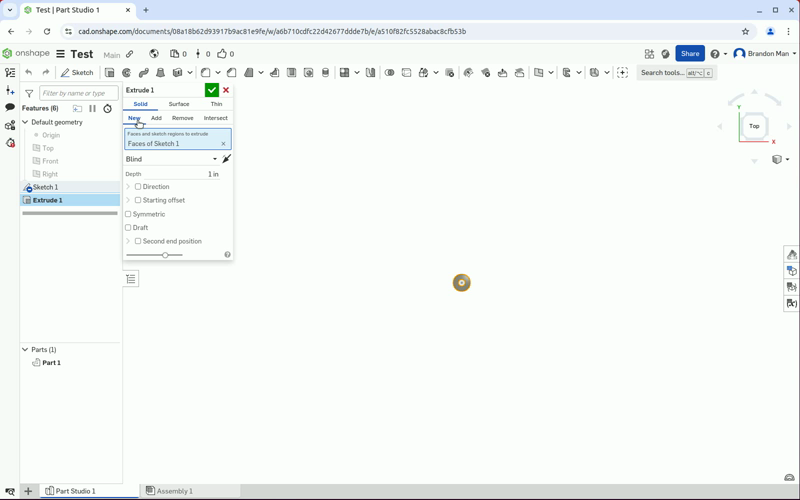
click(137, 120)
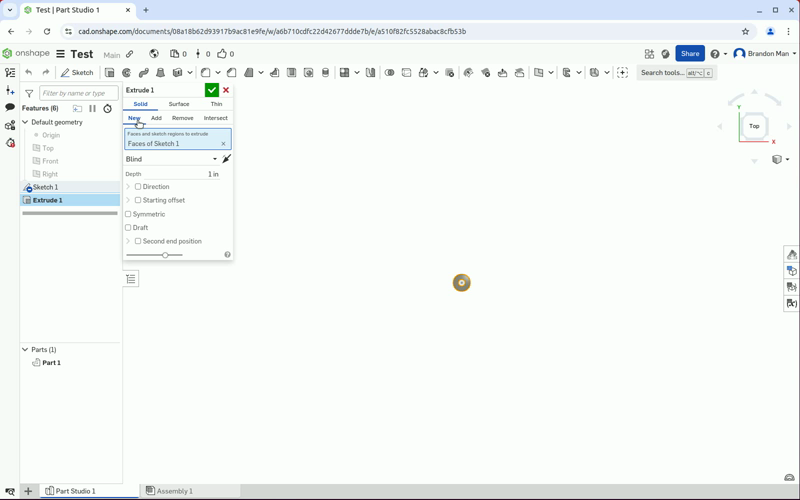
key(tab, 4)
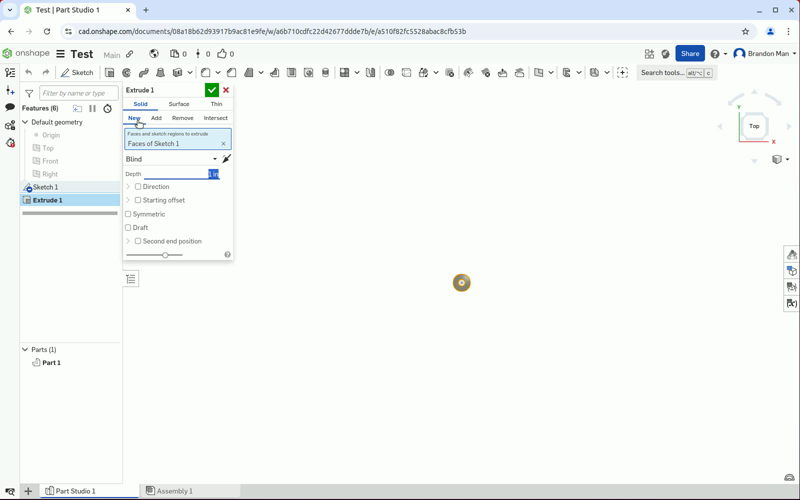
text(13.721)
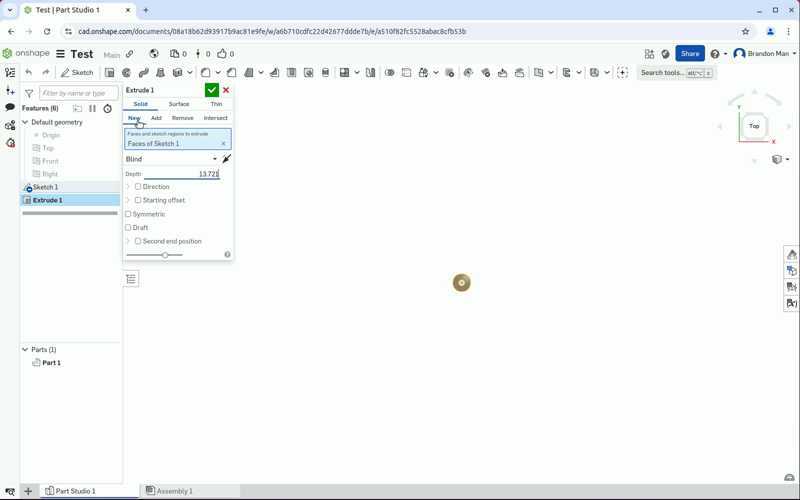
key(enter)
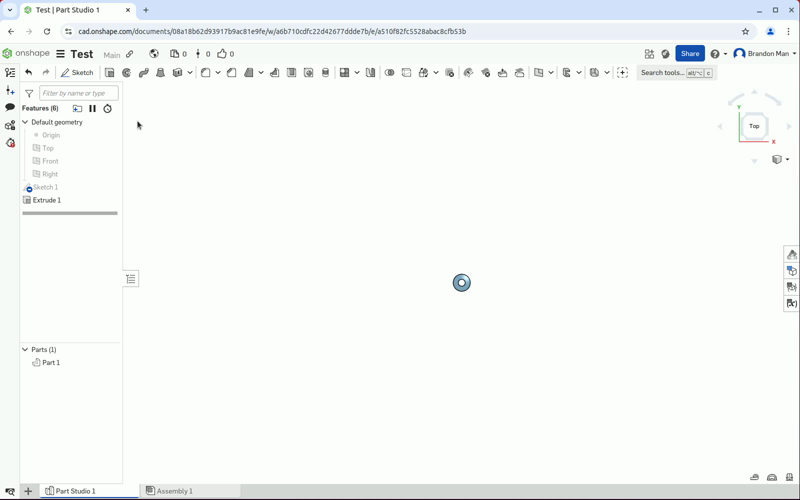
key(shift+h)
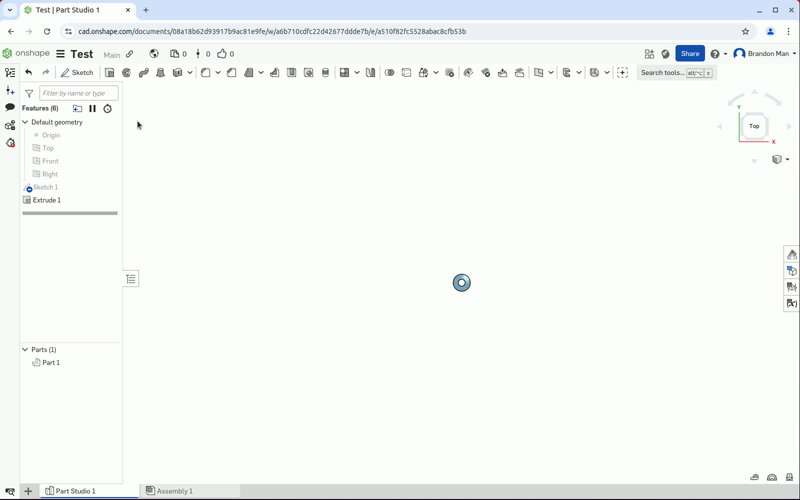
key(shift+h)
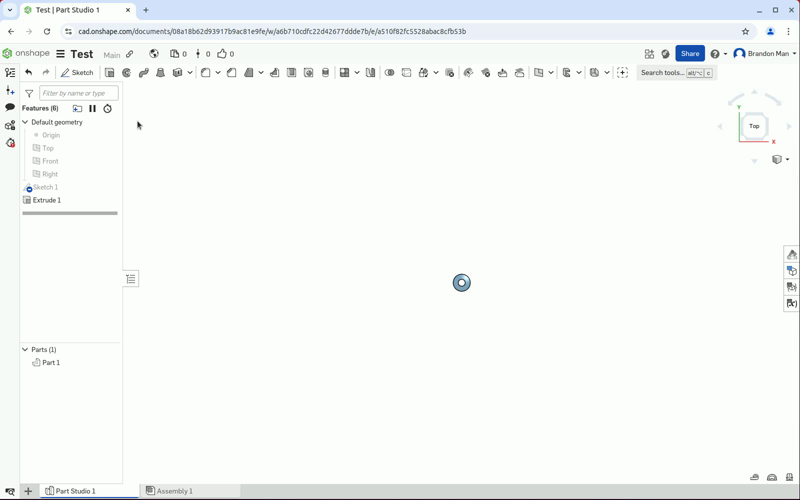
mouse_move(73, 189)
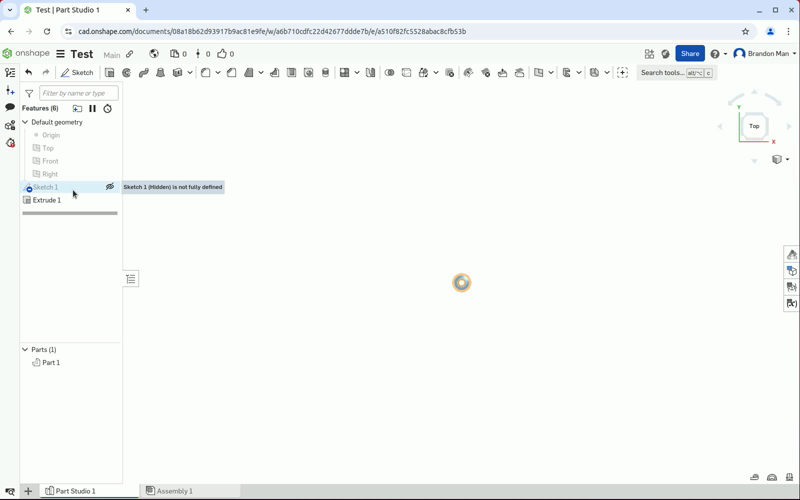
click(73, 189)
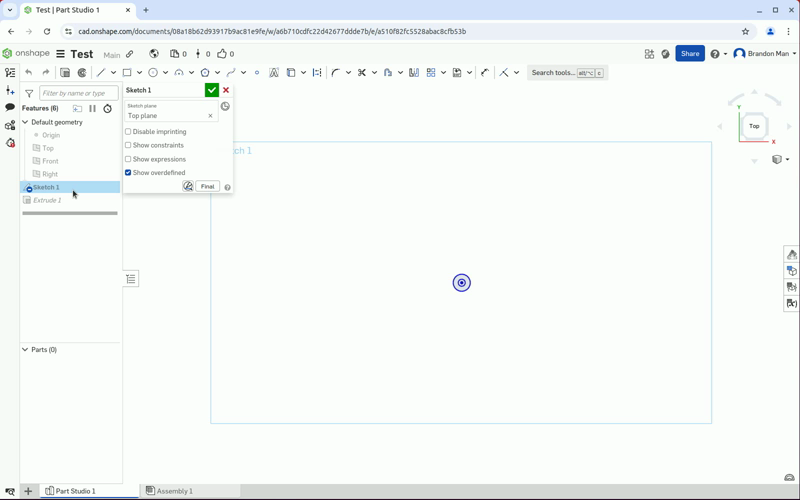
mouse_move(229, 92)
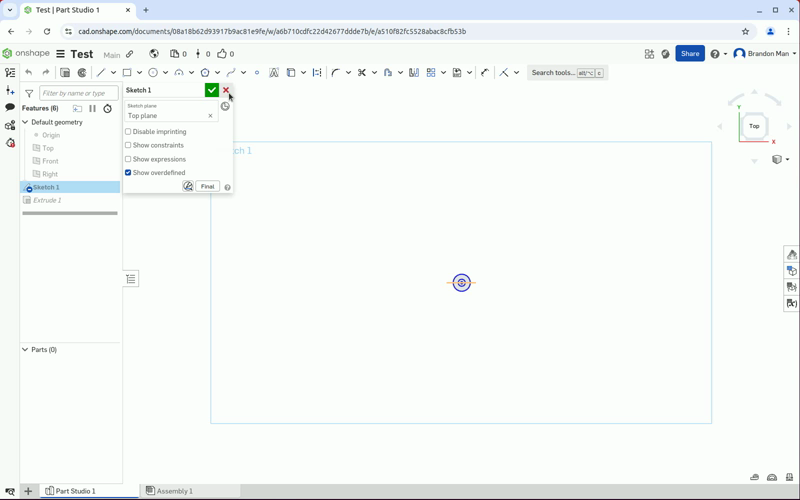
click(229, 92)
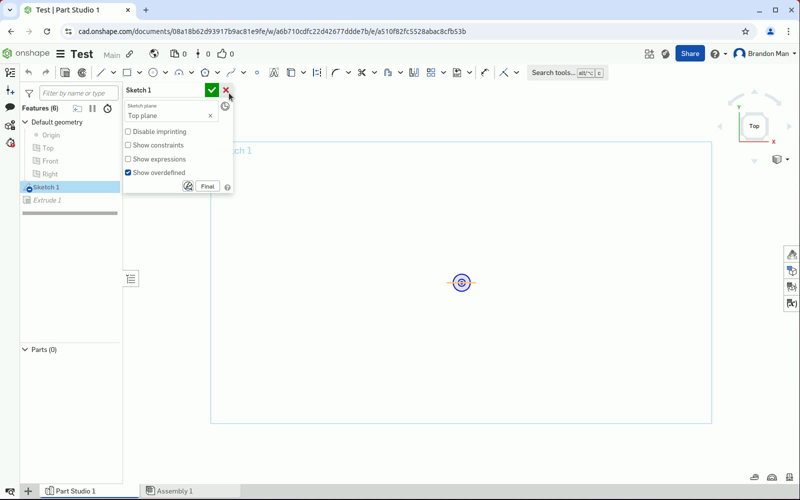
key(shift+s)
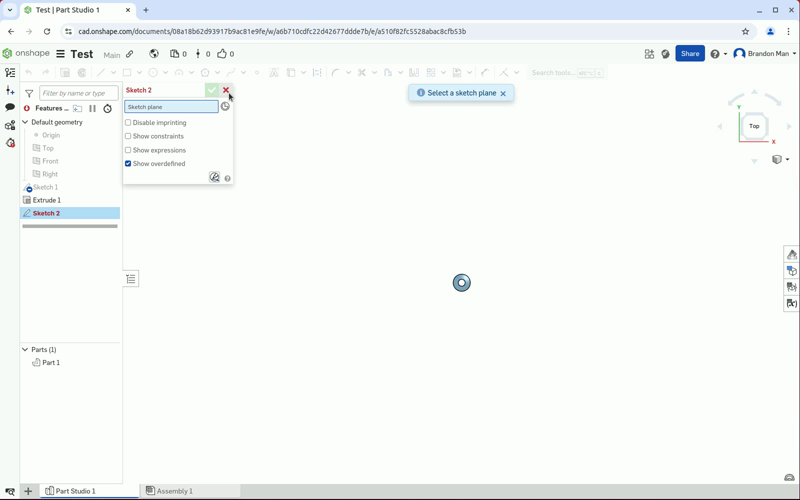
mouse_move(73, 150)
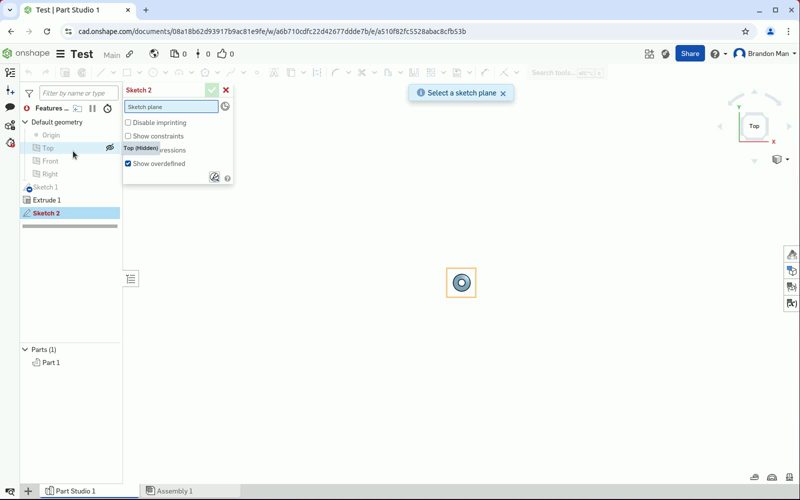
click(73, 150)
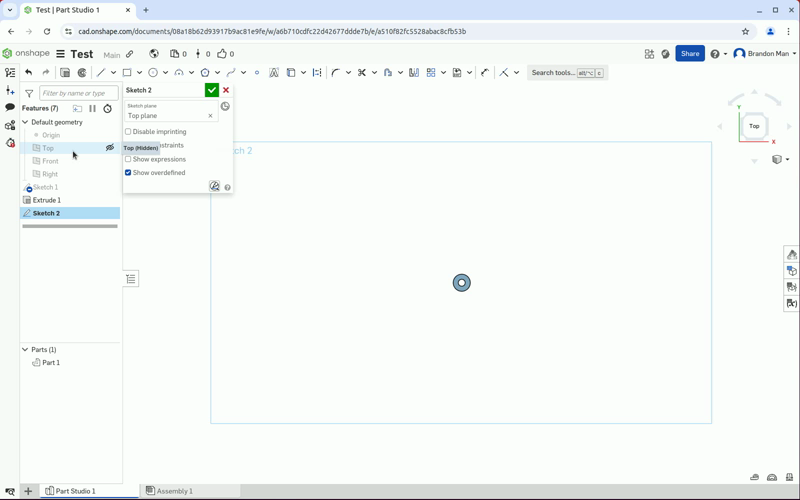
mouse_move(73, 352)
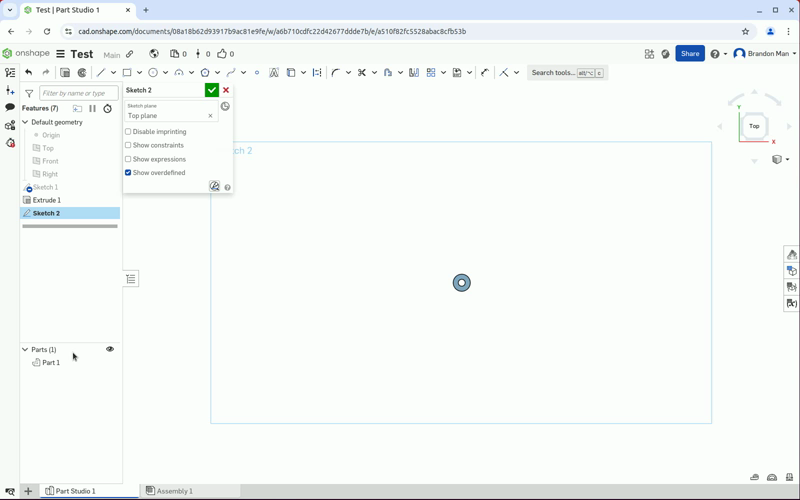
key(y)
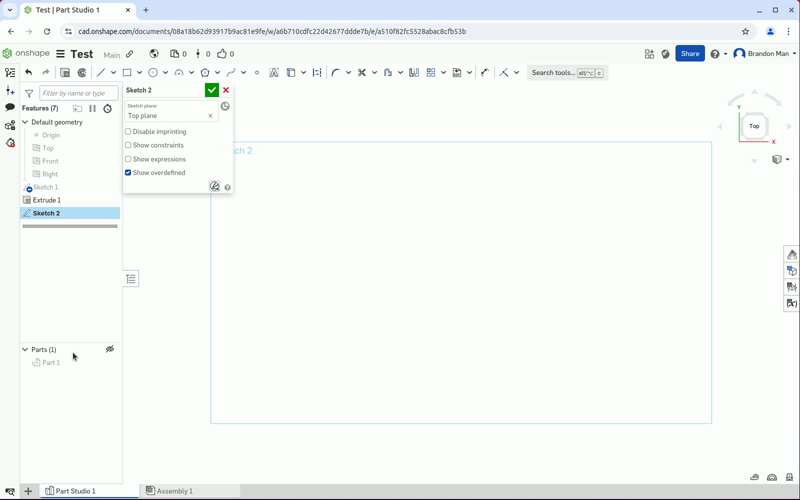
key(c)
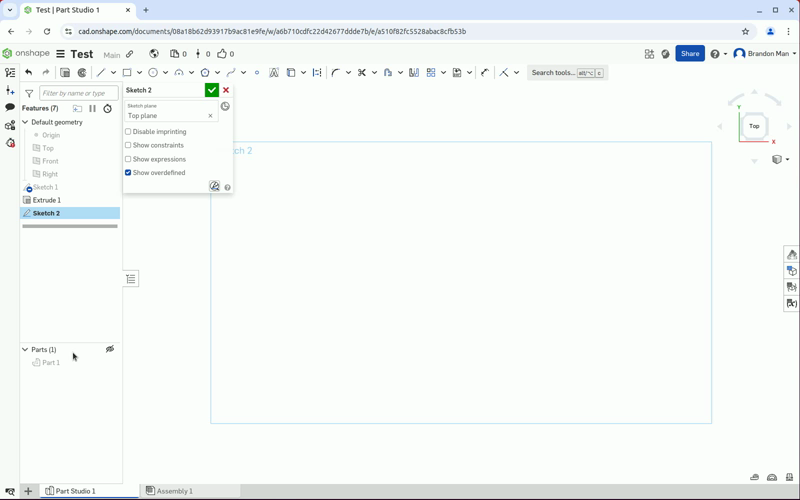
key_down(shift)
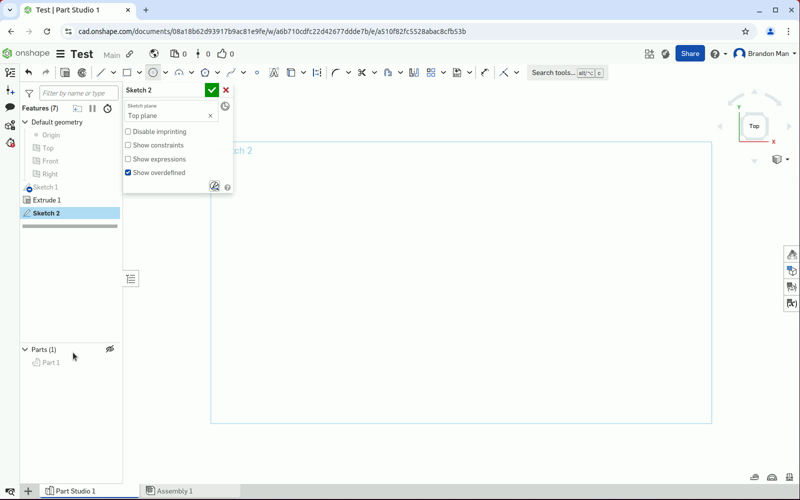
mouse_move(514, 282)
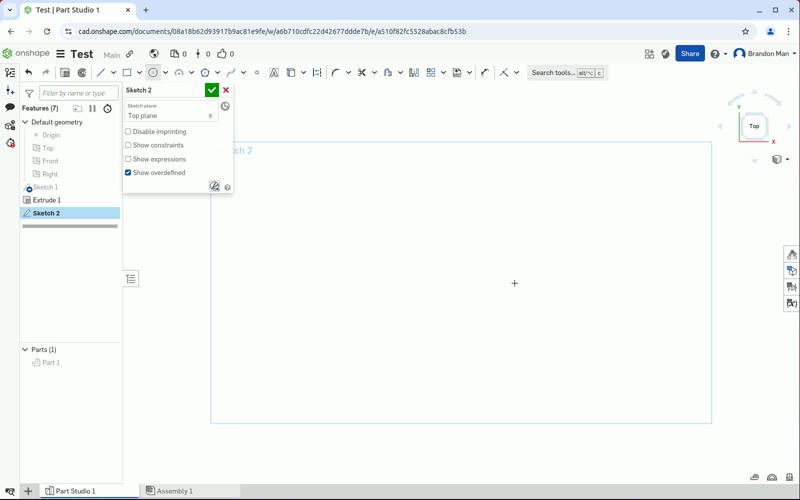
click(514, 282)
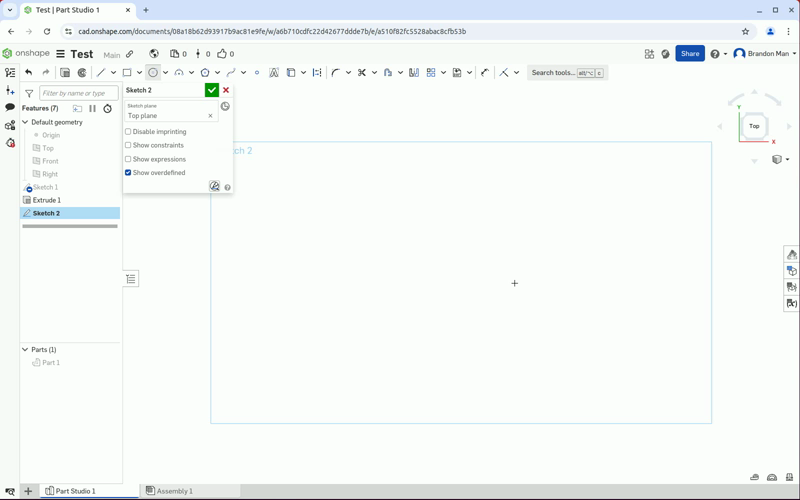
key_up(shift)
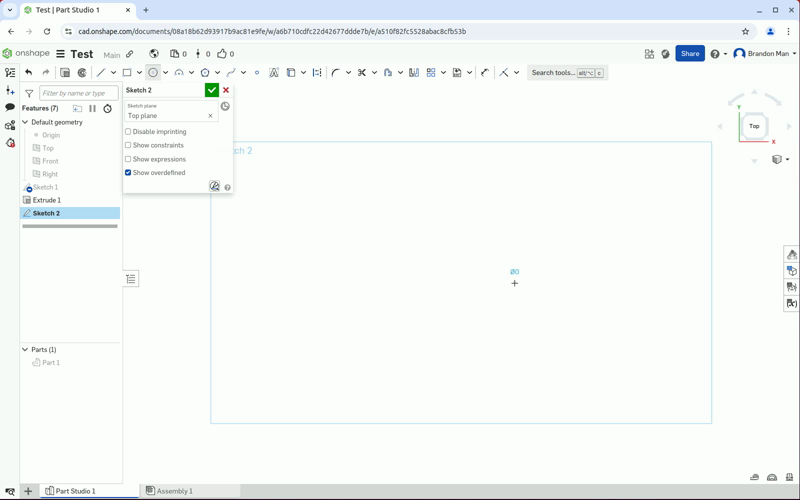
mouse_move(522, 282)
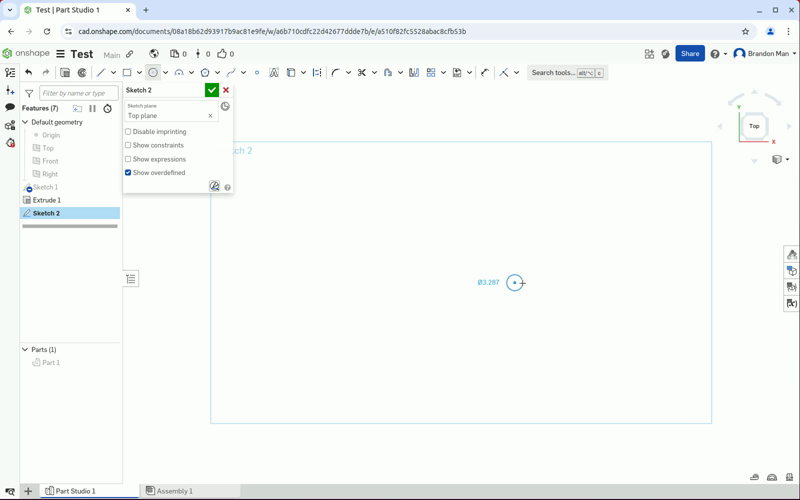
click(522, 282)
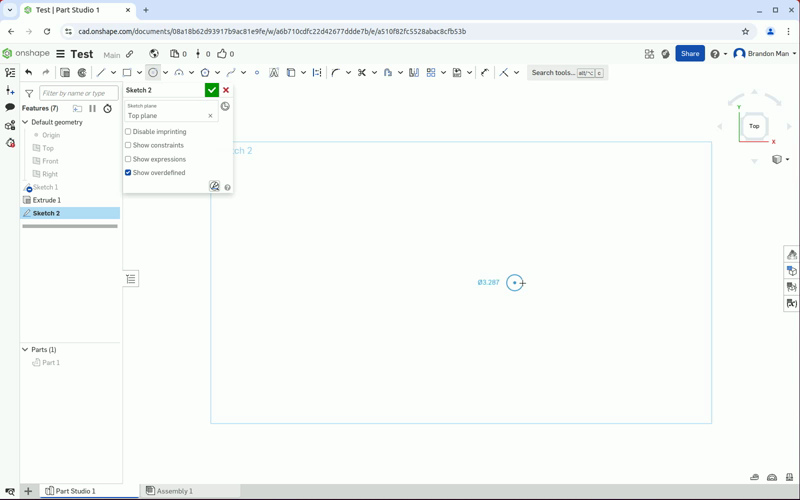
key(esc)
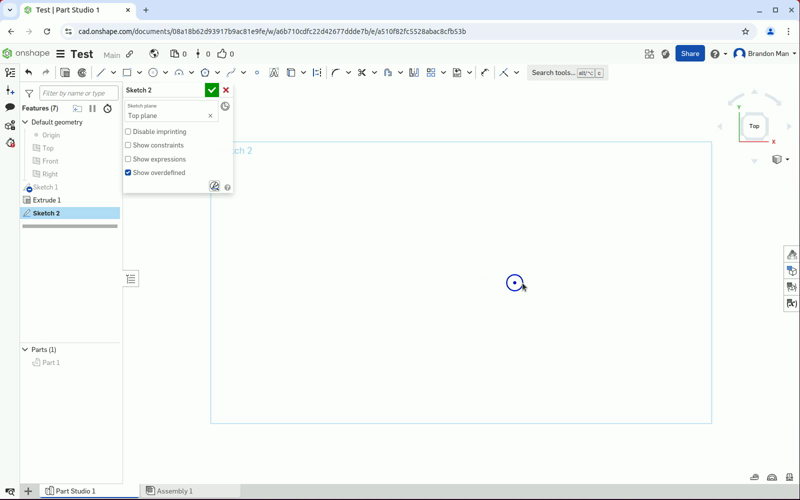
key(c)
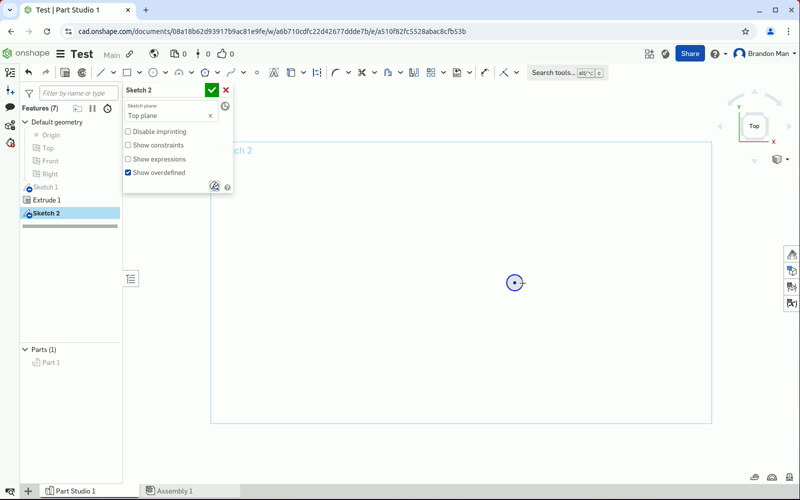
key_down(shift)
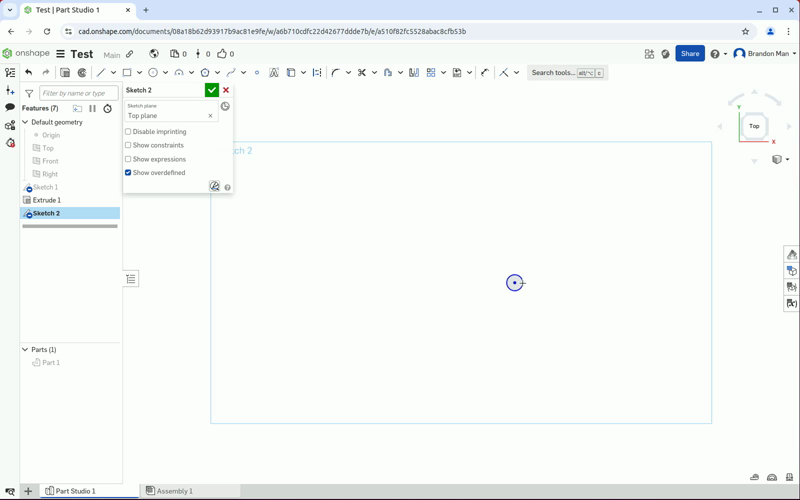
mouse_move(514, 282)
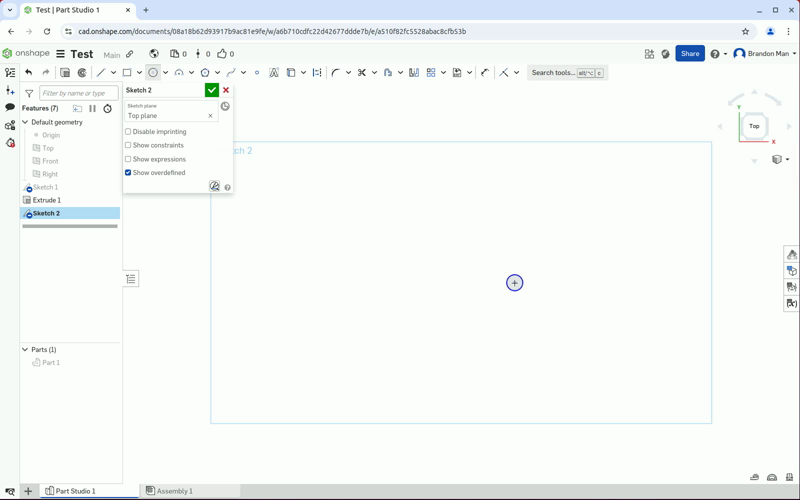
click(514, 282)
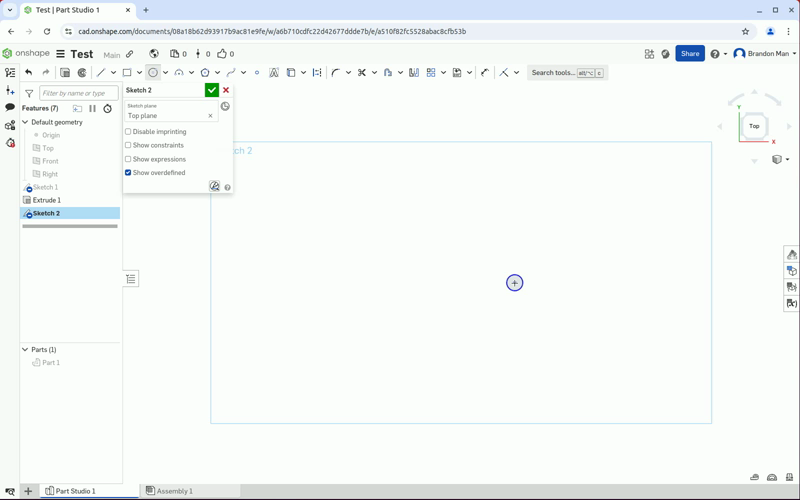
key_up(shift)
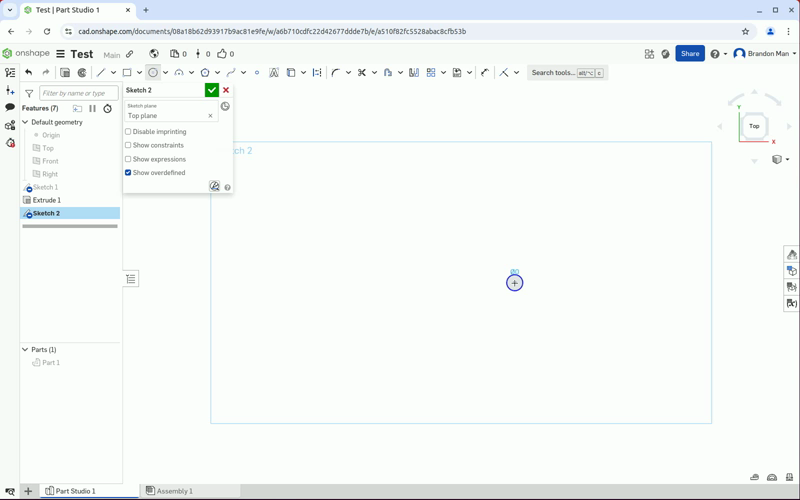
mouse_move(518, 282)
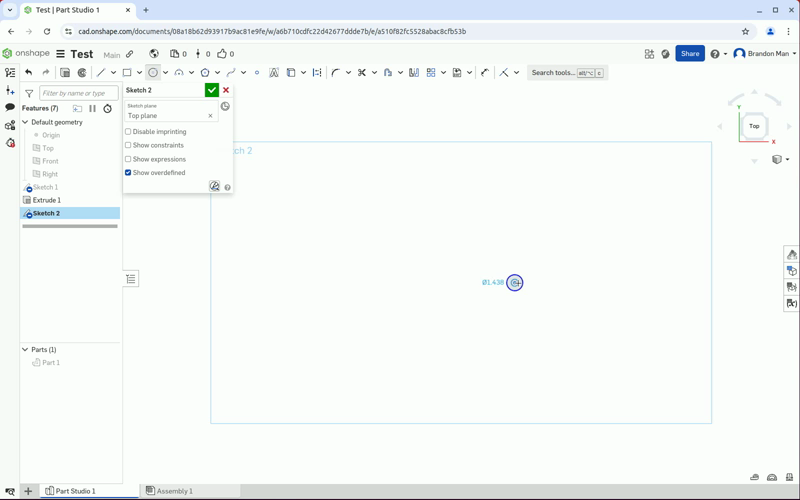
scroll(6)
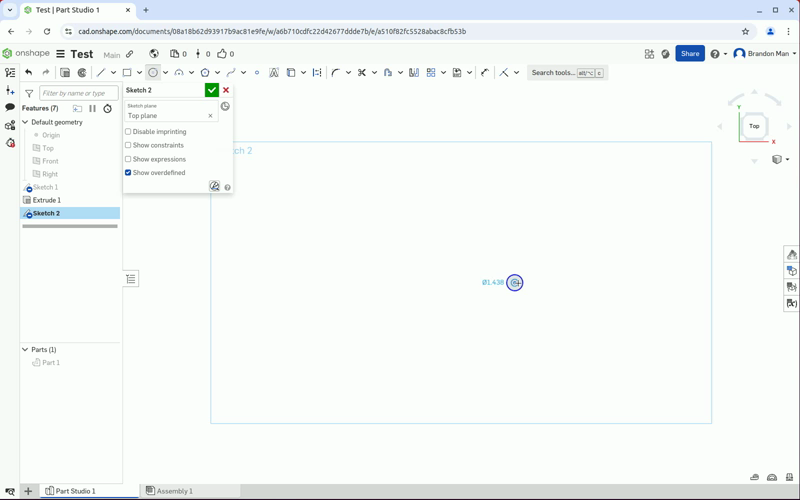
scroll(6)
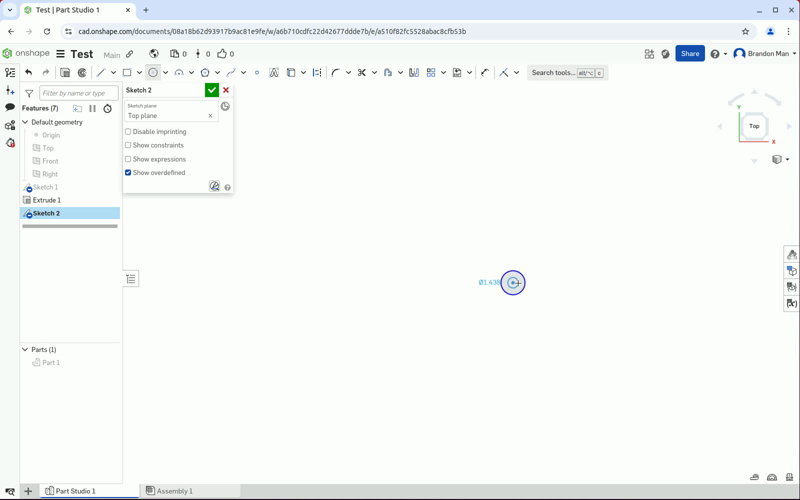
scroll(6)
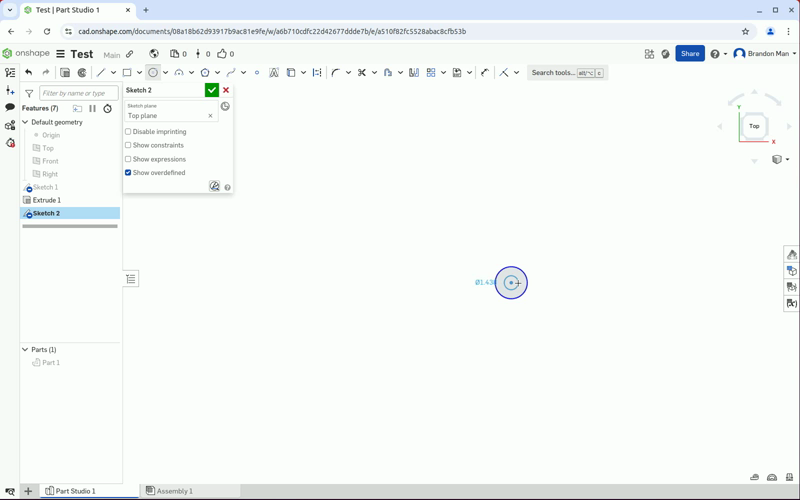
scroll(6)
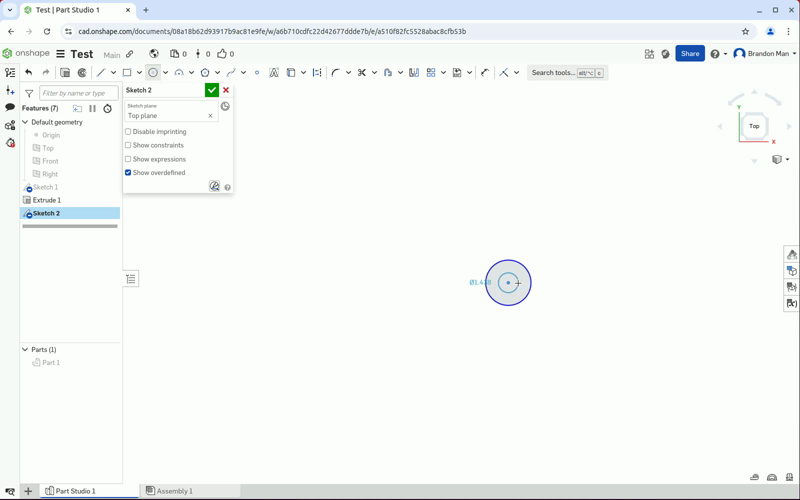
scroll(6)
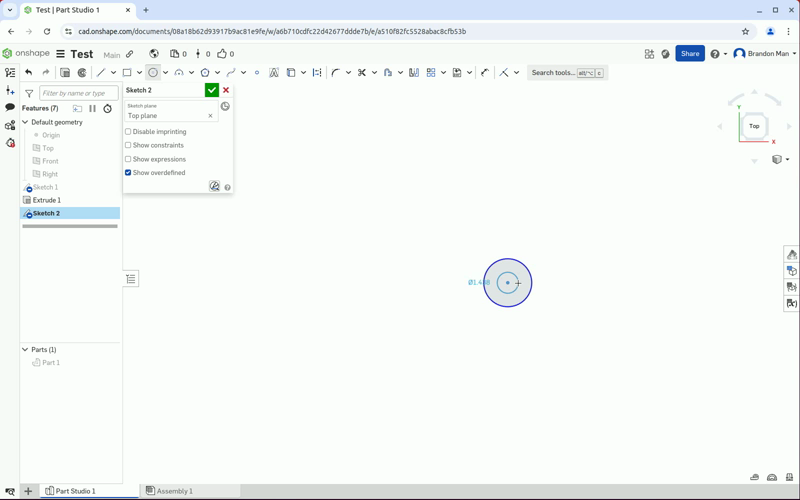
scroll(6)
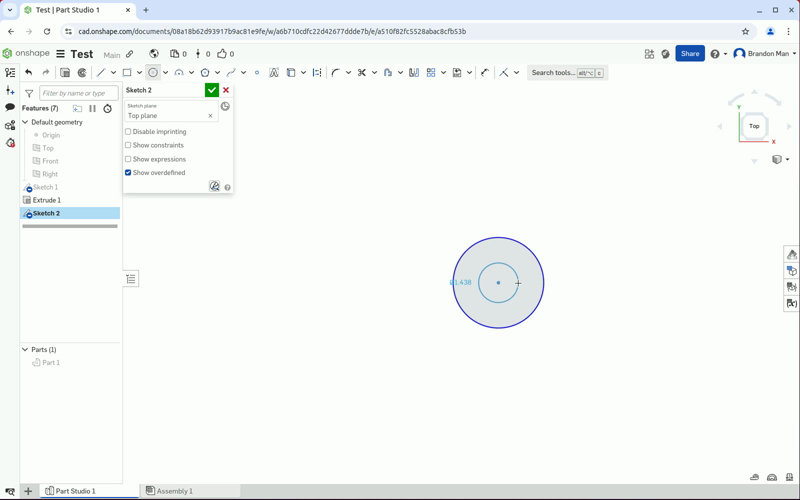
scroll(6)
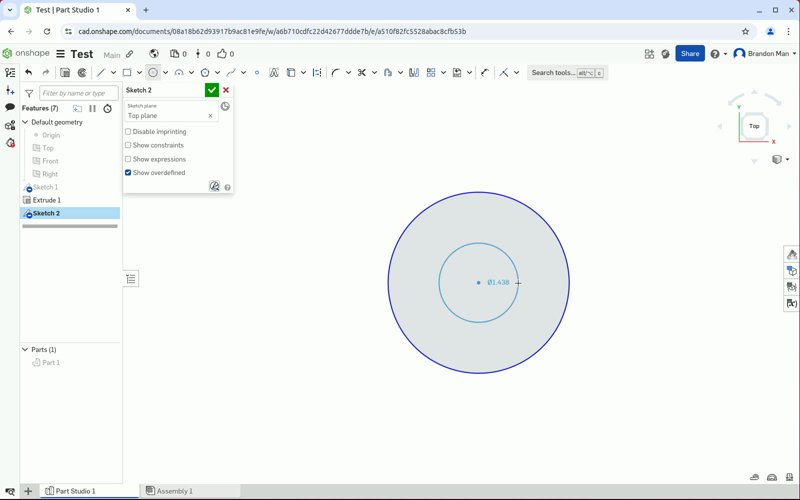
click(518, 282)
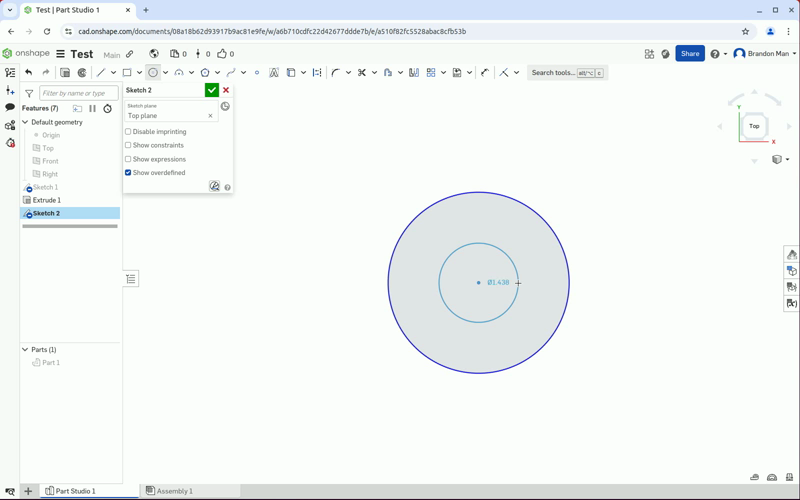
scroll(-6)
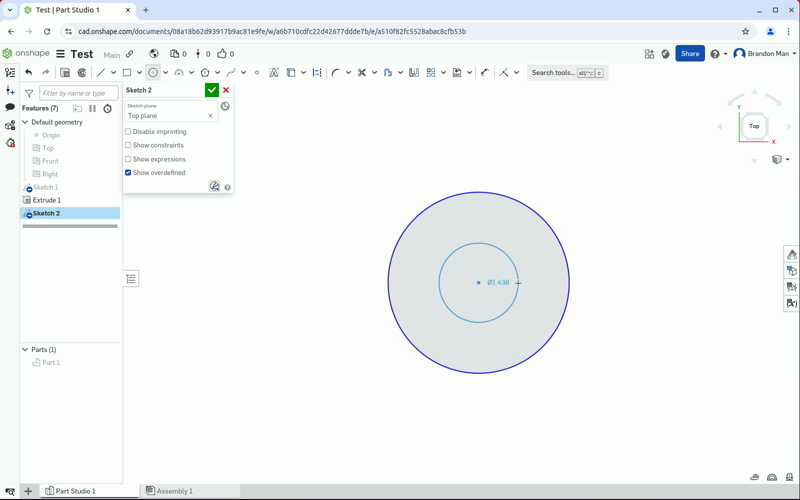
scroll(-6)
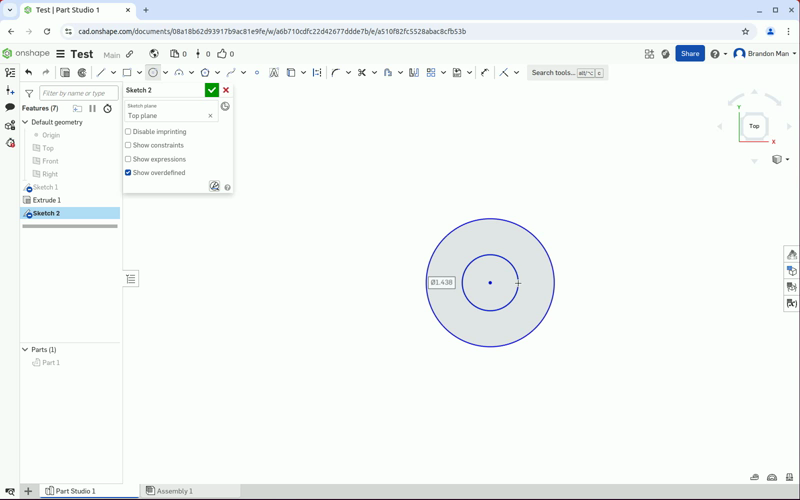
scroll(-6)
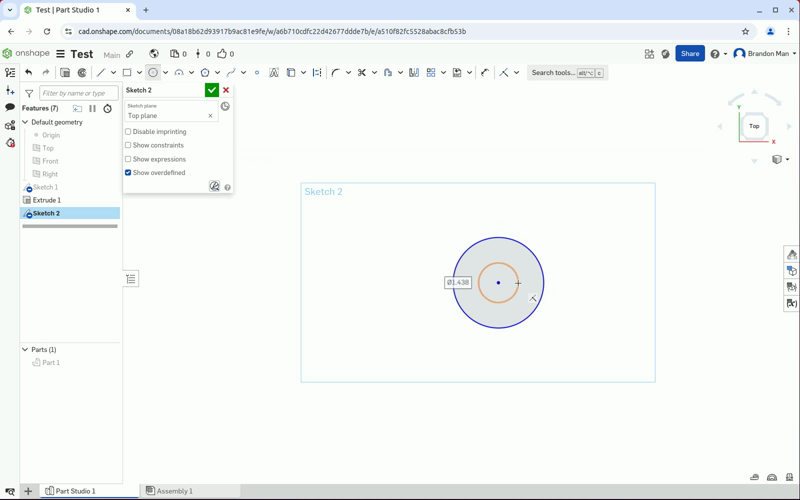
scroll(-6)
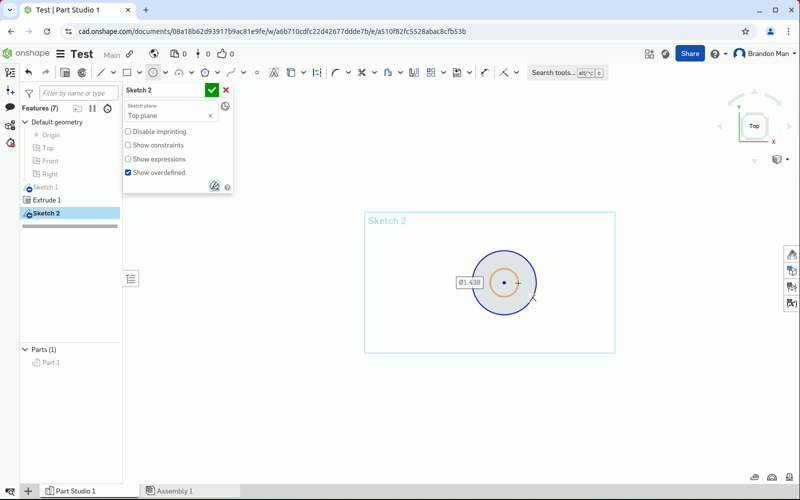
scroll(-6)
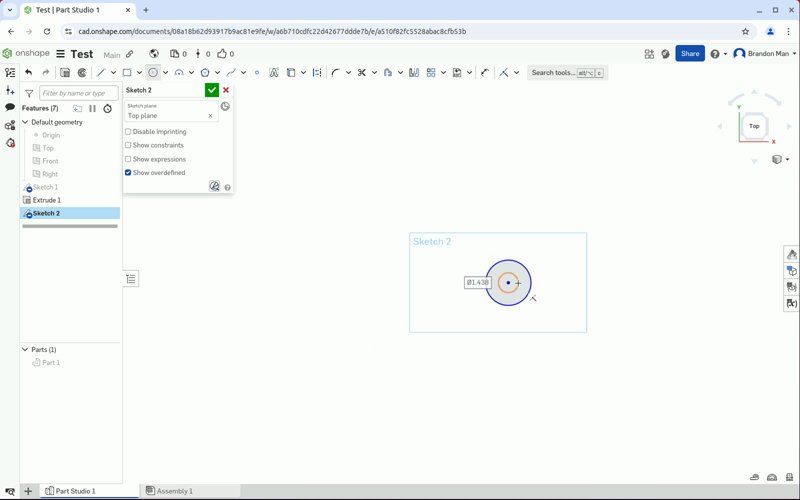
scroll(-6)
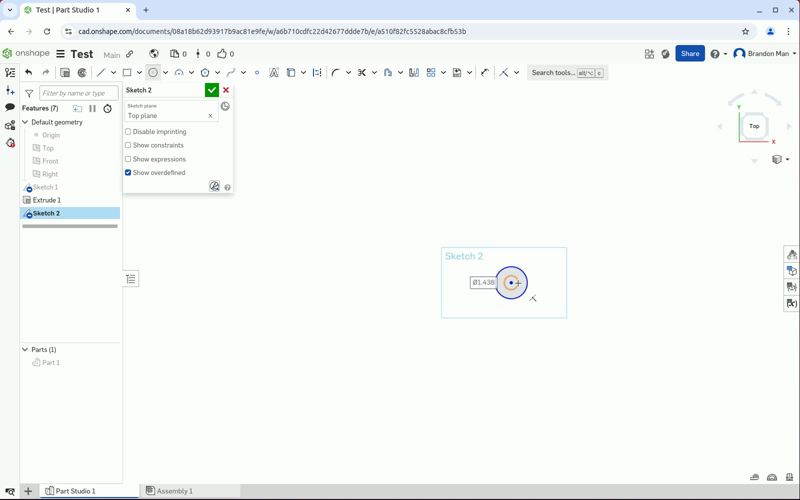
scroll(-6)
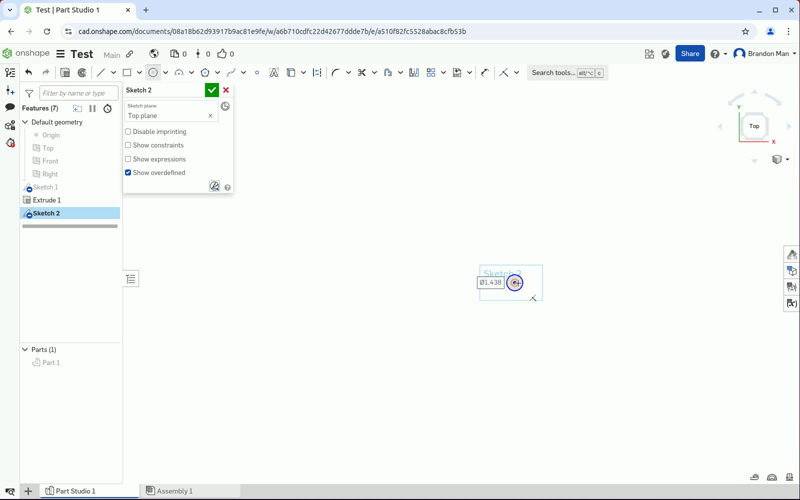
key(esc)
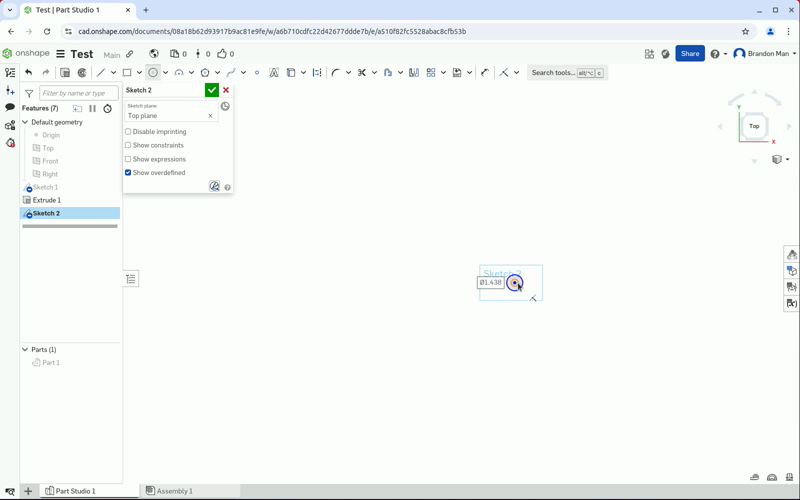
mouse_move(511, 288)
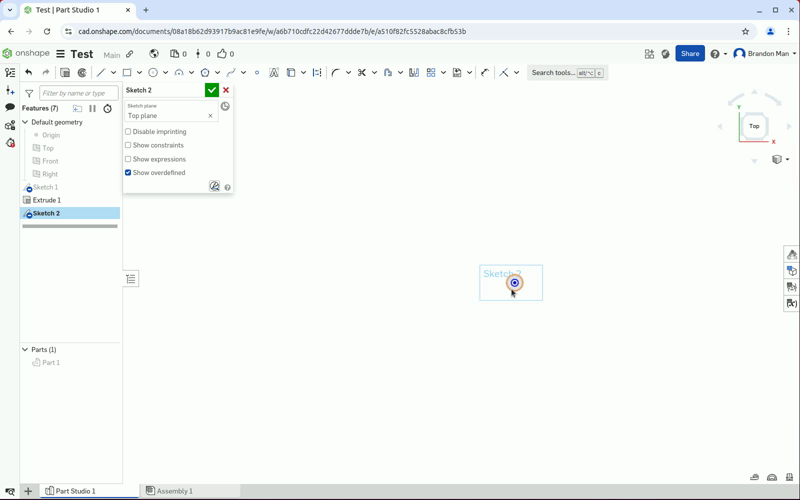
scroll(6)
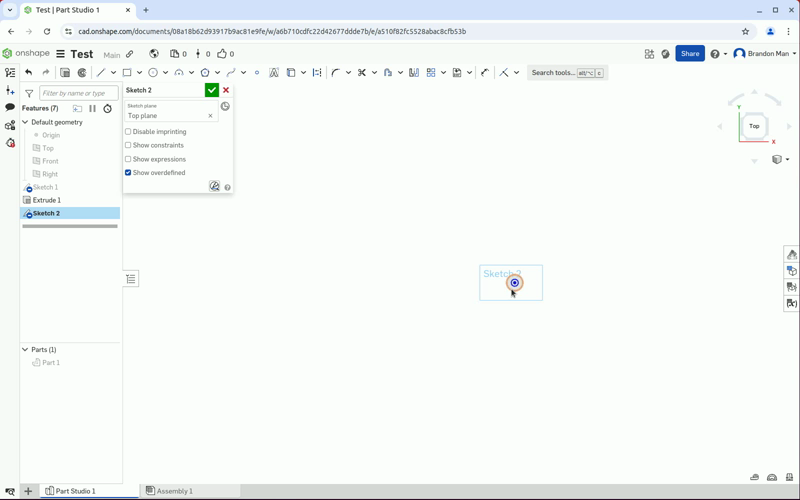
scroll(6)
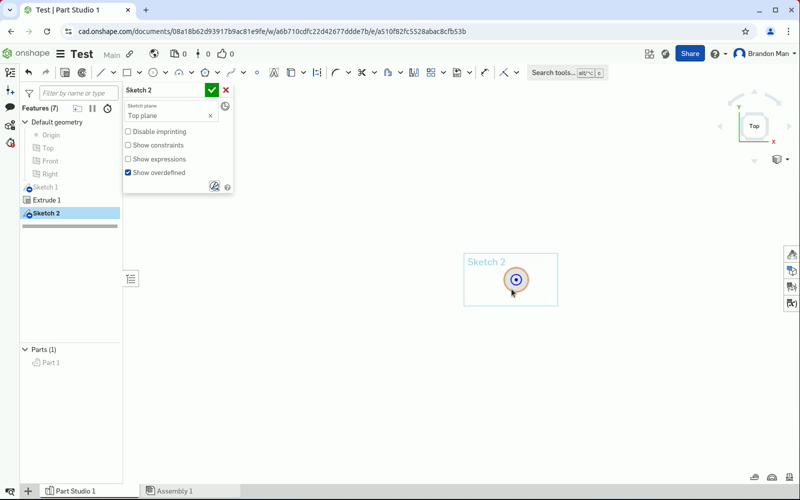
scroll(6)
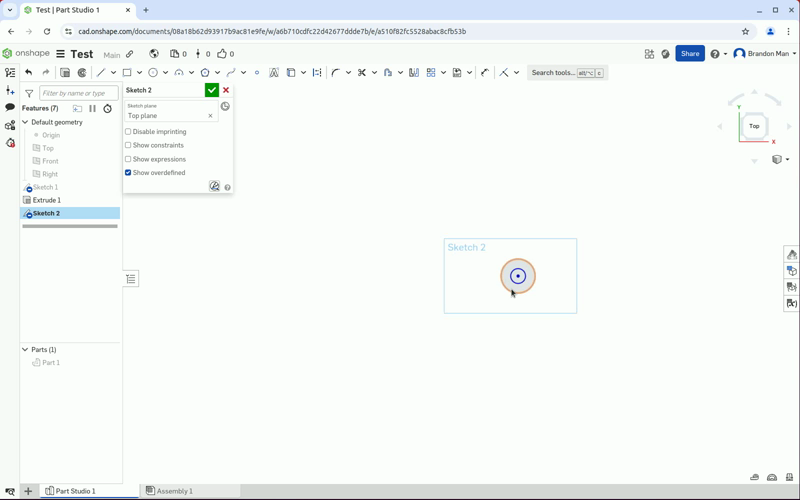
scroll(6)
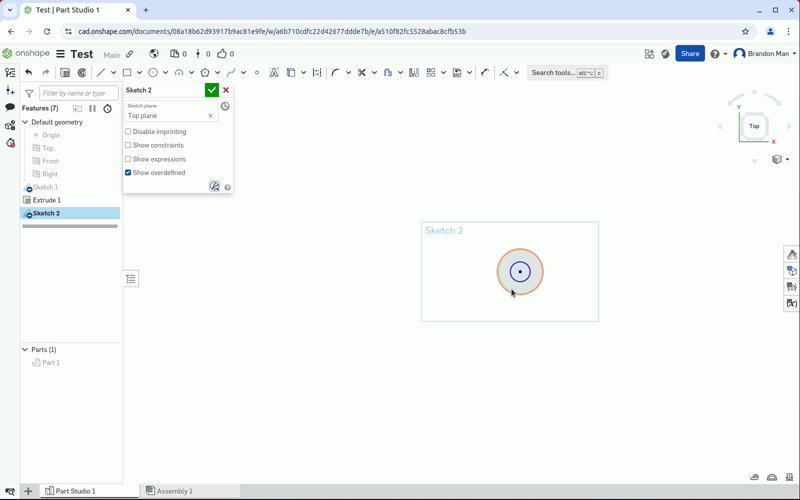
scroll(6)
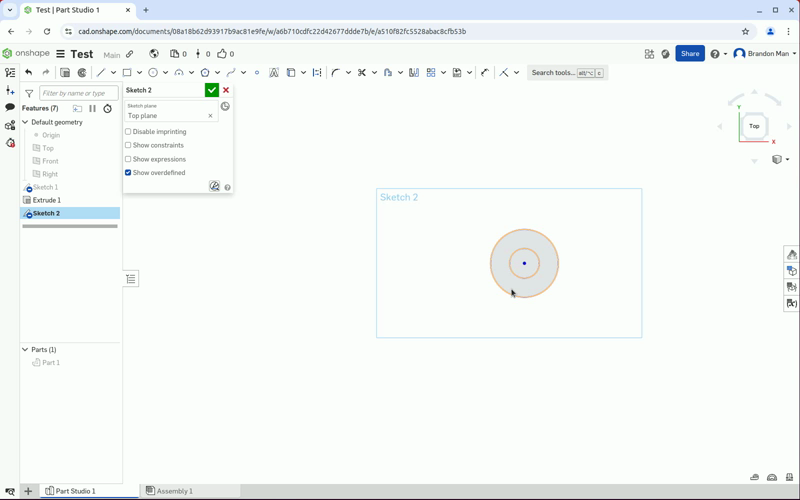
scroll(6)
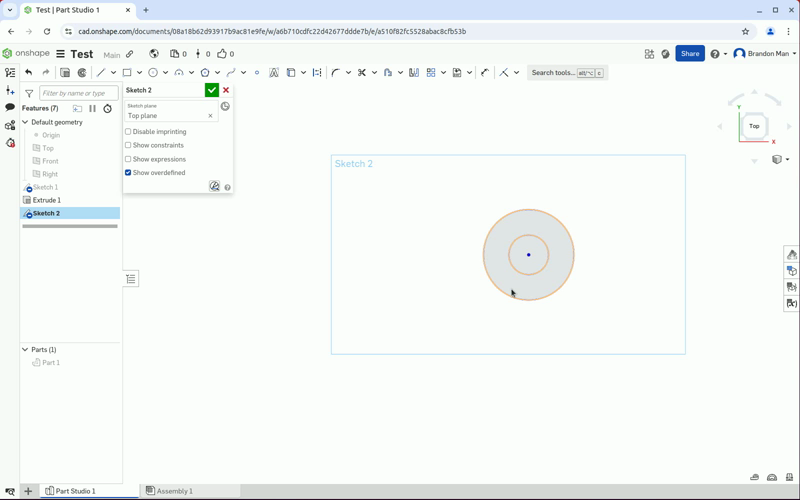
scroll(6)
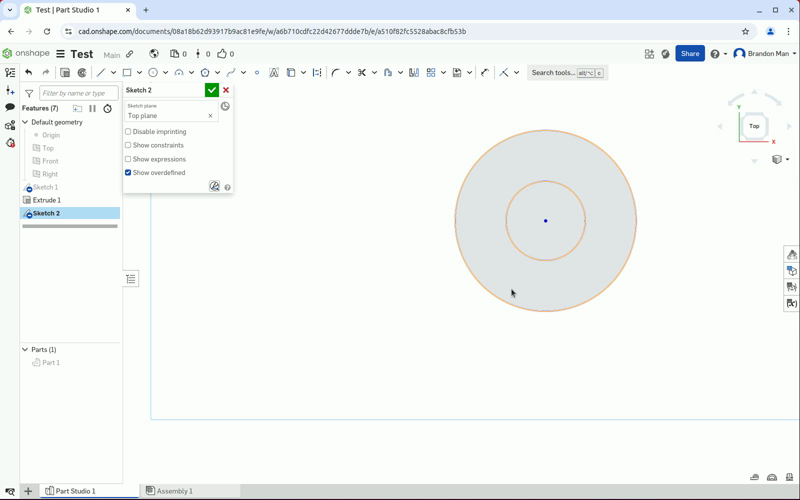
click(511, 288)
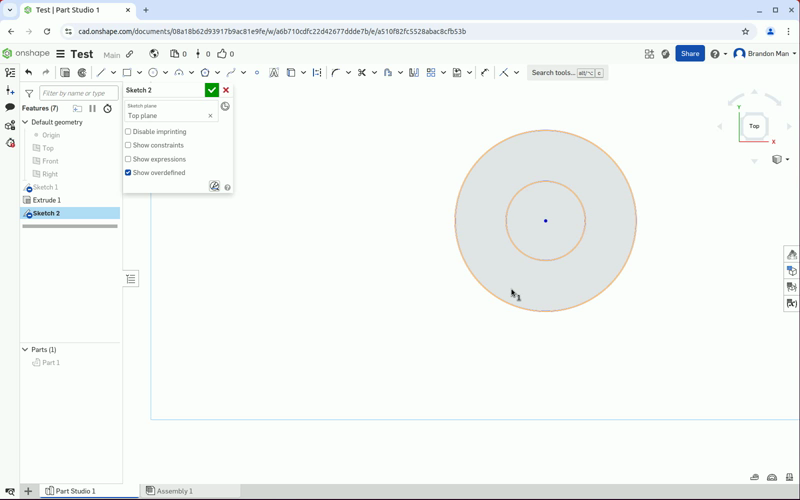
scroll(-6)
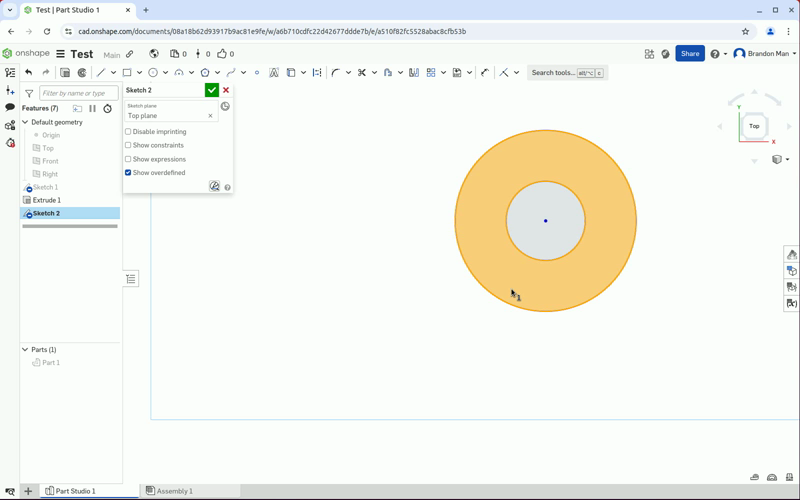
scroll(-6)
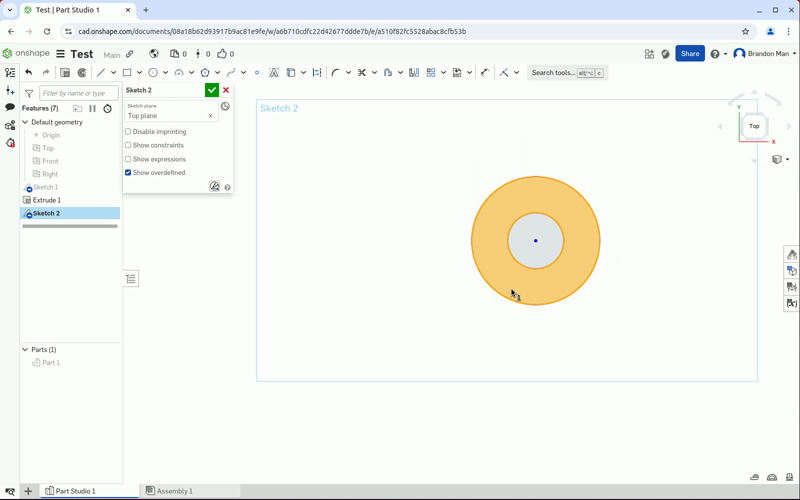
scroll(-6)
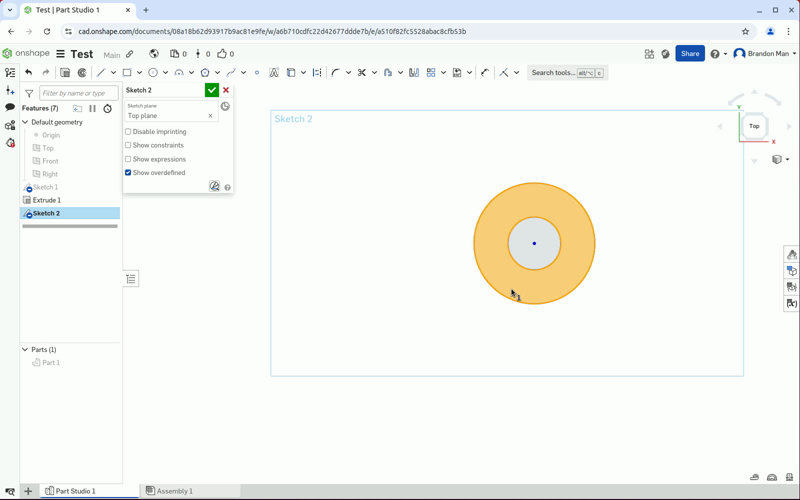
scroll(-6)
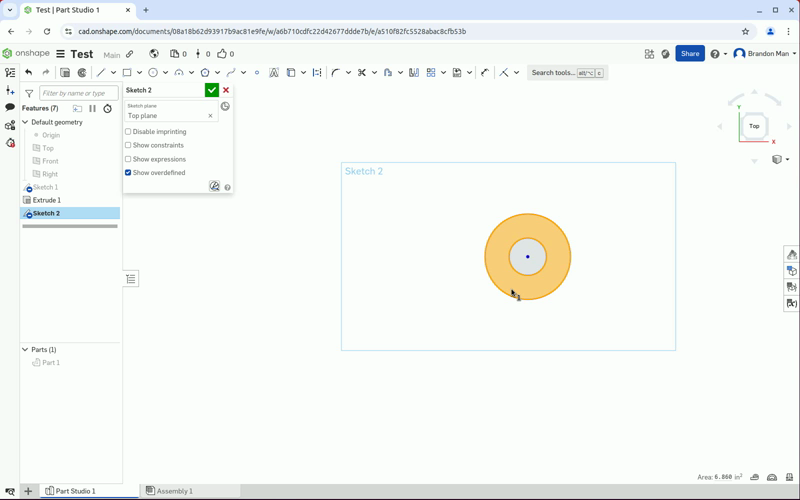
scroll(-6)
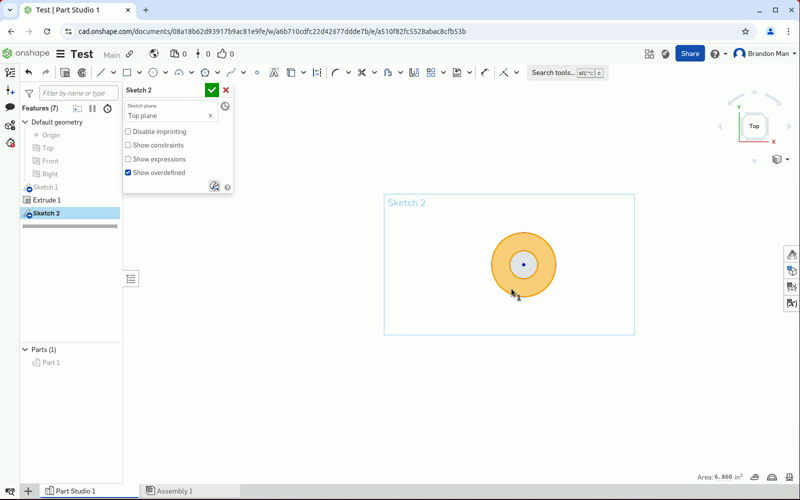
scroll(-6)
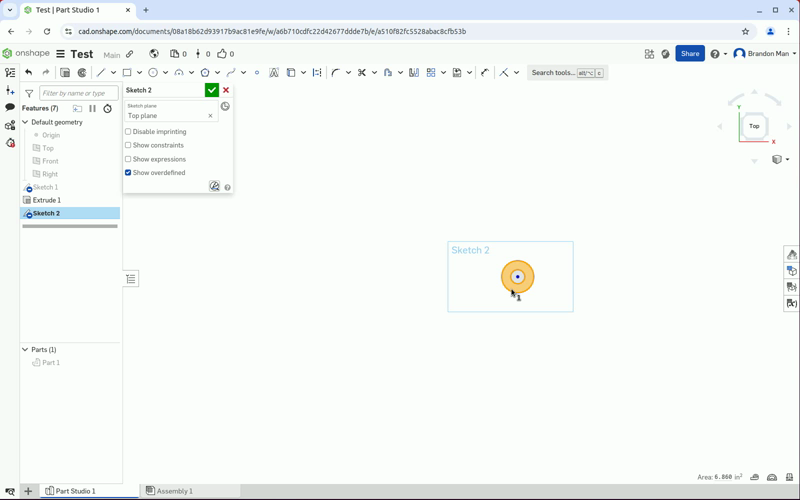
scroll(-6)
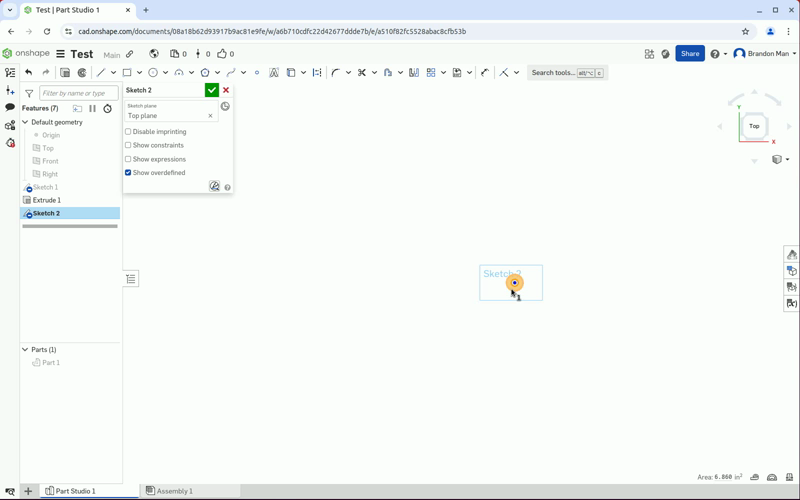
mouse_move(73, 352)
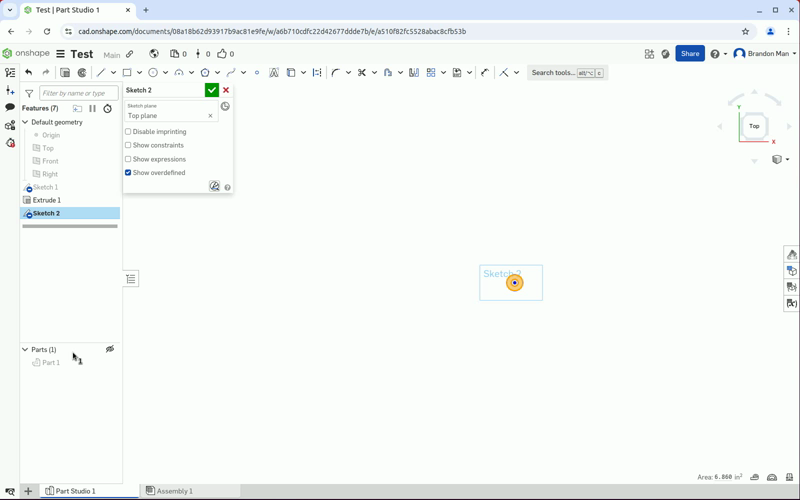
key(shift+y)
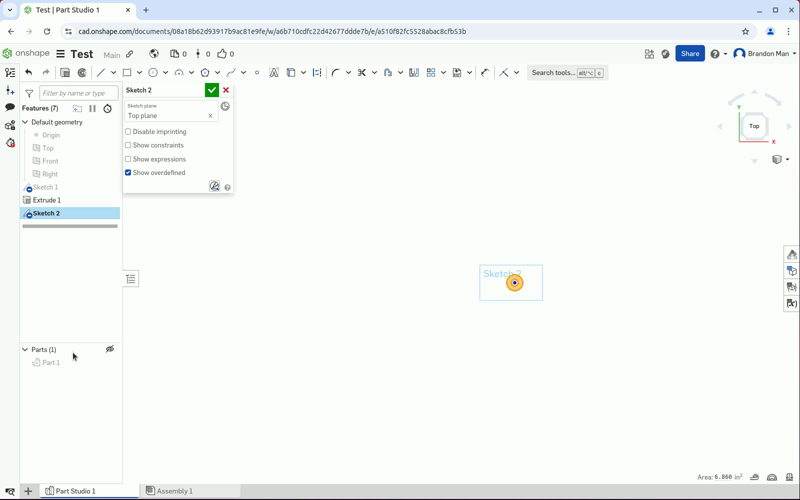
key(shift+e)
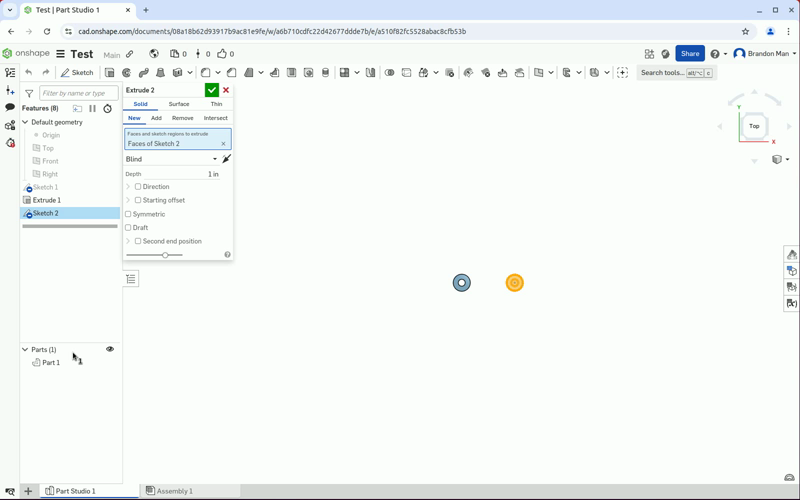
mouse_move(143, 106)
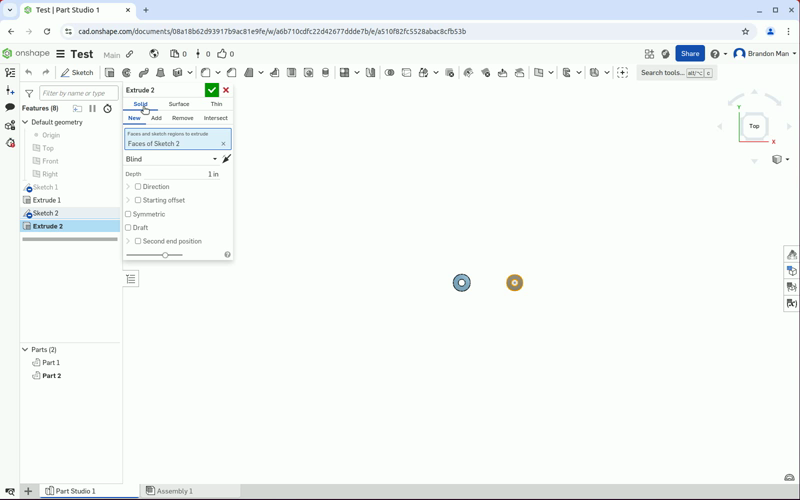
click(143, 106)
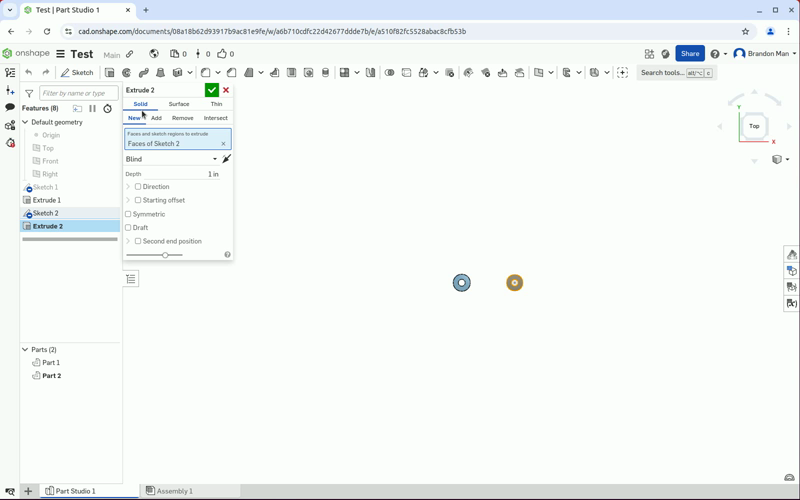
mouse_move(137, 120)
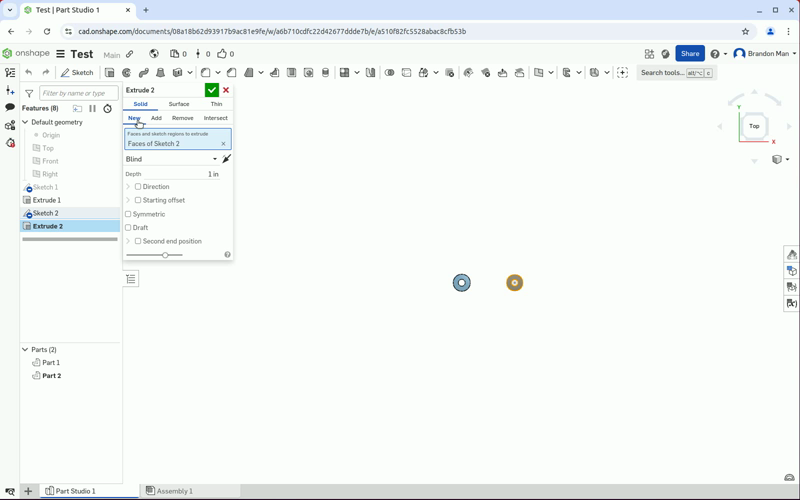
click(137, 120)
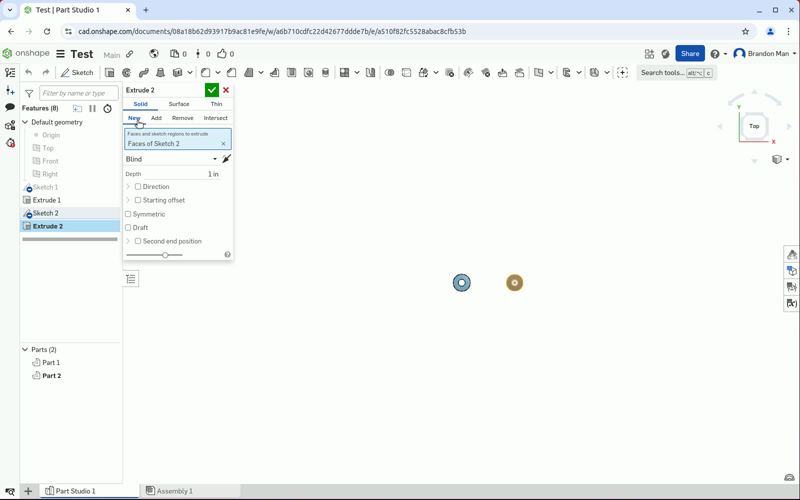
key(tab, 4)
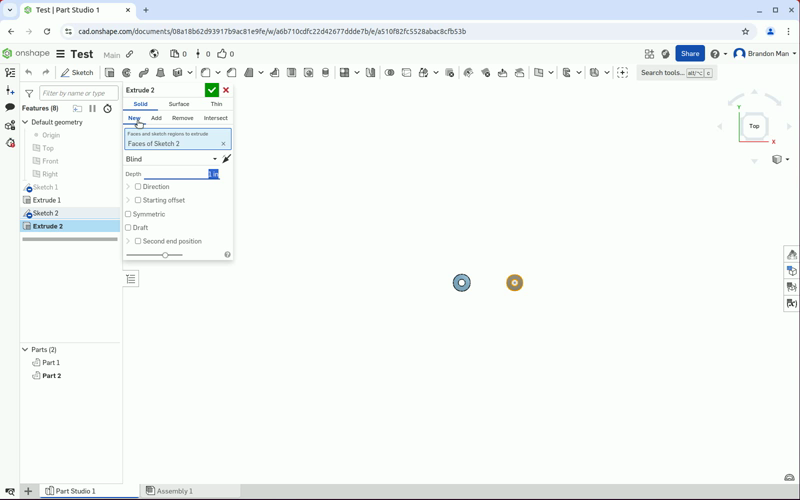
text(12.517)
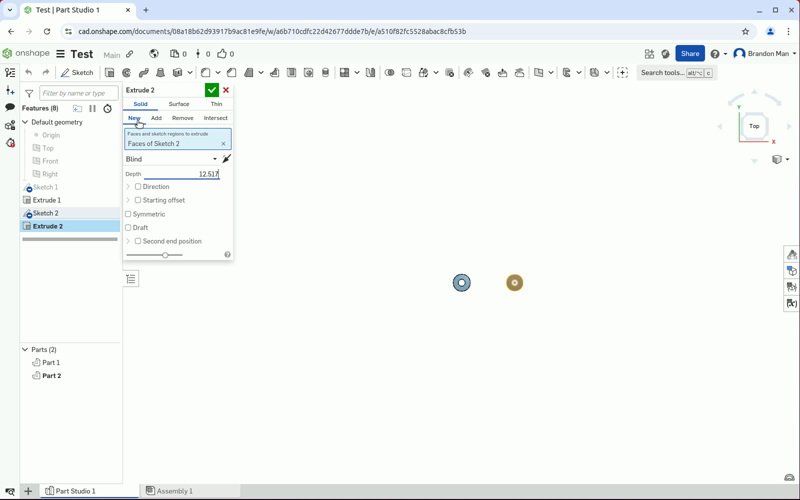
key(enter)
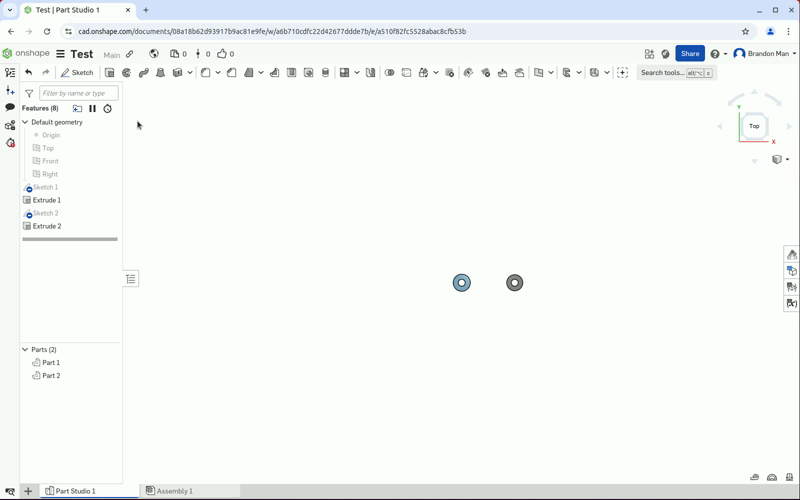
key(shift+h)
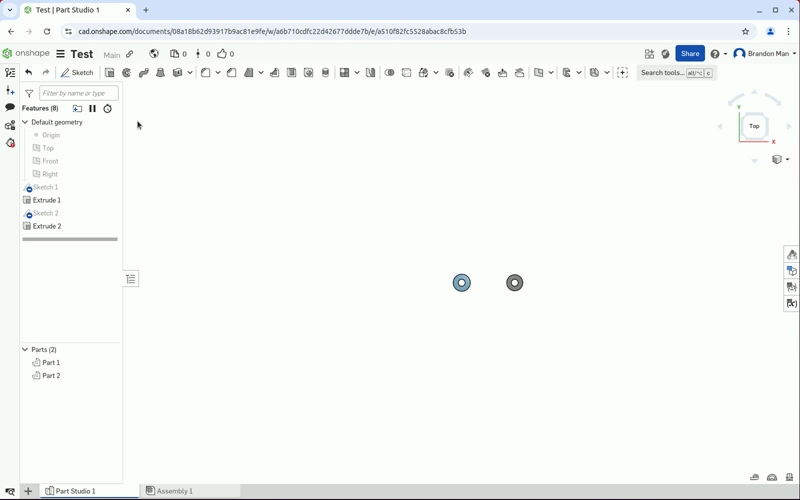
key(shift+h)
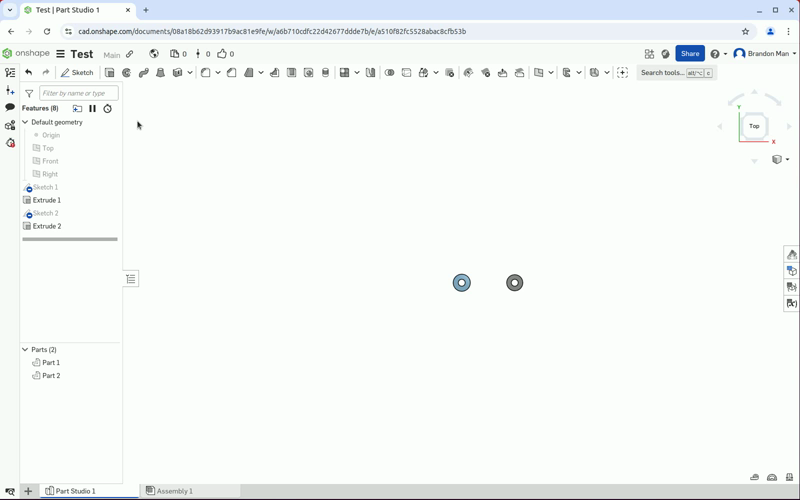
mouse_move(73, 189)
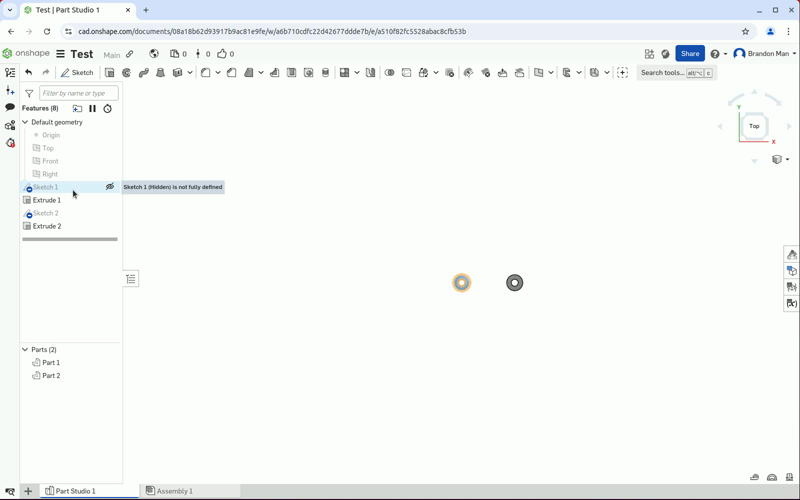
click(73, 189)
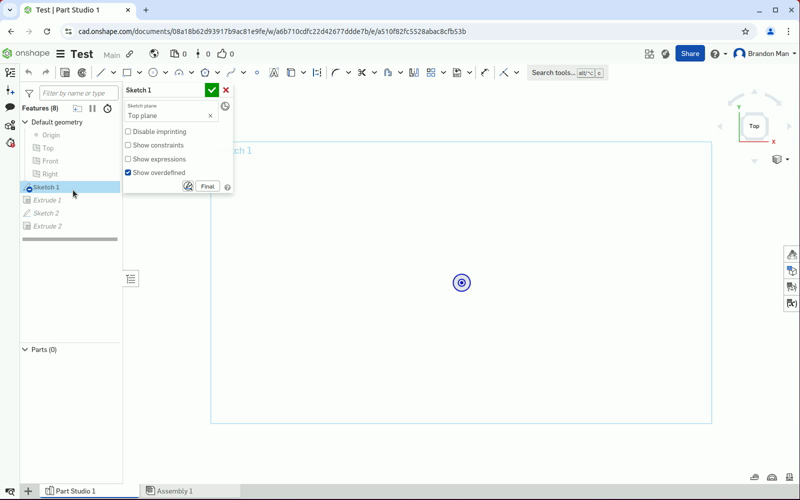
mouse_move(229, 92)
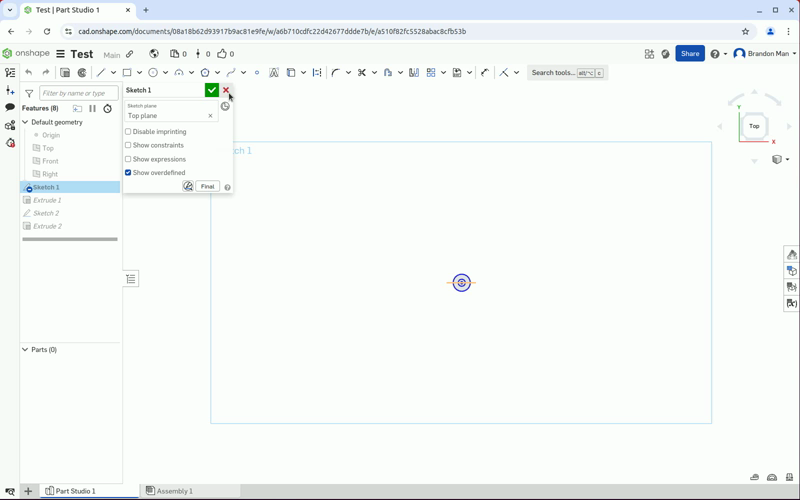
click(229, 92)
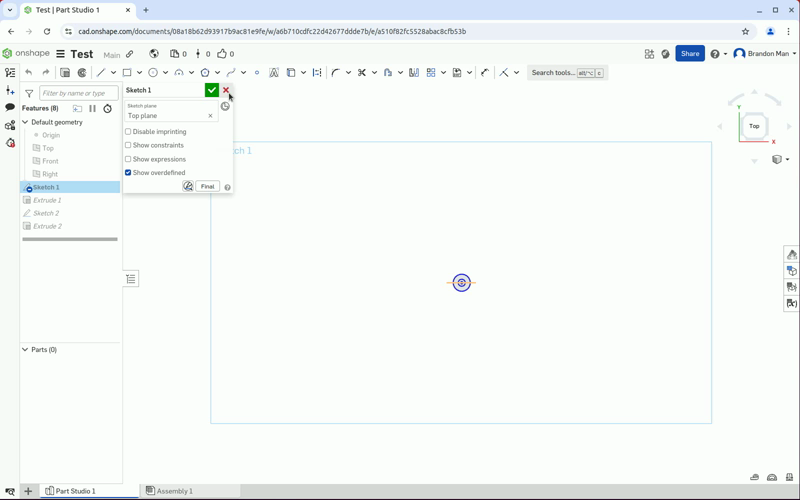
key(shift+s)
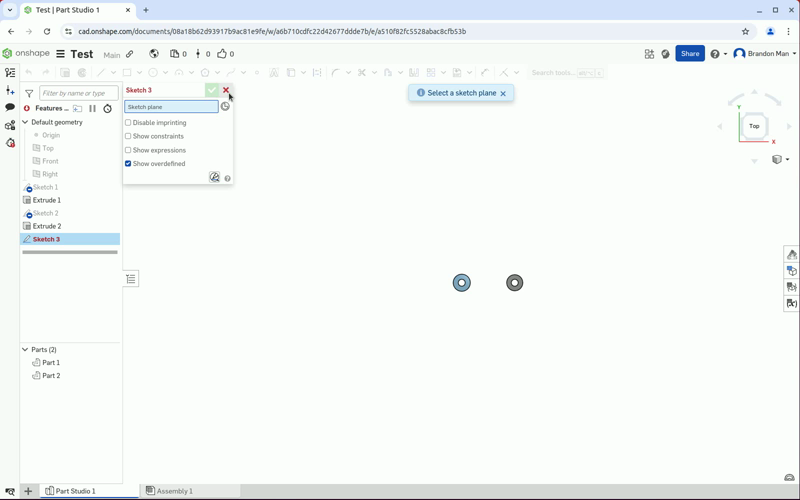
mouse_move(73, 150)
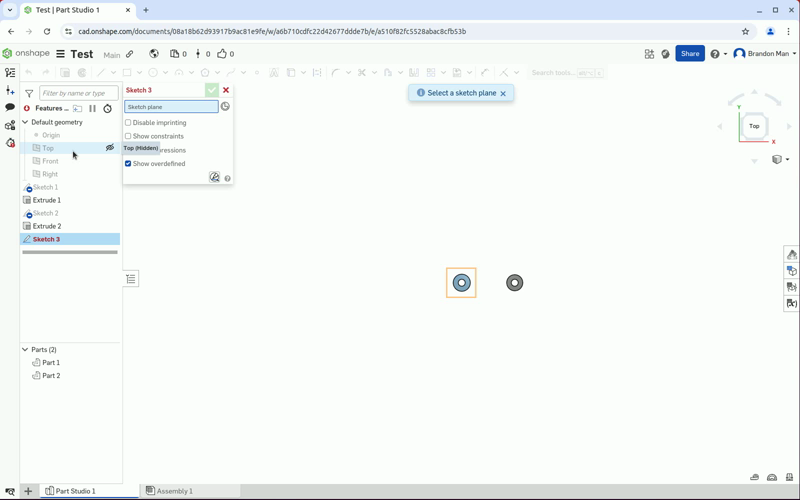
click(73, 150)
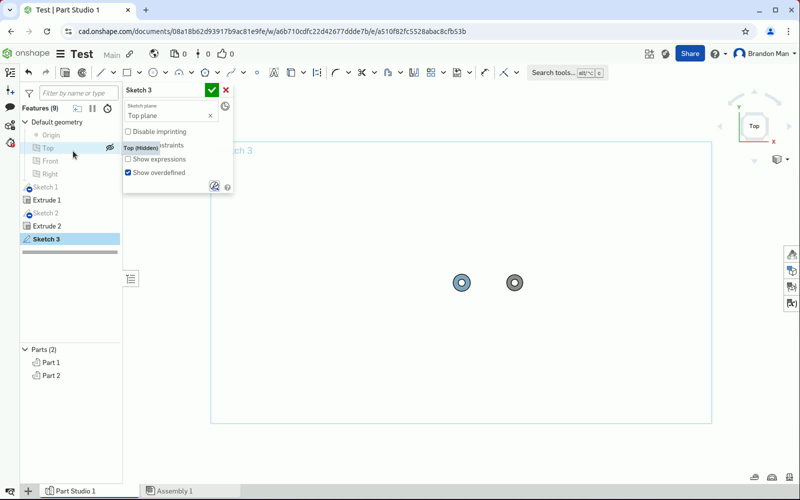
mouse_move(73, 352)
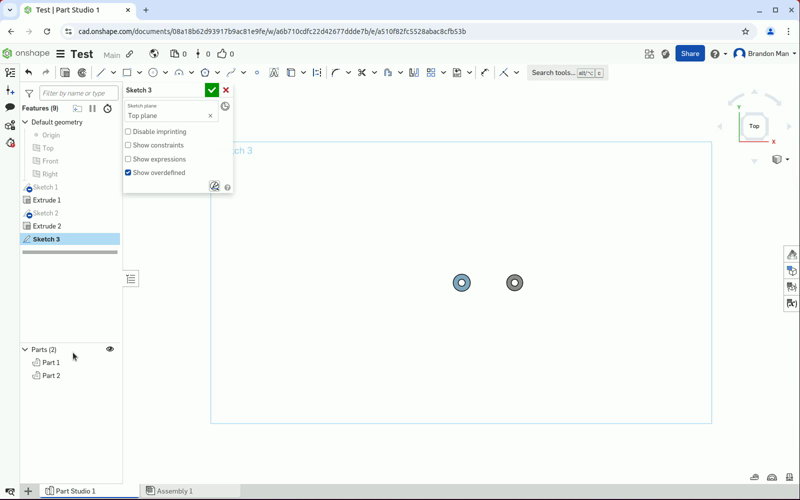
key(y)
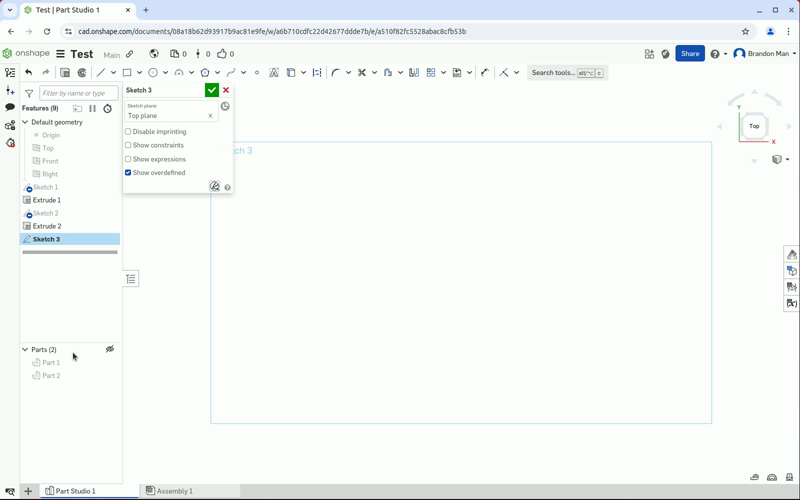
key(c)
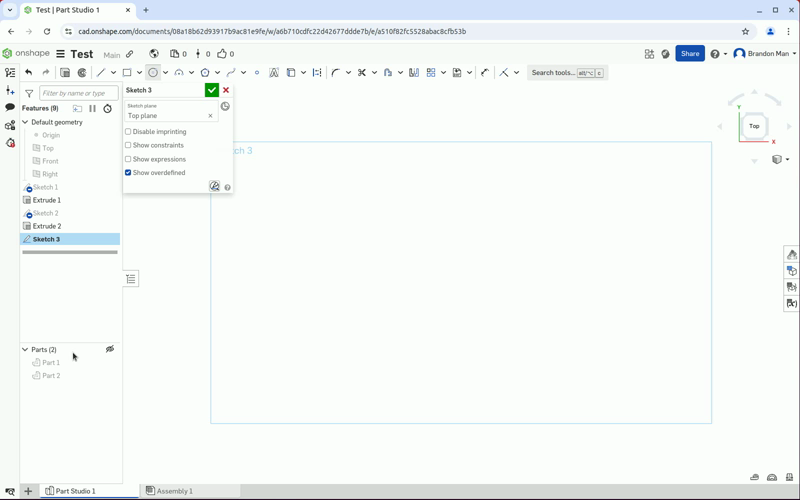
key_down(shift)
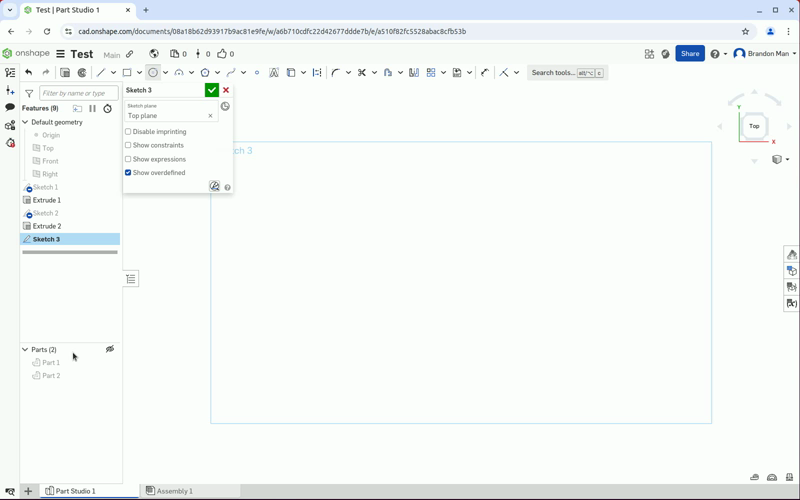
mouse_move(566, 282)
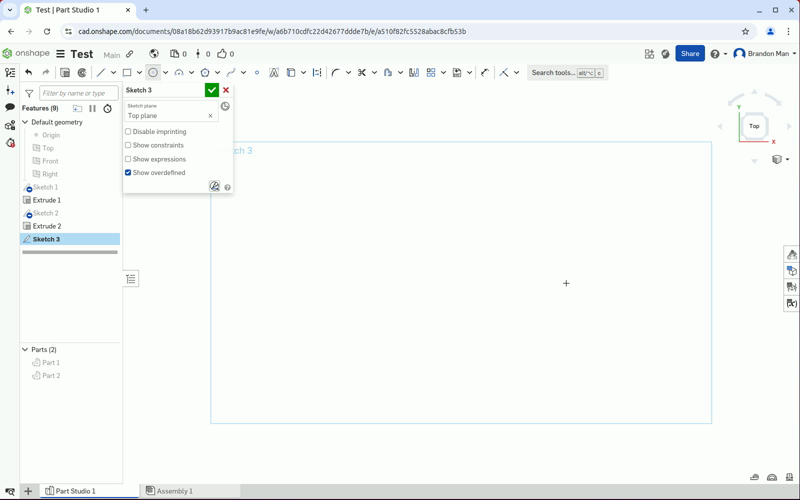
click(566, 282)
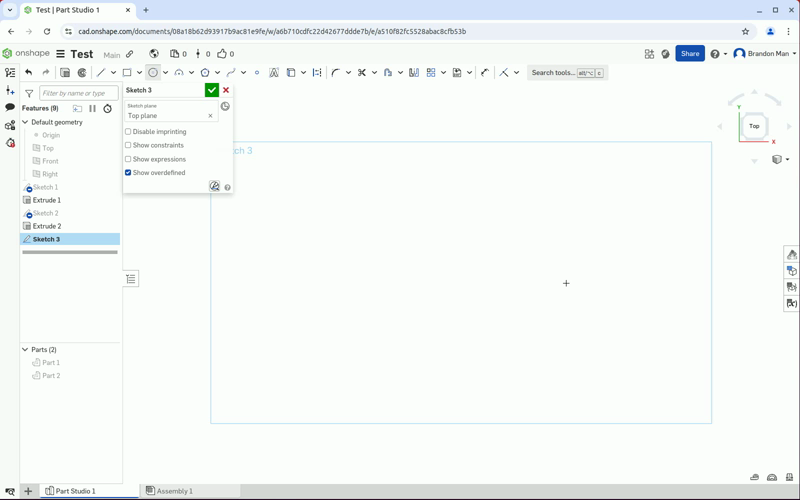
key_up(shift)
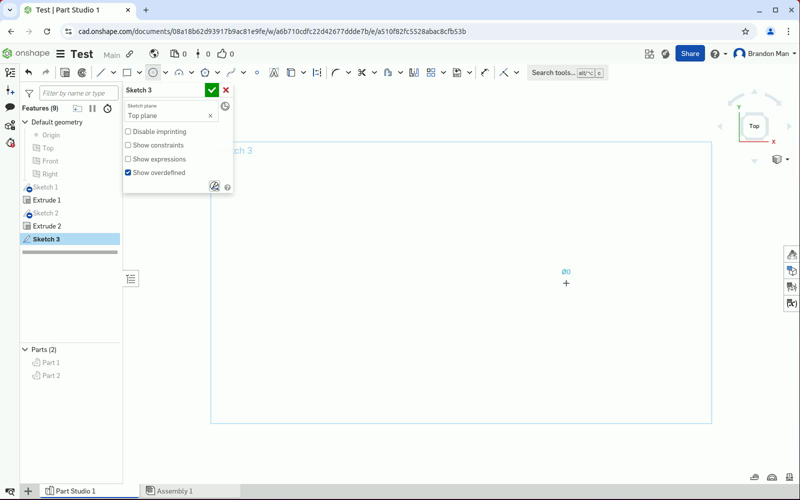
mouse_move(574, 282)
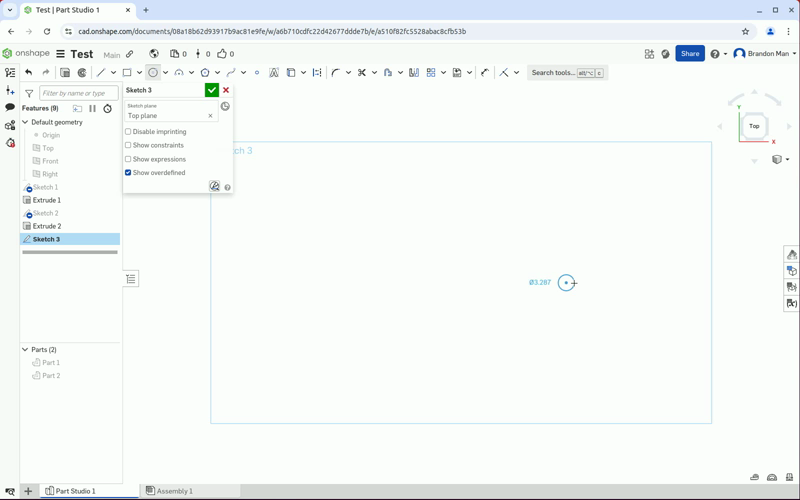
click(574, 282)
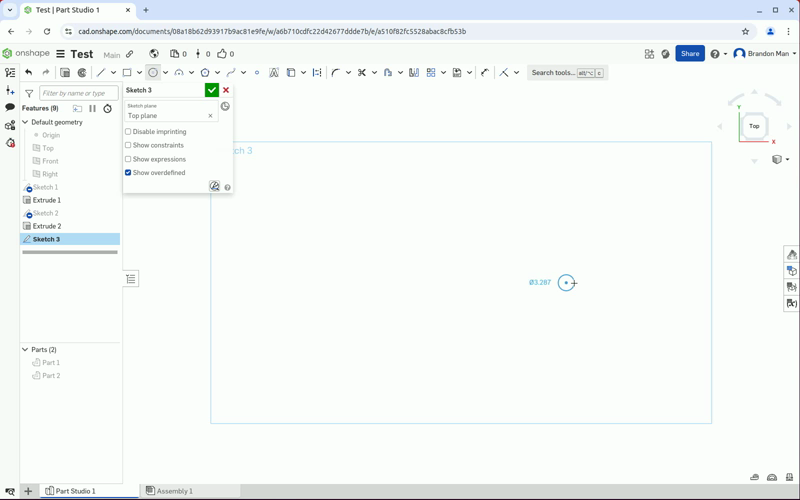
key(esc)
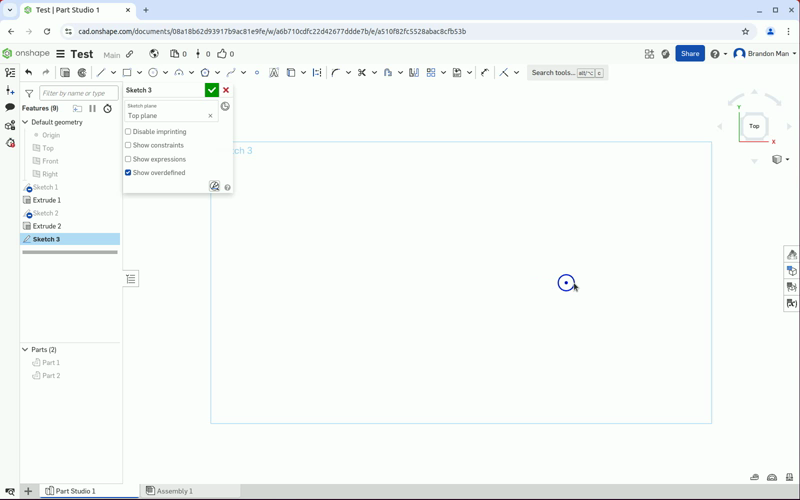
key(c)
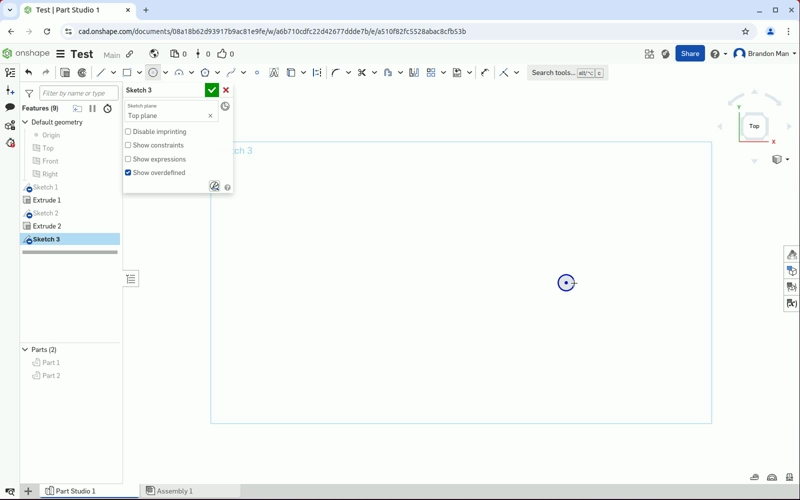
key_down(shift)
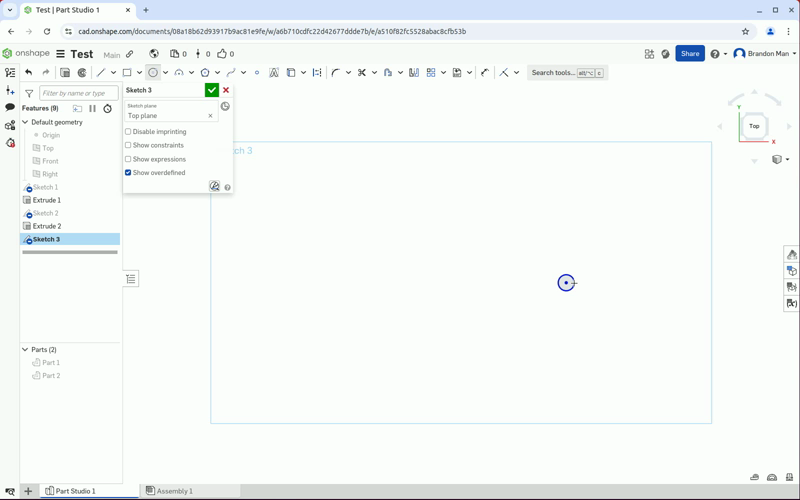
mouse_move(566, 282)
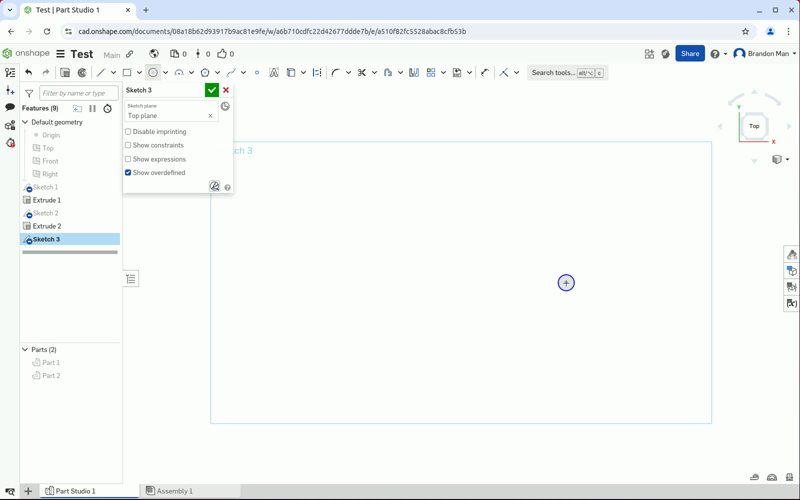
click(566, 282)
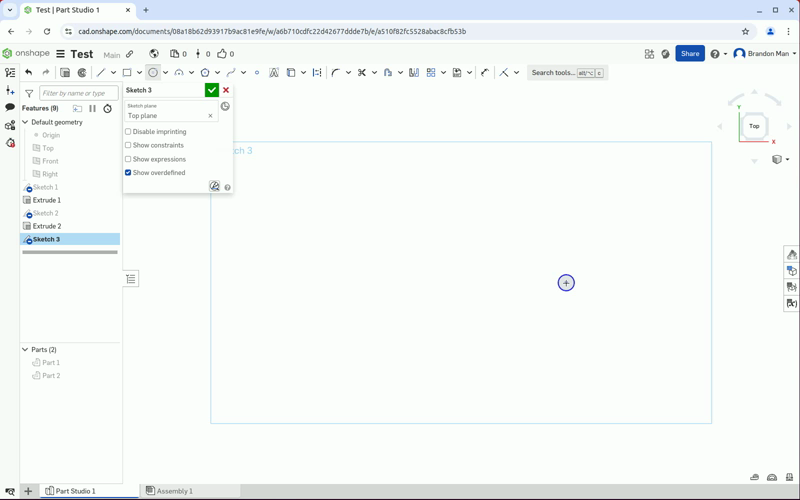
key_up(shift)
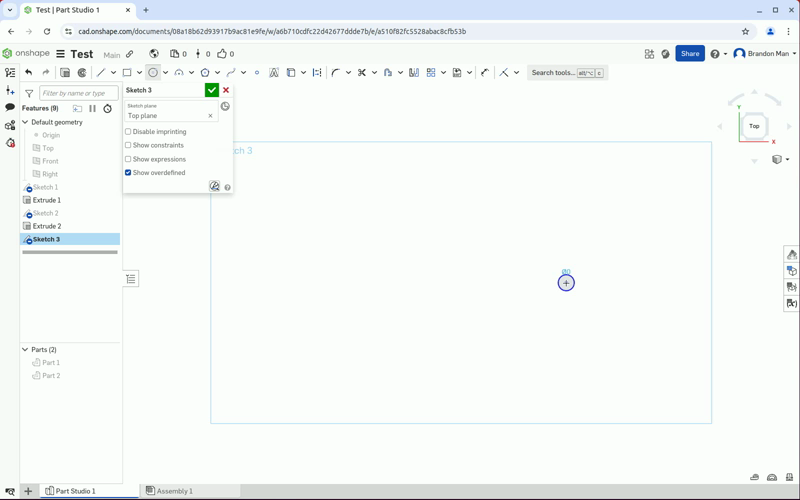
mouse_move(569, 282)
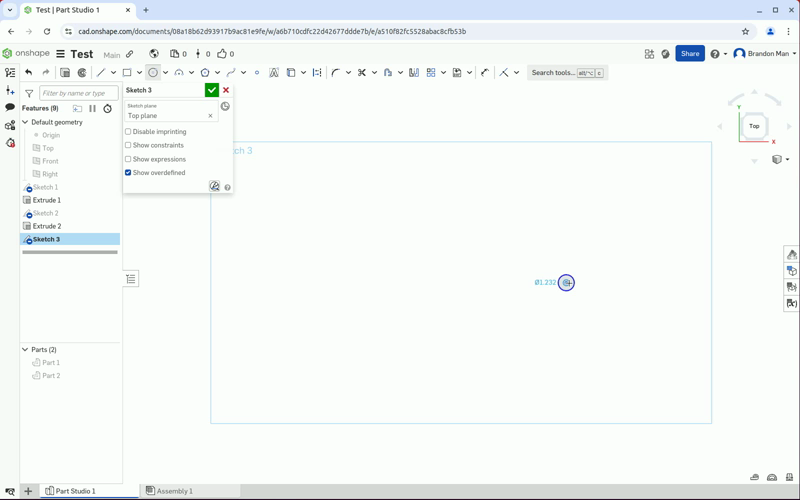
scroll(6)
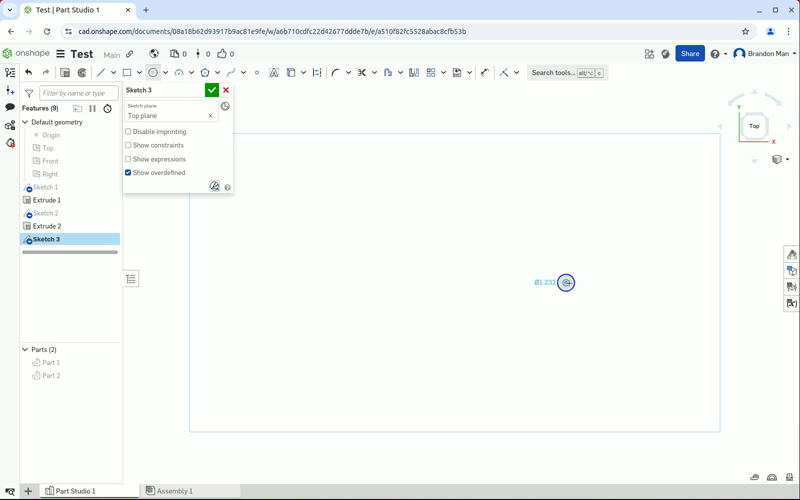
scroll(6)
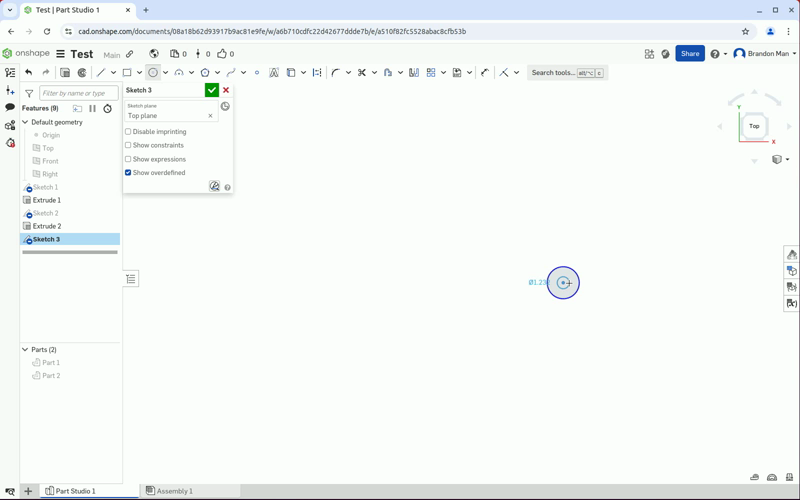
scroll(6)
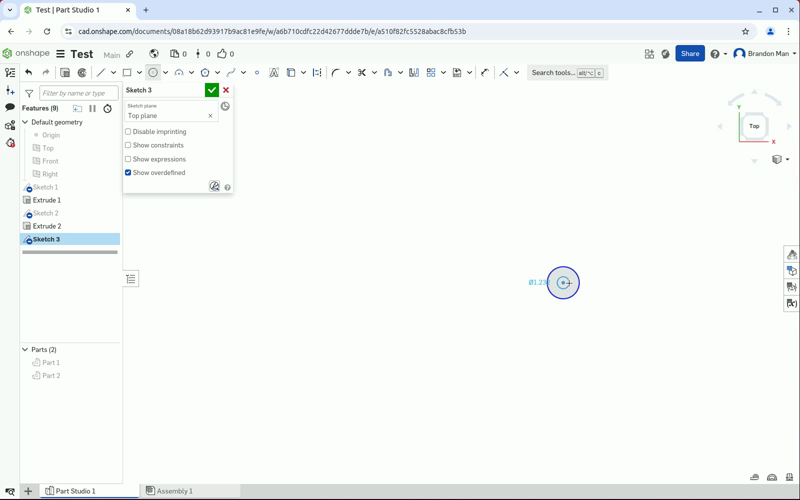
scroll(6)
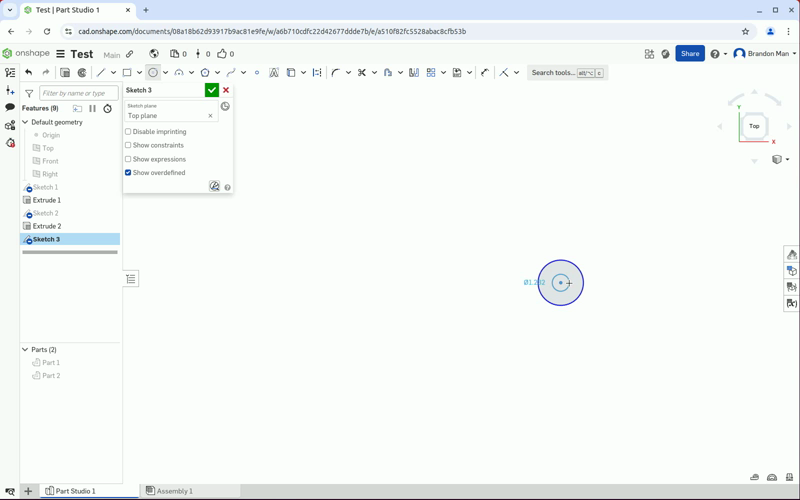
scroll(6)
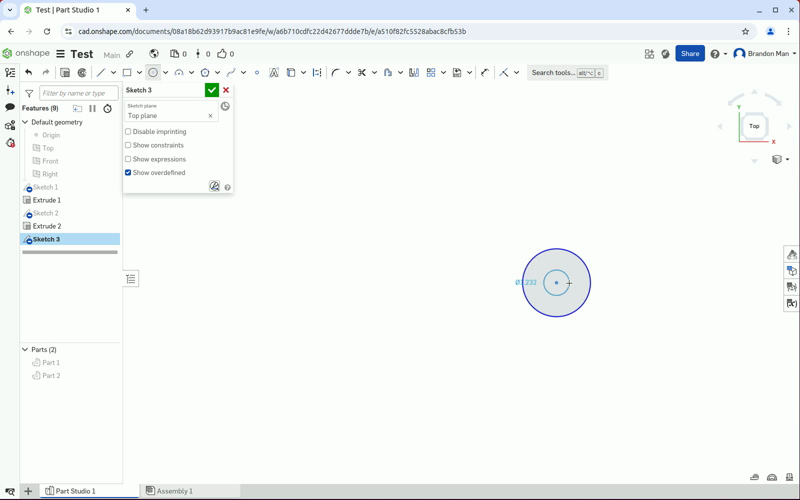
scroll(6)
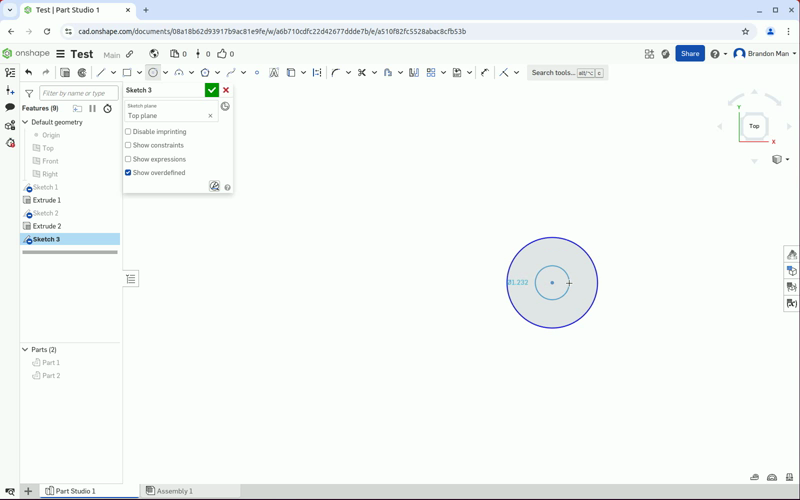
scroll(6)
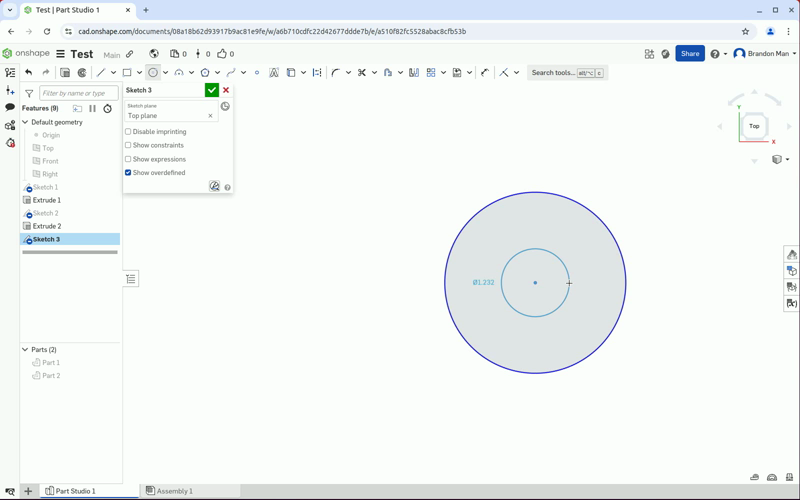
click(569, 282)
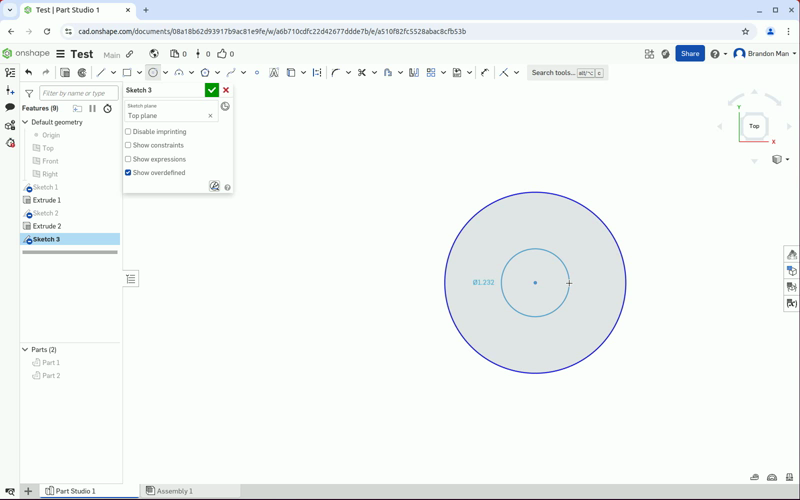
scroll(-6)
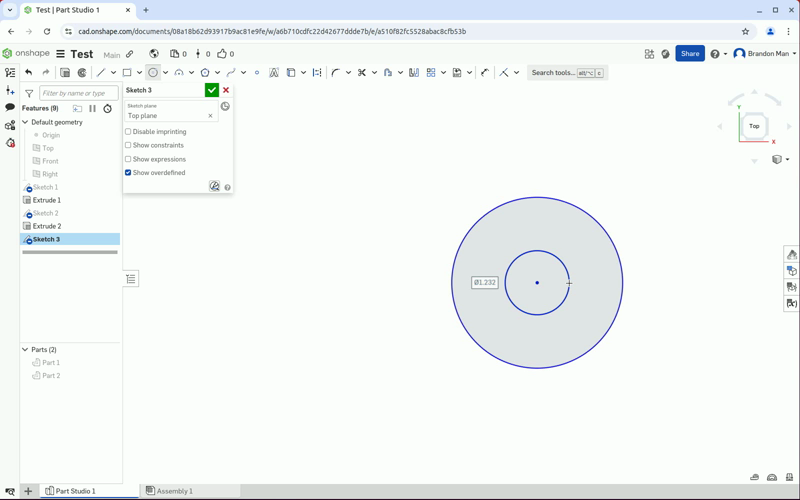
scroll(-6)
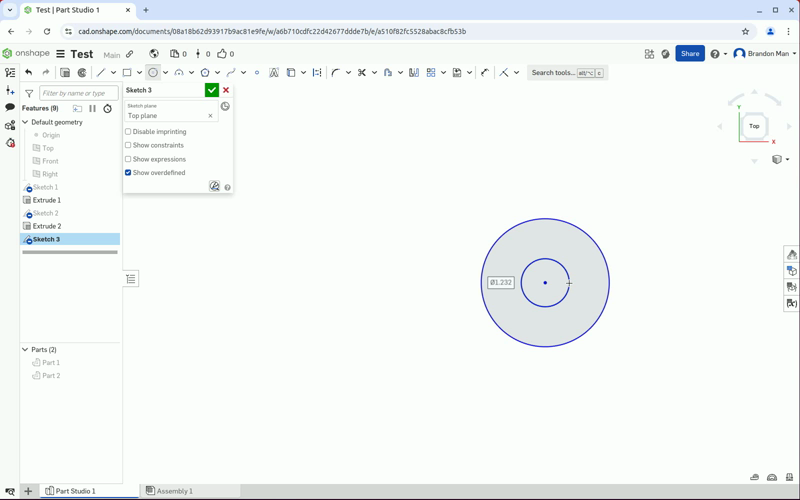
scroll(-6)
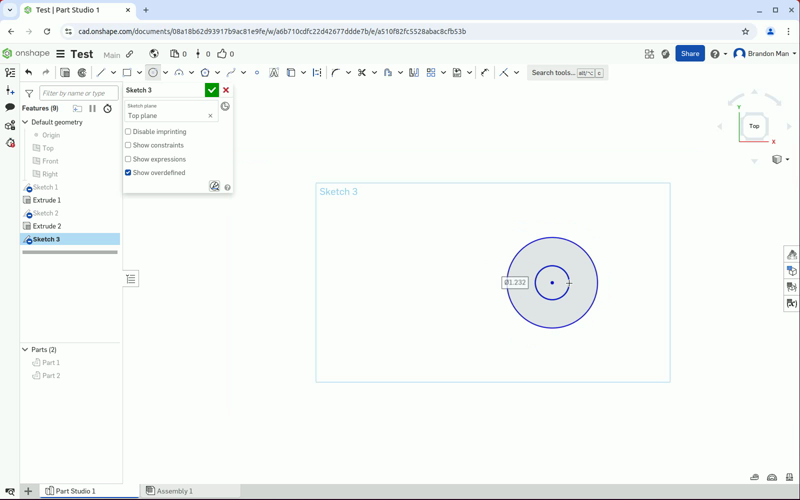
scroll(-6)
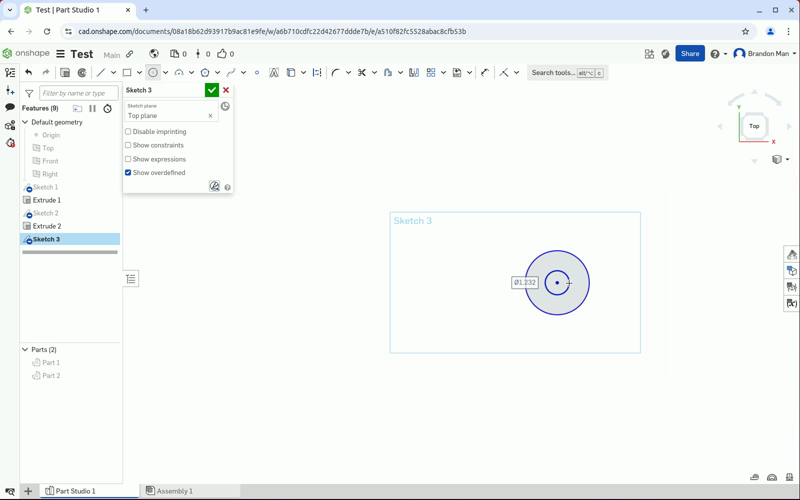
scroll(-6)
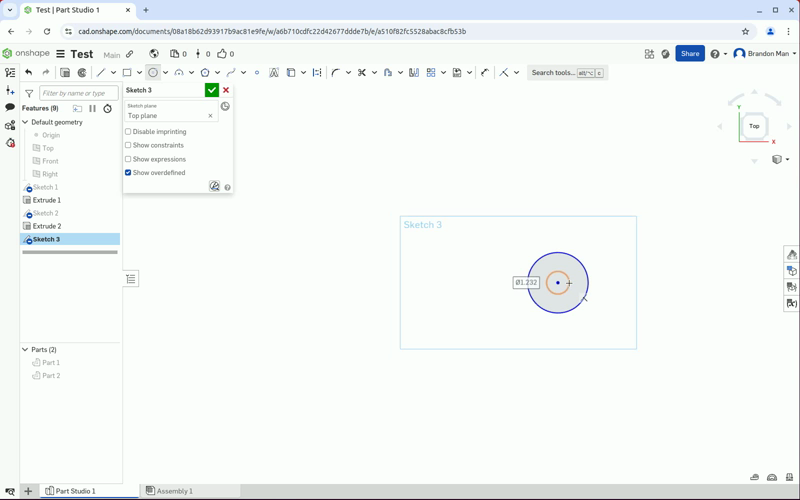
scroll(-6)
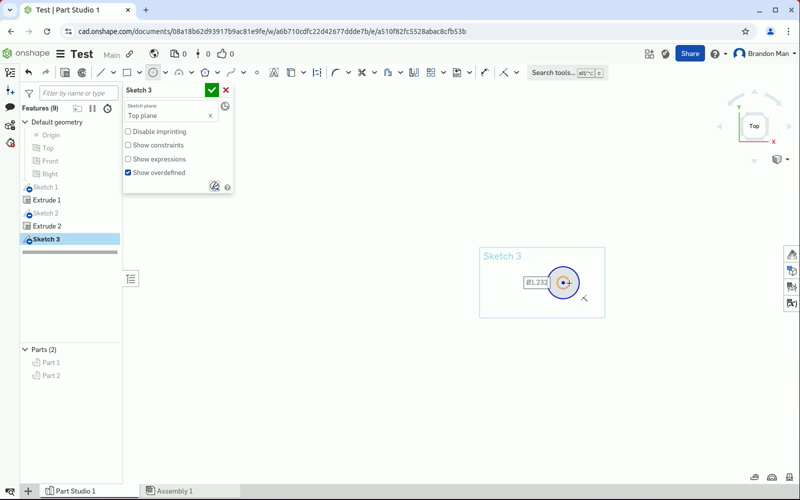
scroll(-6)
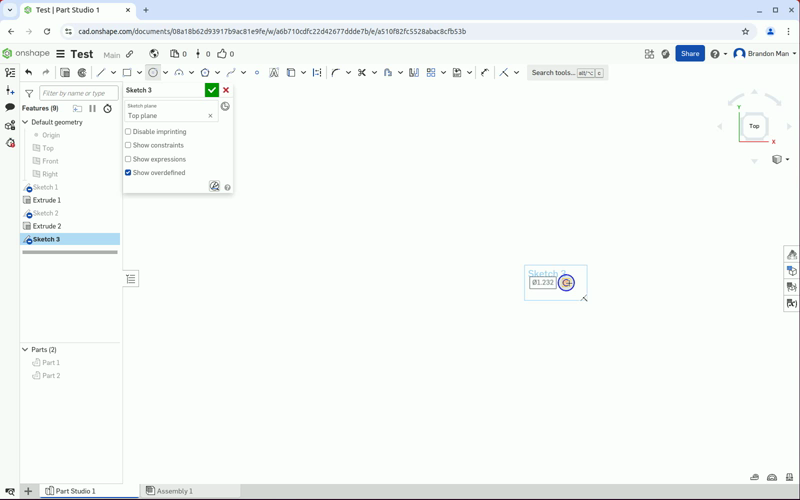
key(esc)
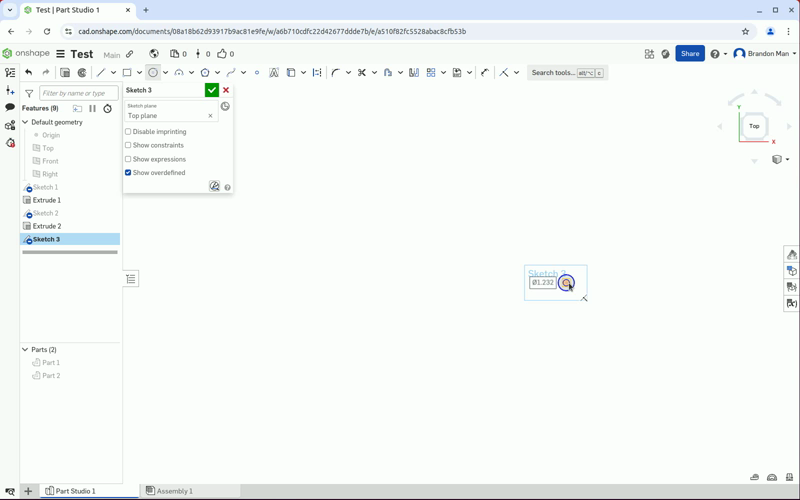
mouse_move(568, 289)
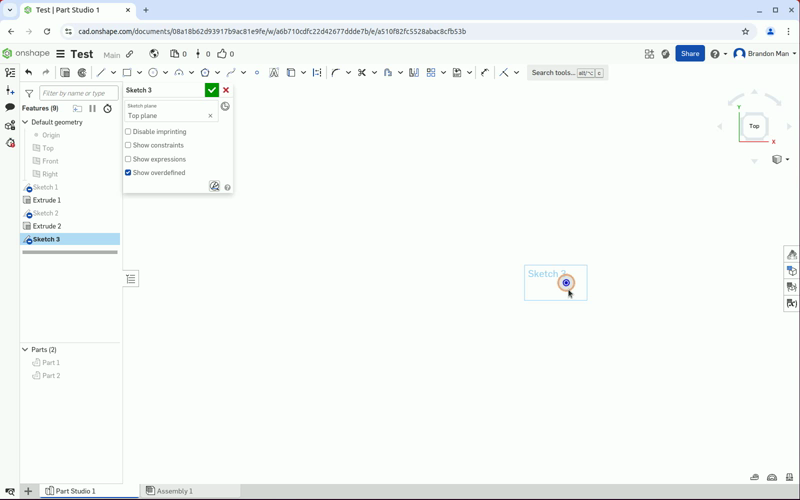
scroll(6)
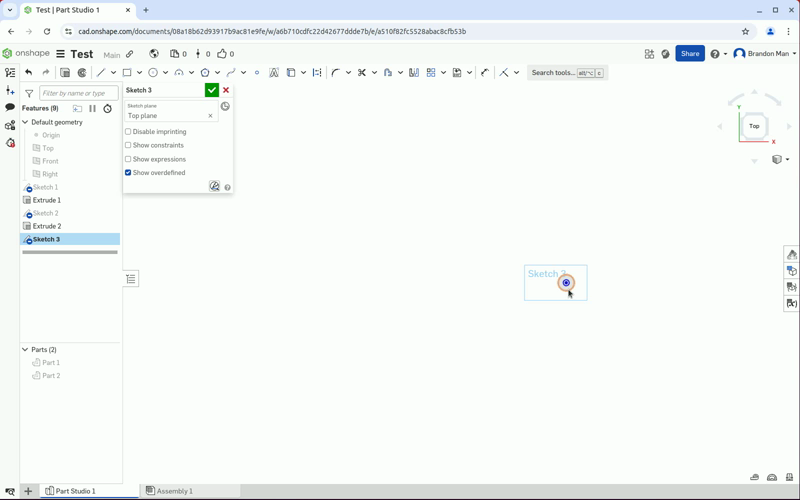
scroll(6)
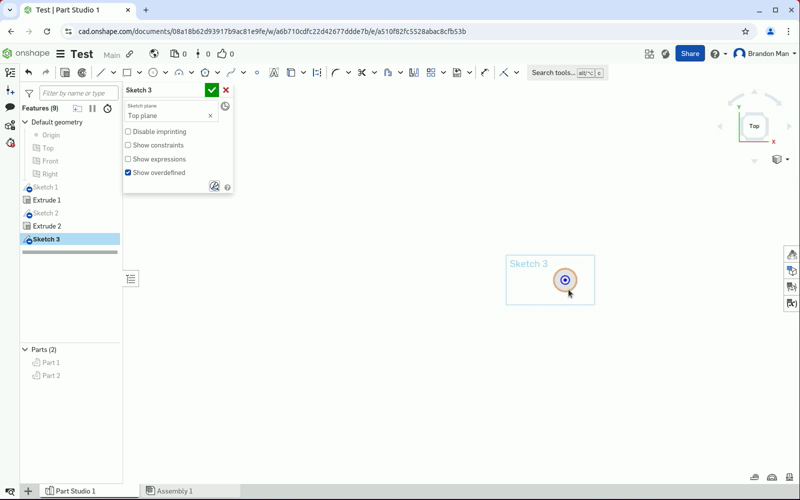
scroll(6)
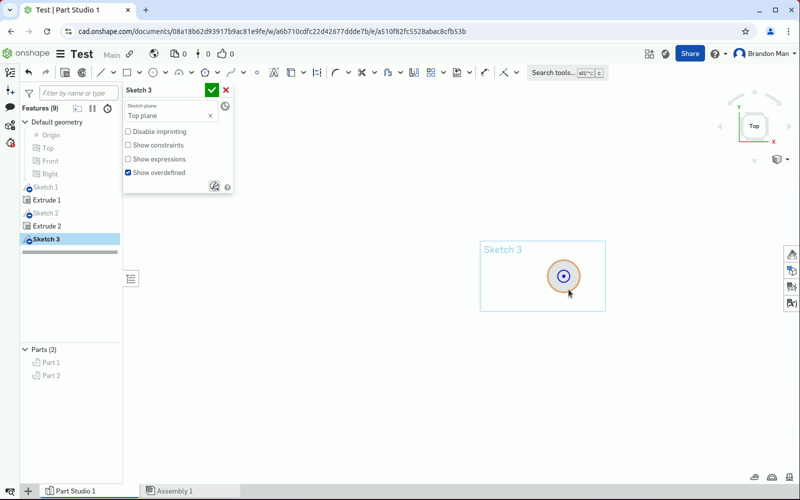
scroll(6)
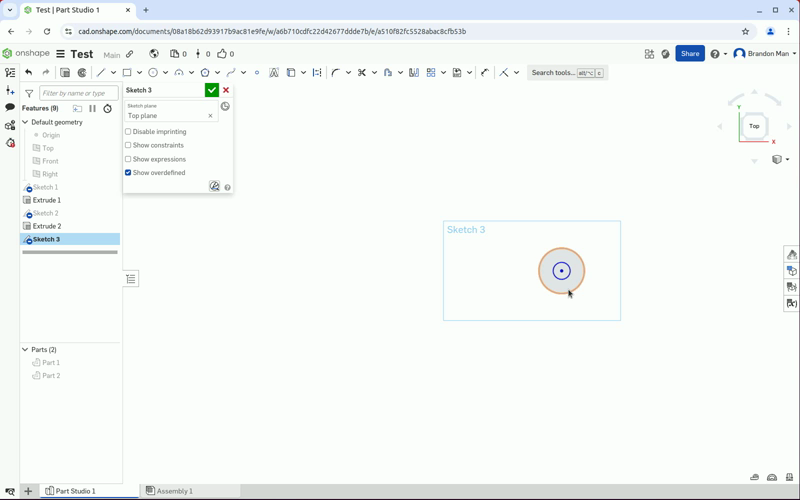
scroll(6)
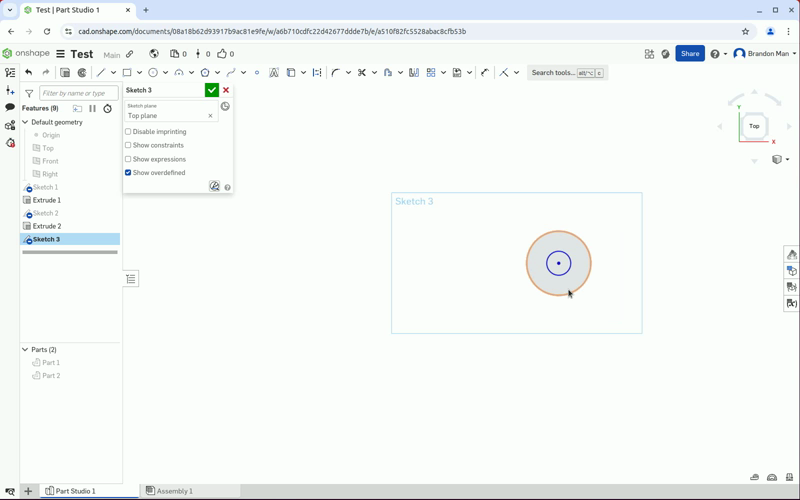
scroll(6)
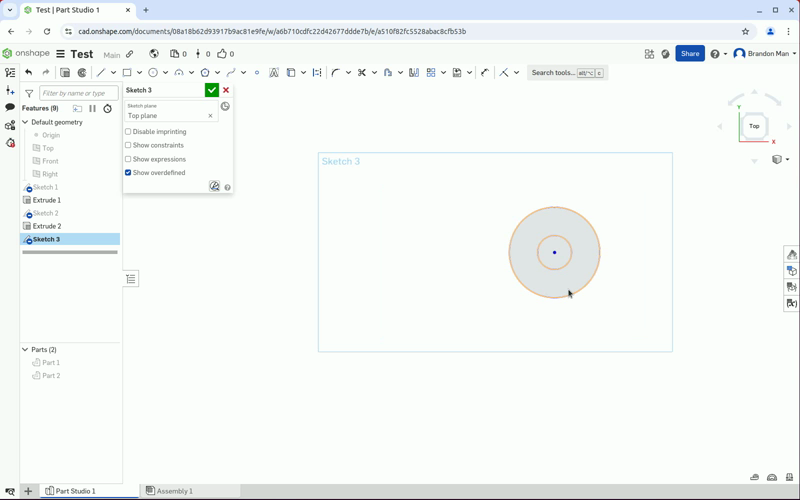
scroll(6)
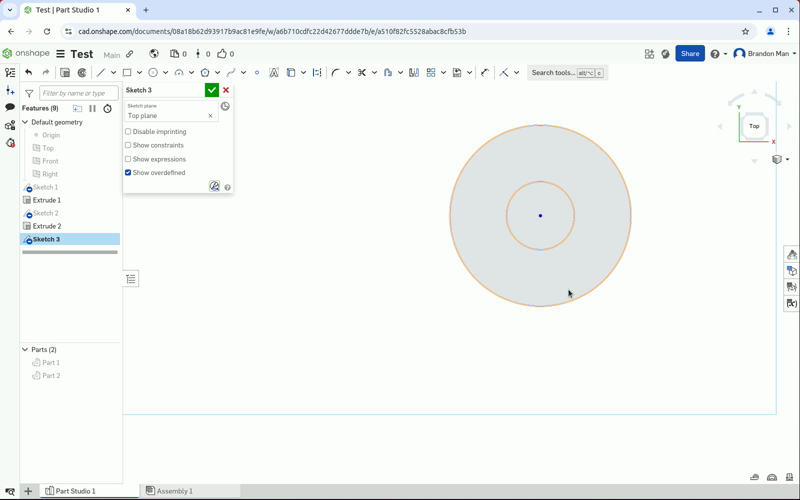
click(568, 289)
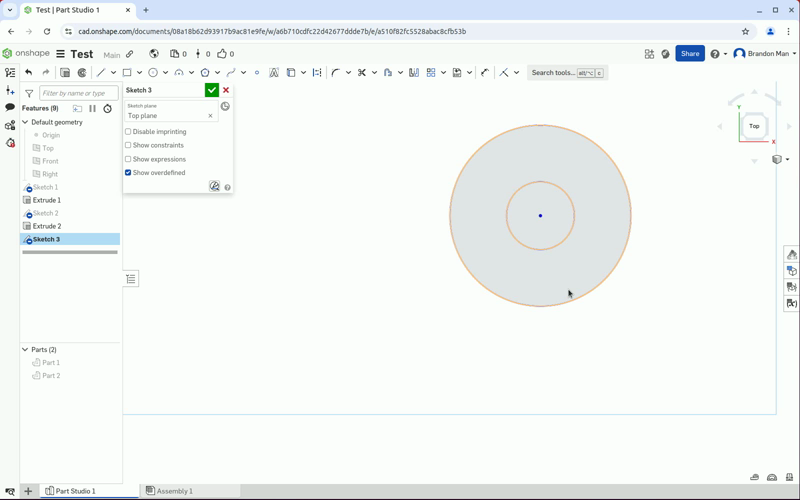
scroll(-6)
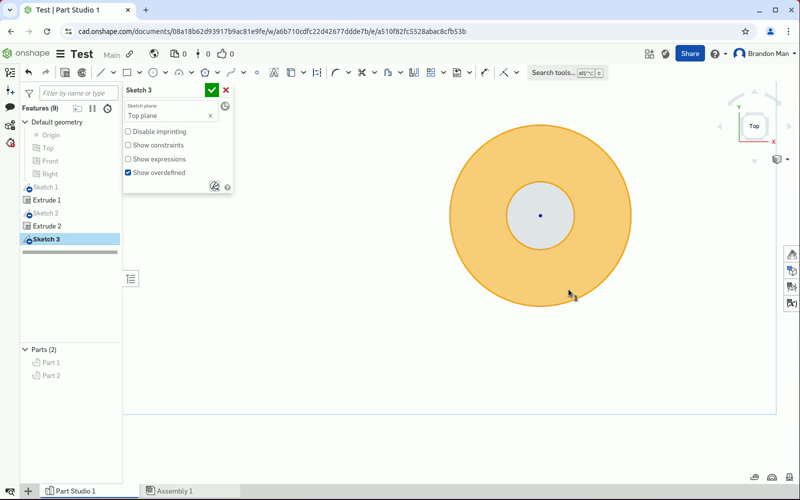
scroll(-6)
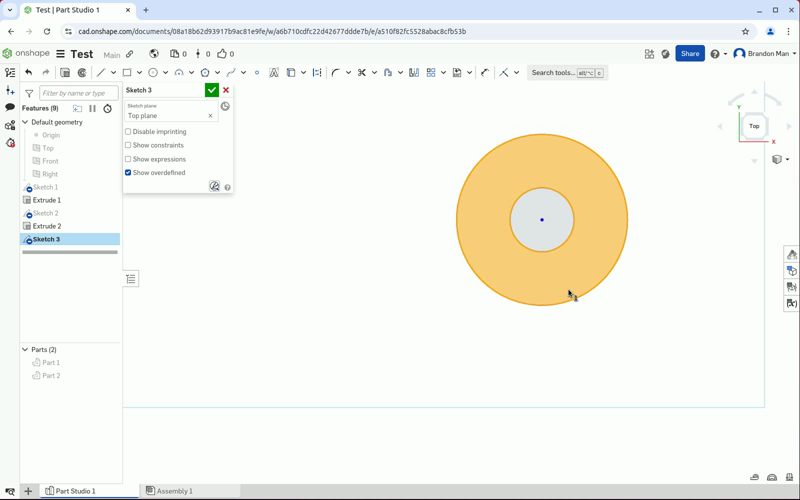
scroll(-6)
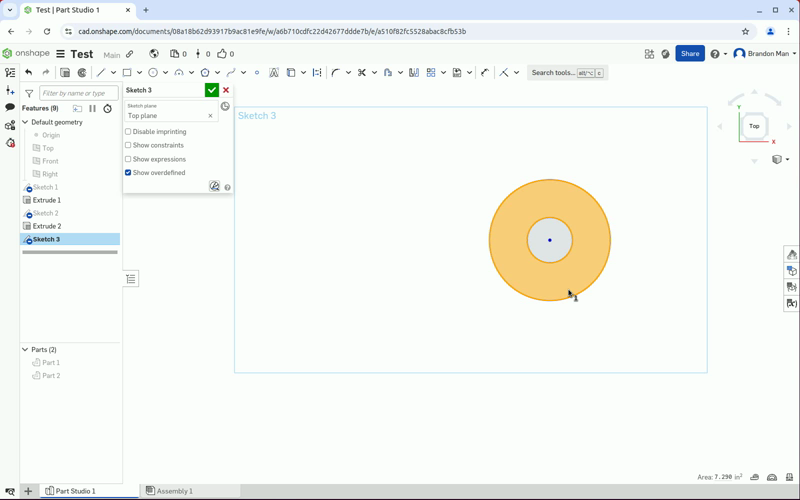
scroll(-6)
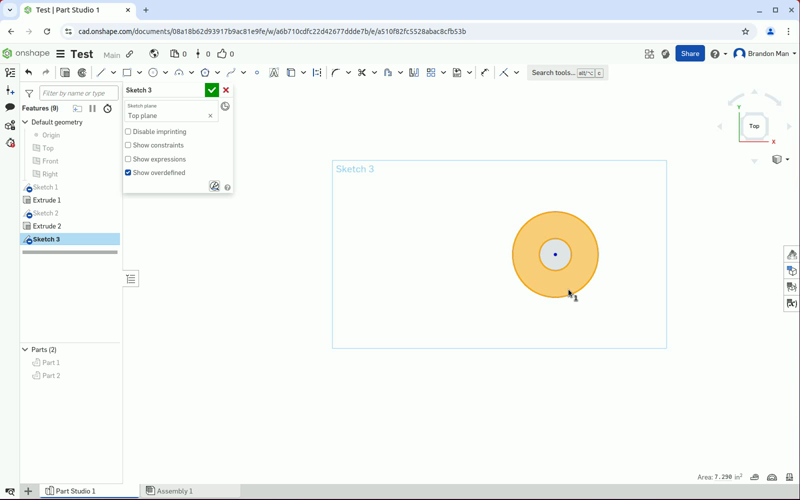
scroll(-6)
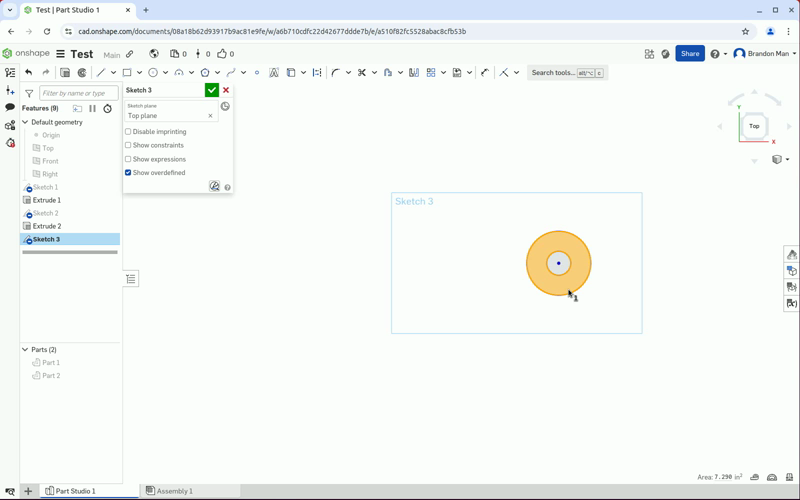
scroll(-6)
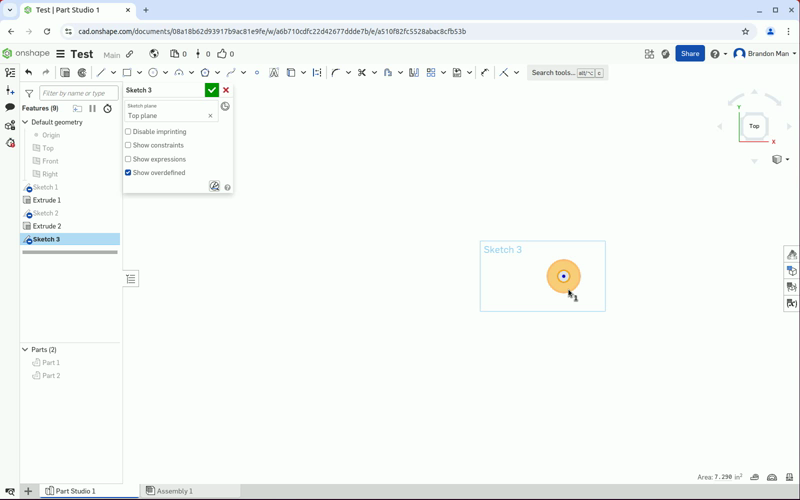
scroll(-6)
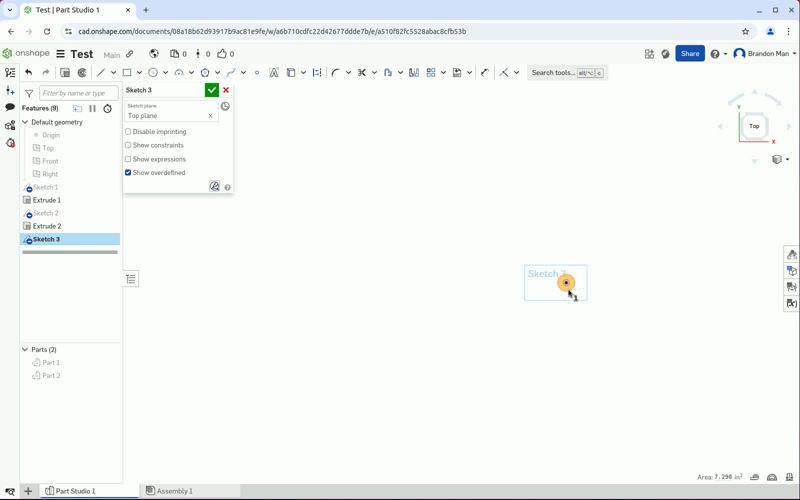
mouse_move(73, 352)
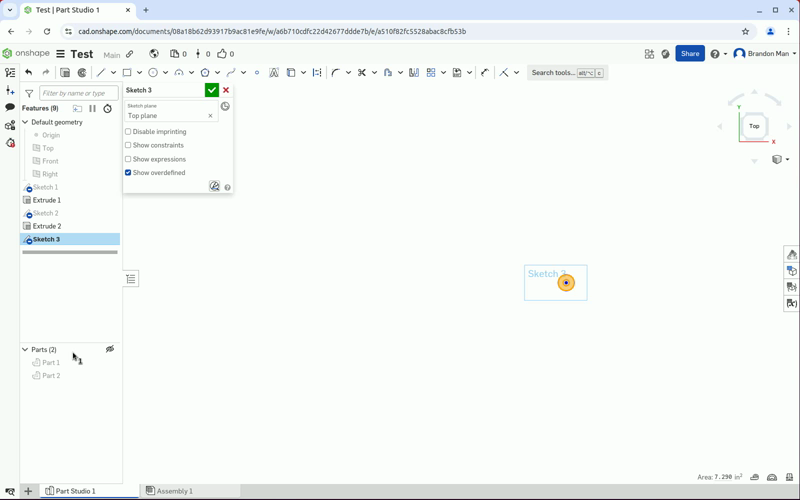
key(shift+y)
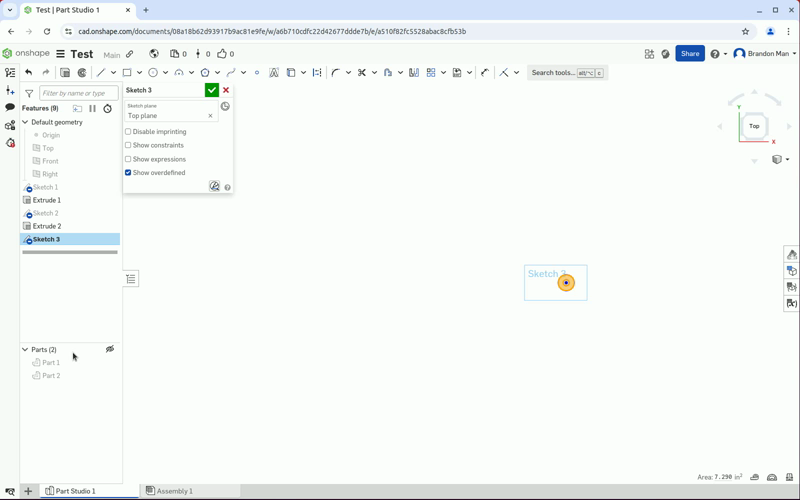
key(shift+e)
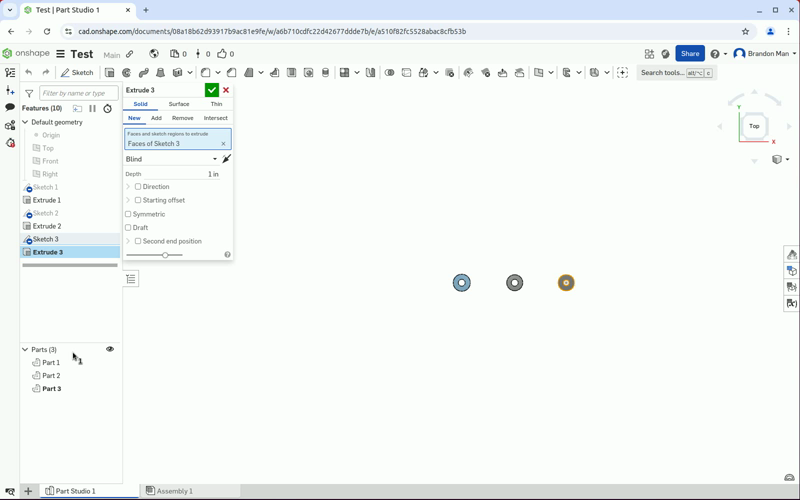
mouse_move(143, 106)
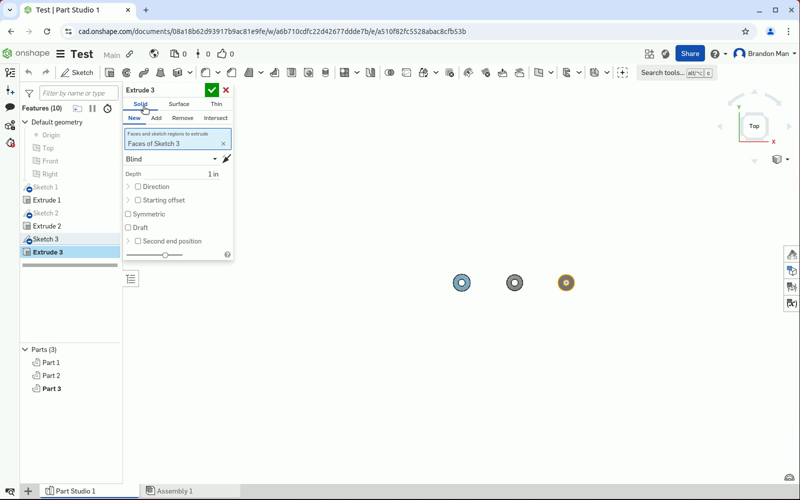
click(143, 106)
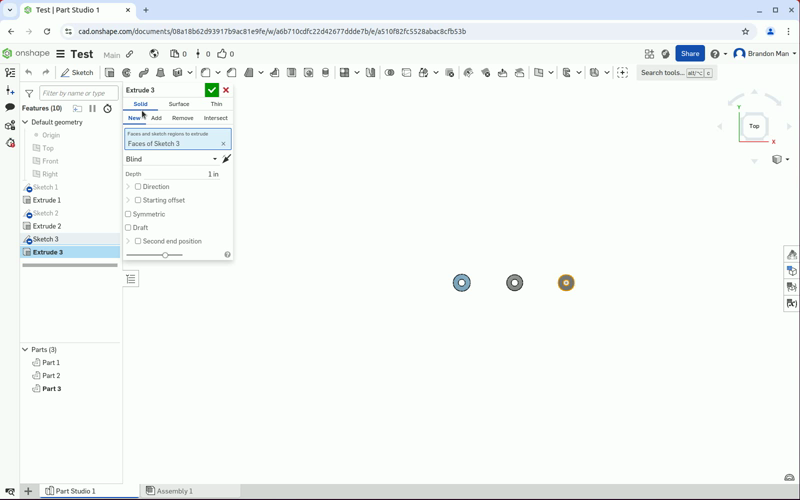
mouse_move(137, 120)
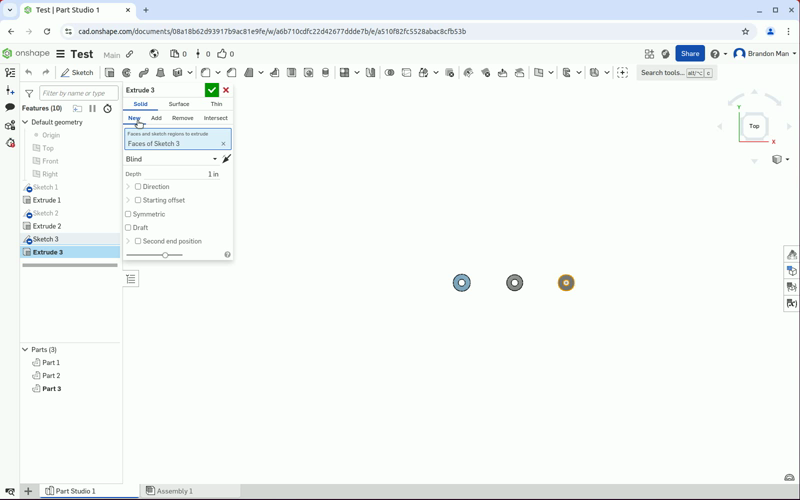
click(137, 120)
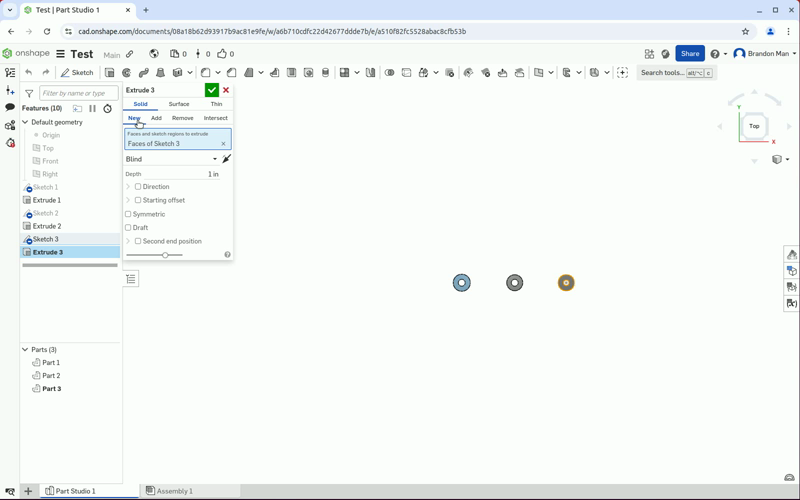
key(tab, 4)
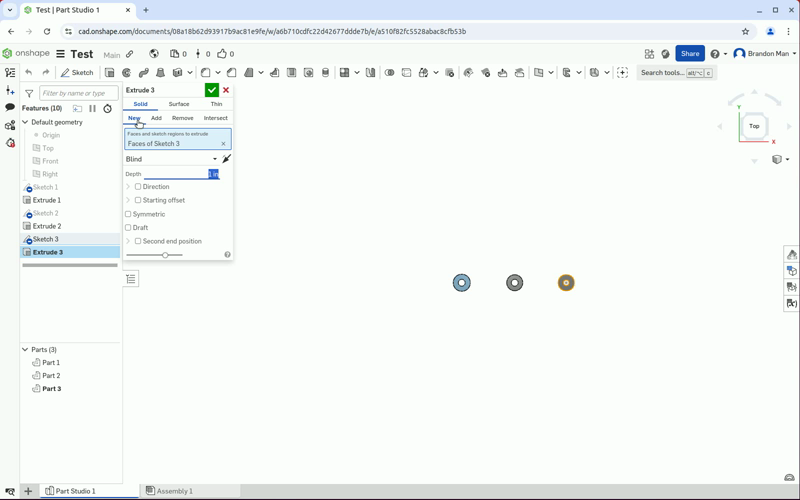
text(11.313)
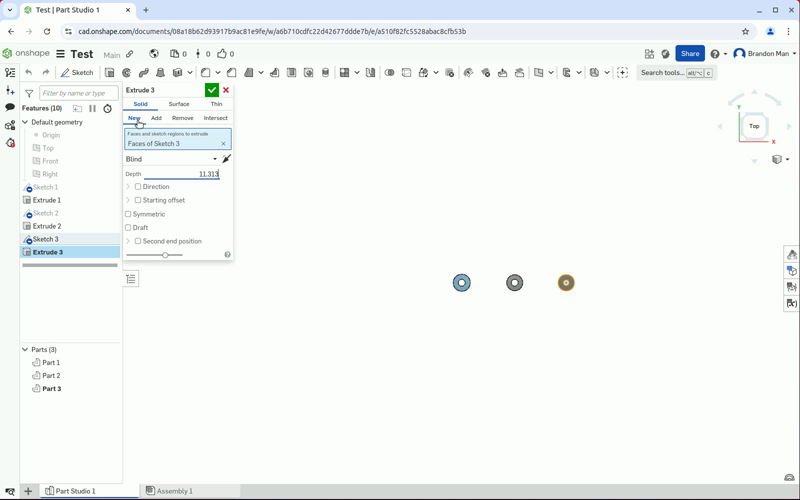
key(enter)
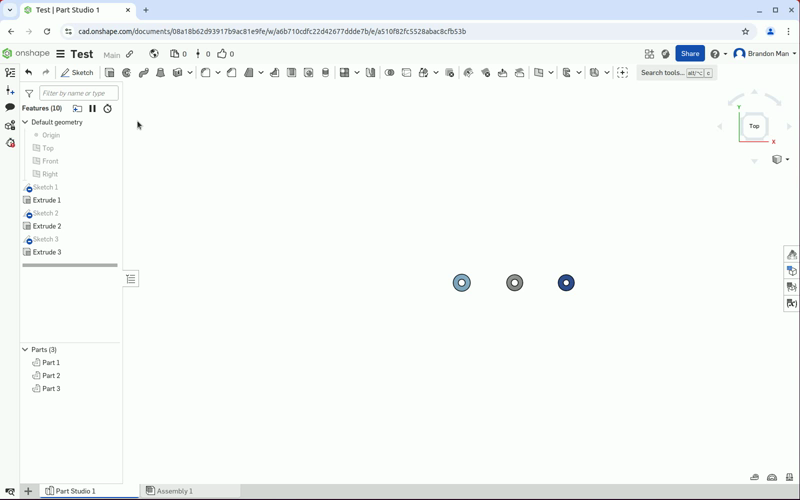
key(shift+h)
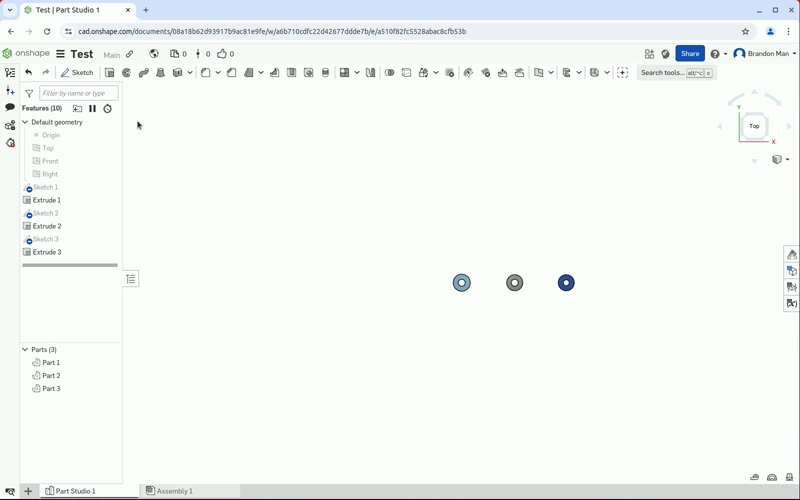
key(shift+h)
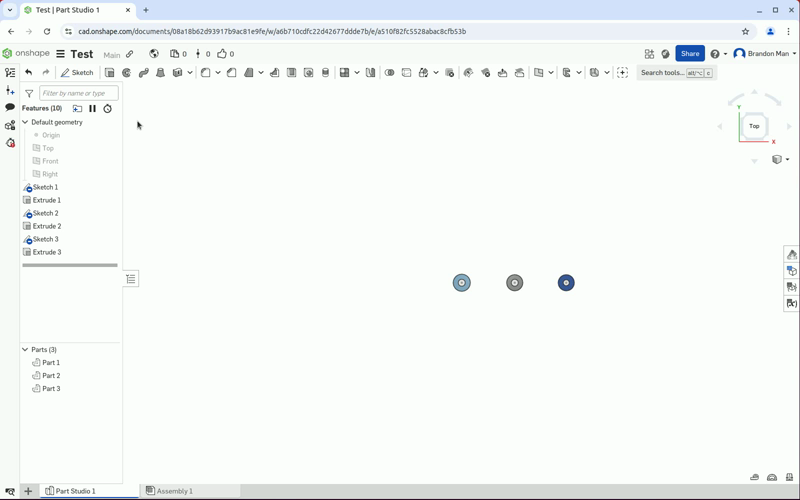
key(shift+7)
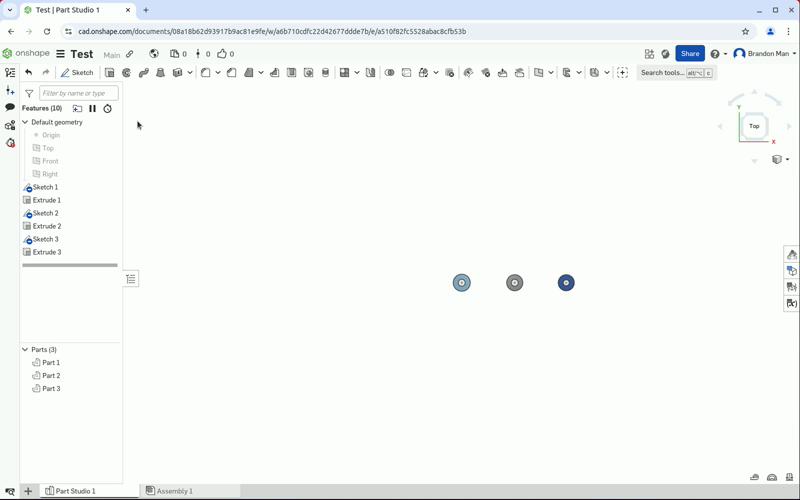
key(up, 3)
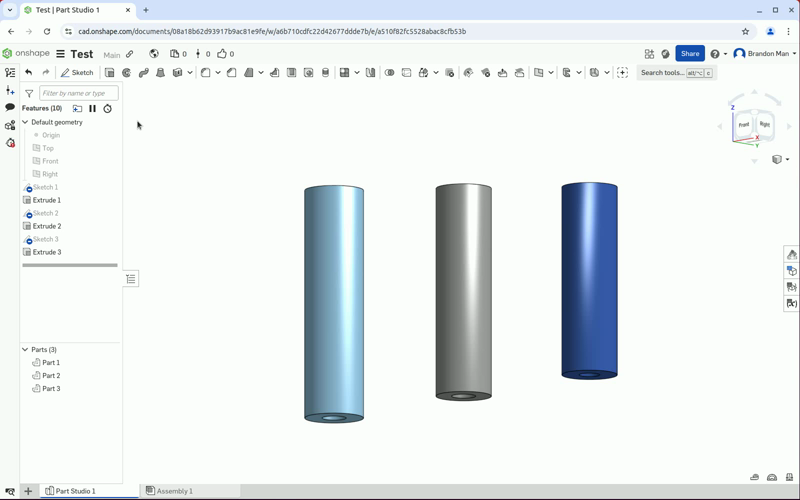
key(left, 3)
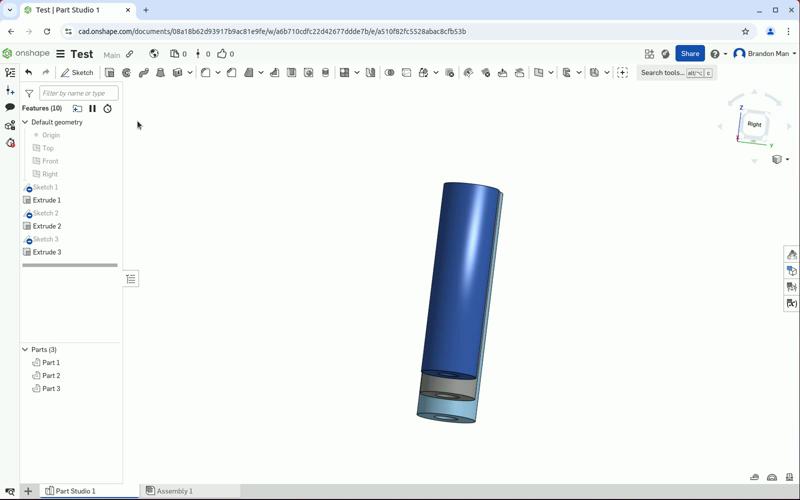
key(right, 3)
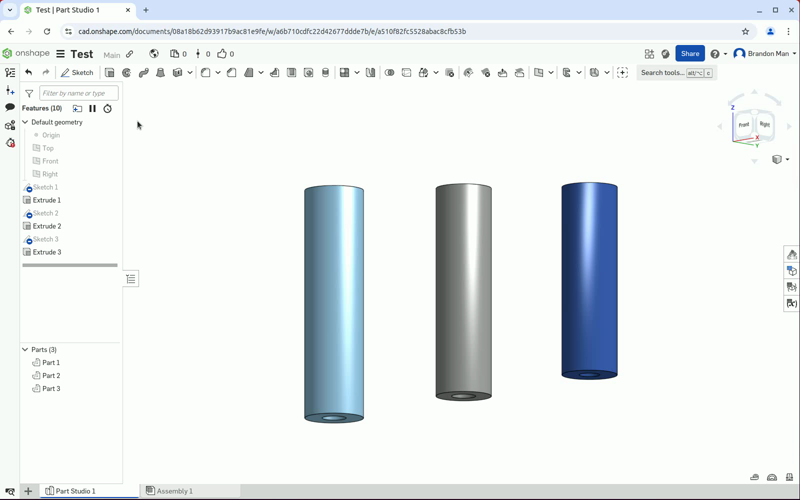
key(down, 3)
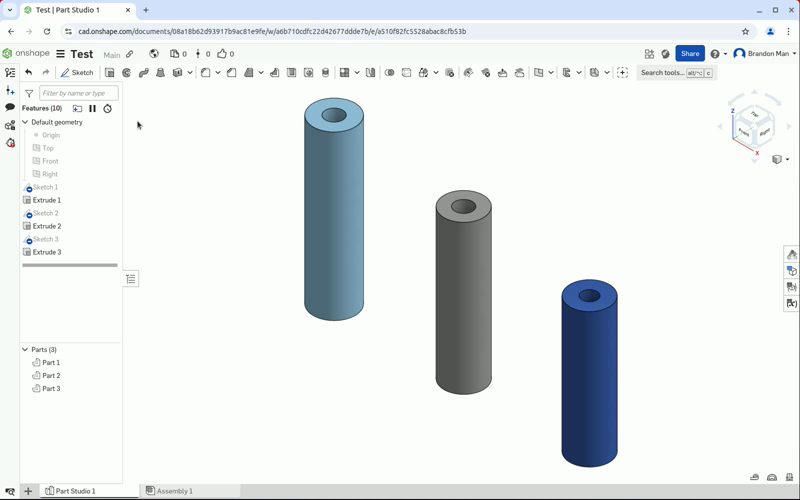
mouse_move(73, 189)
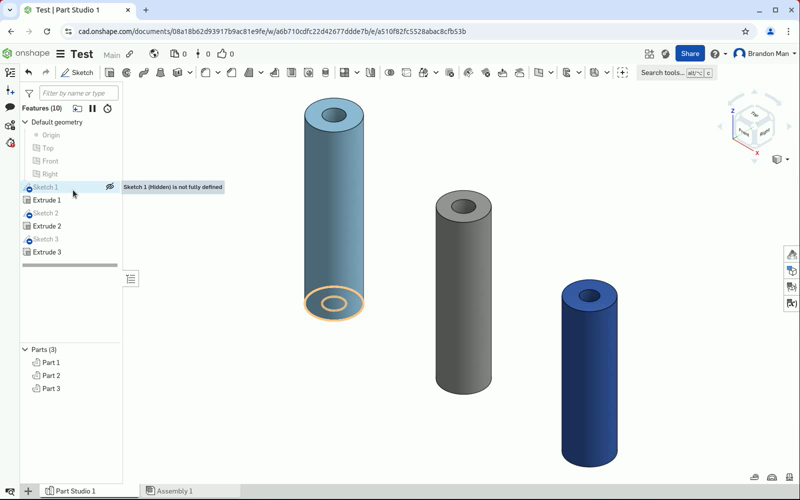
click(73, 189)